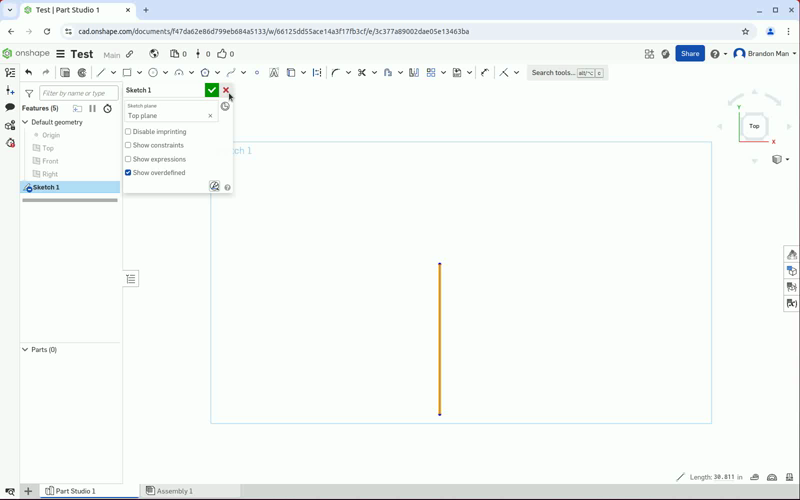
key(shift+h)
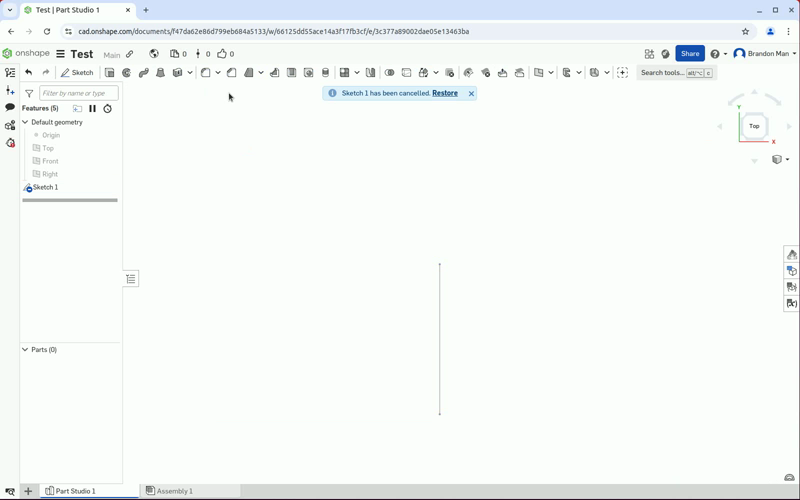
key(shift+s)
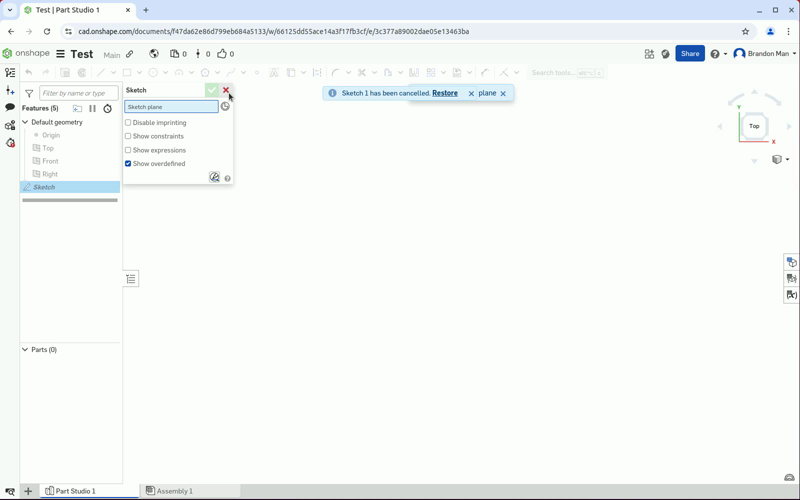
mouse_move(73, 150)
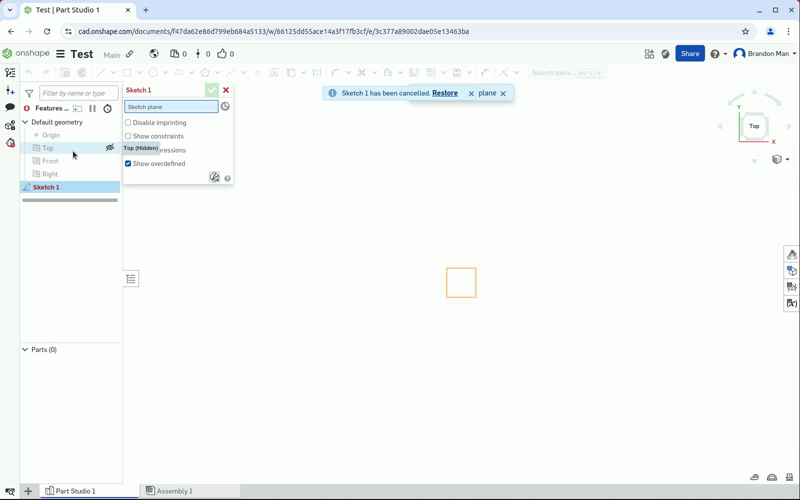
click(73, 150)
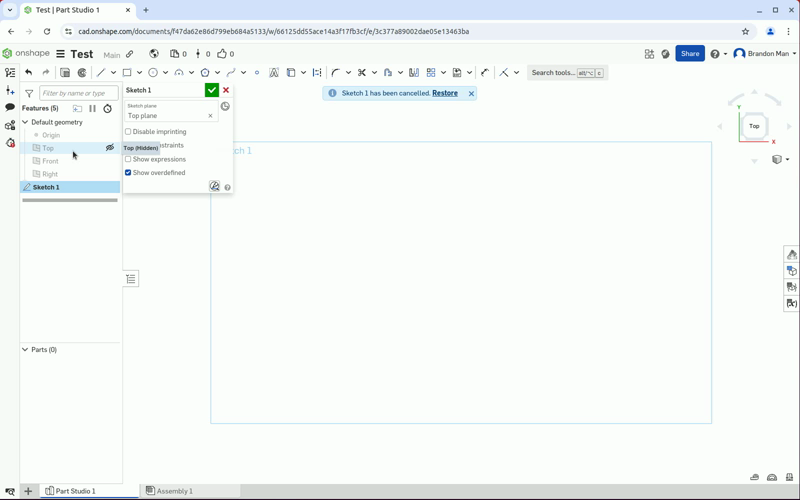
mouse_move(73, 352)
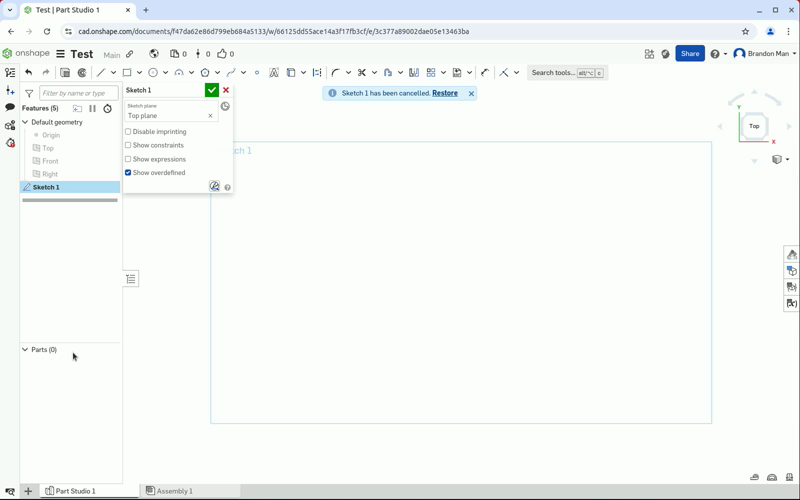
key(y)
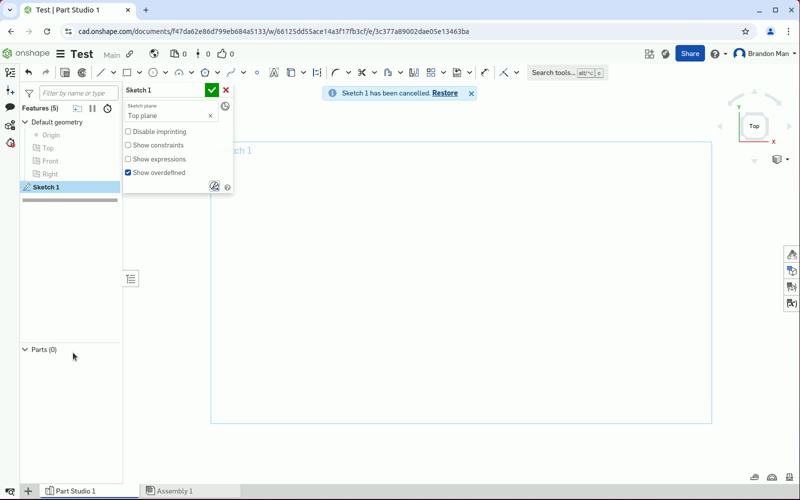
key(c)
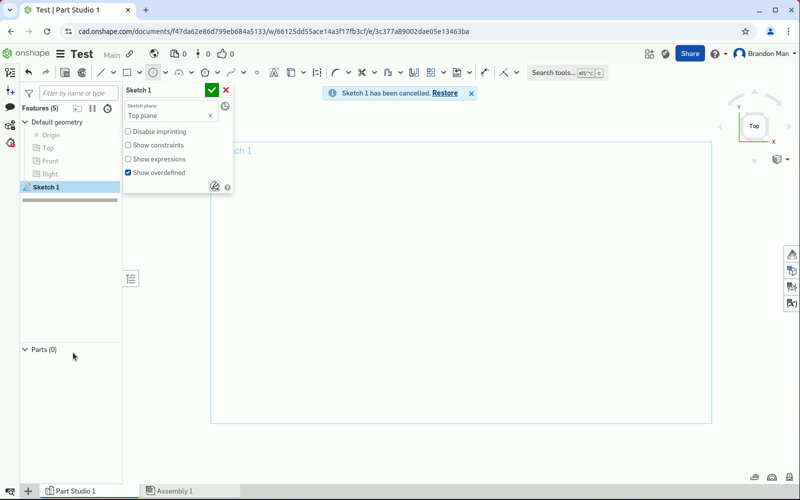
key_down(shift)
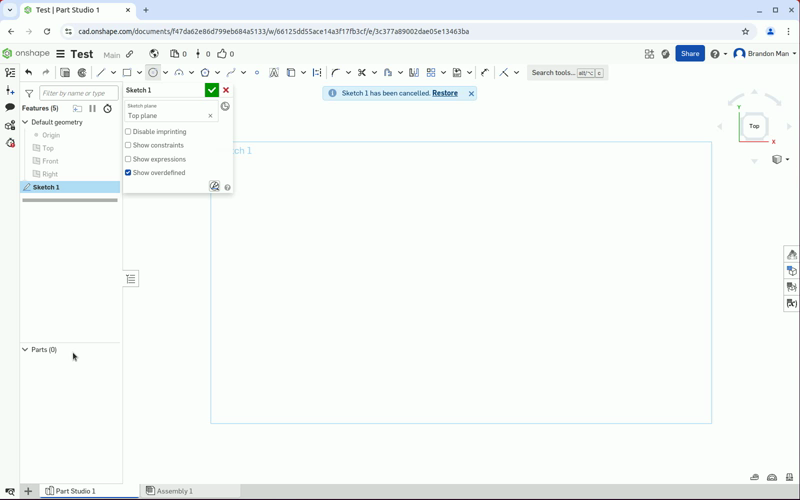
mouse_move(461, 282)
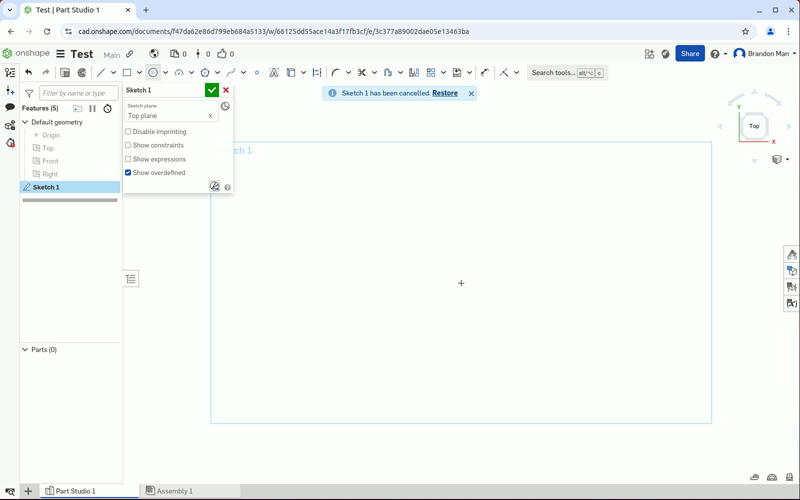
click(461, 282)
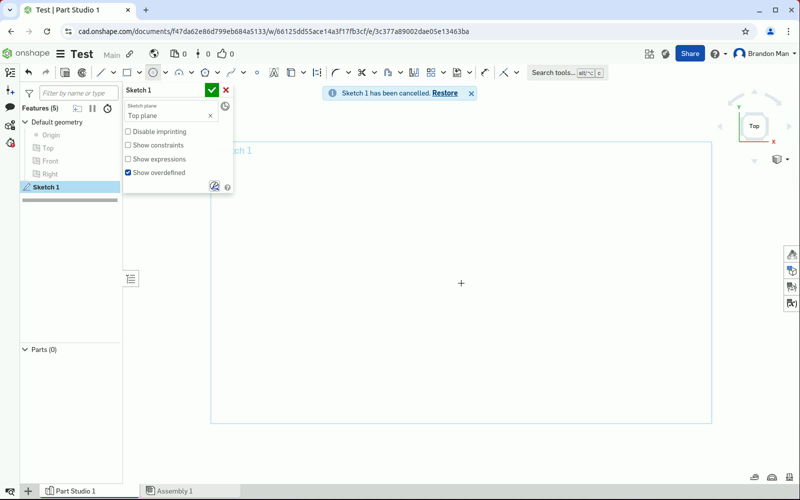
key_up(shift)
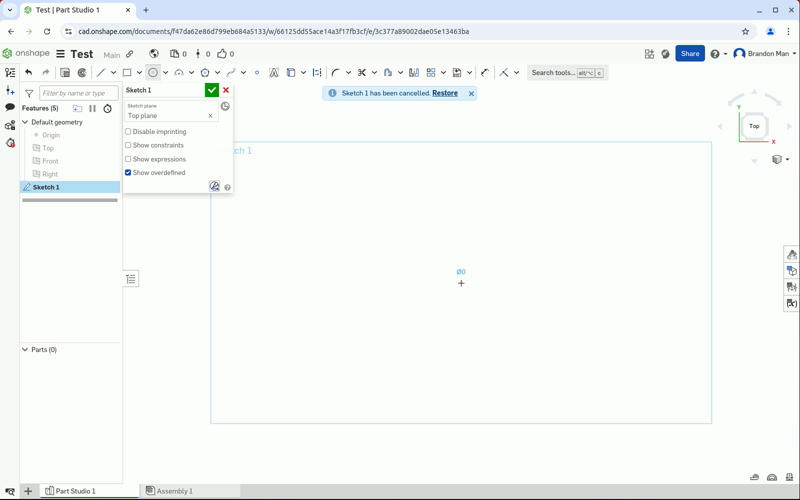
mouse_move(506, 282)
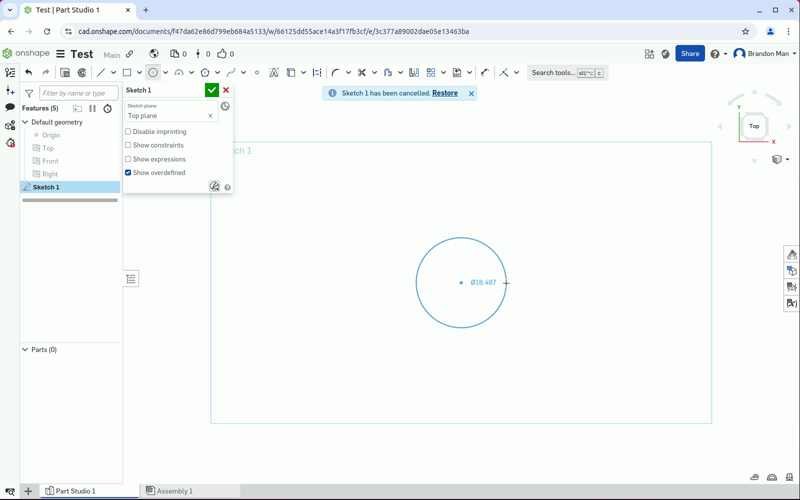
click(506, 282)
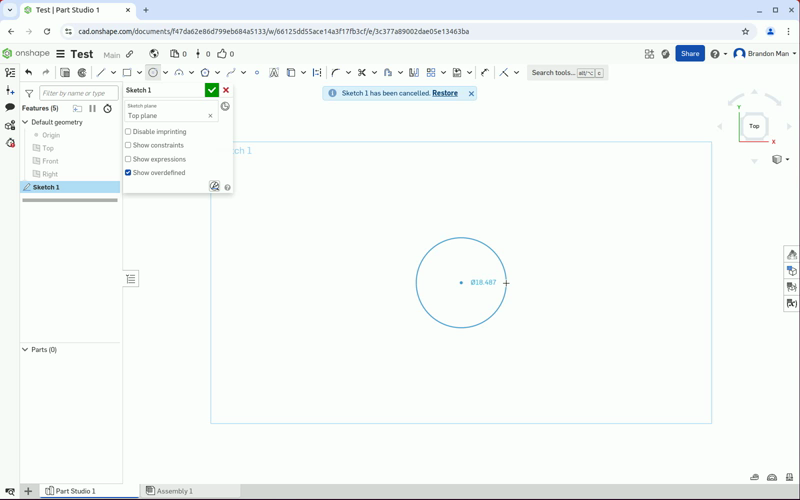
key(esc)
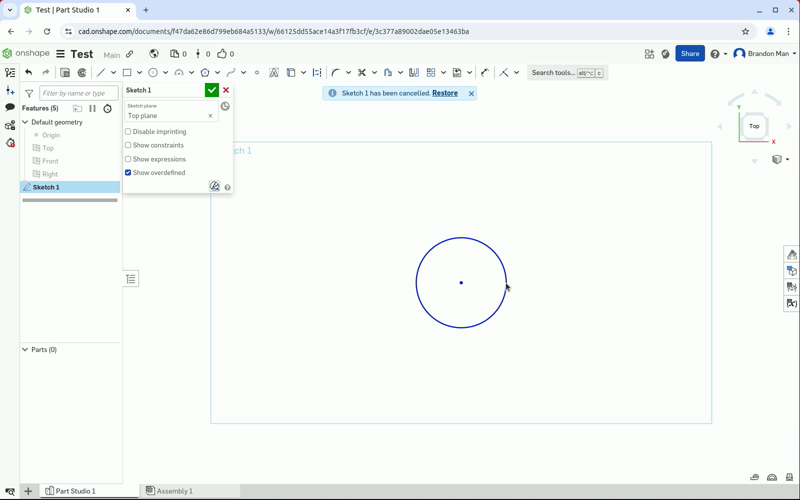
key(c)
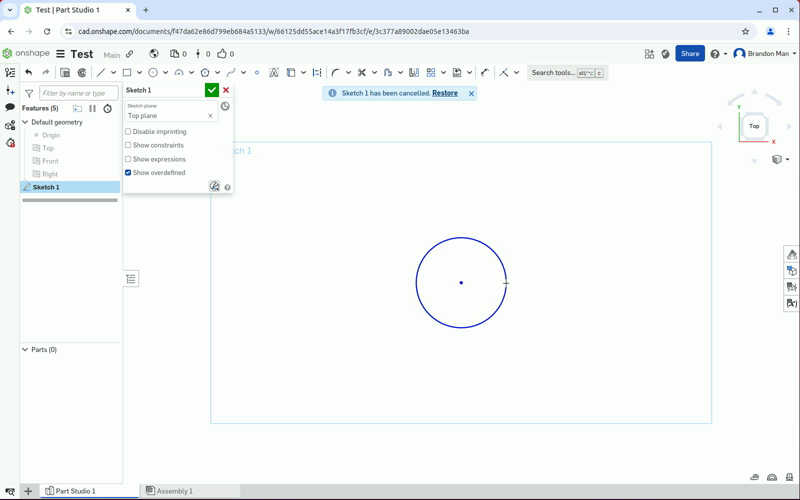
key_down(shift)
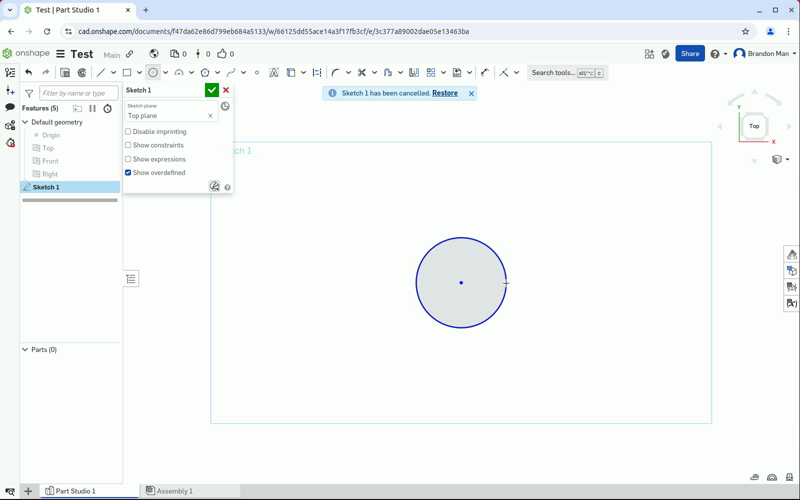
mouse_move(461, 282)
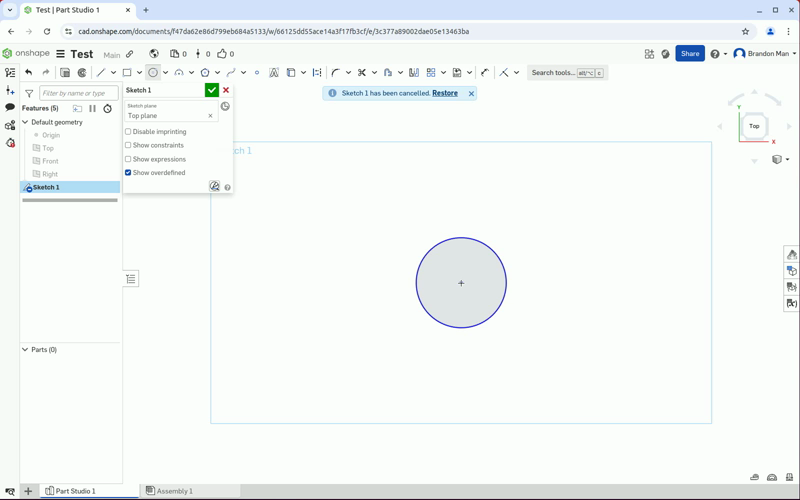
click(461, 282)
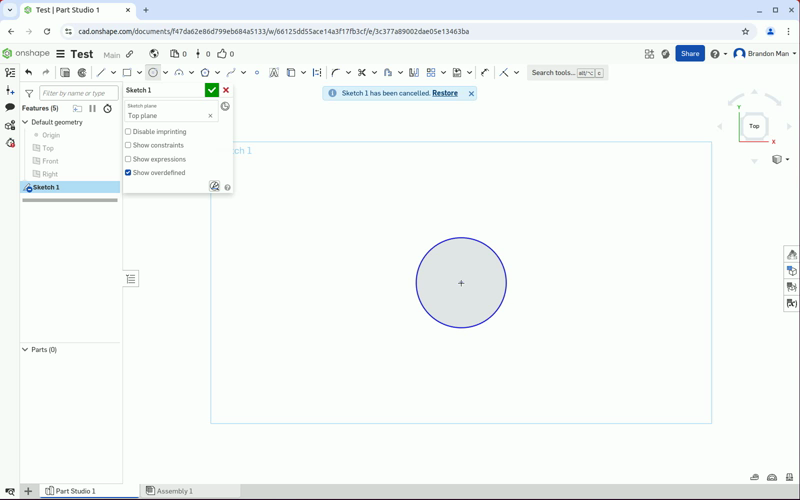
key_up(shift)
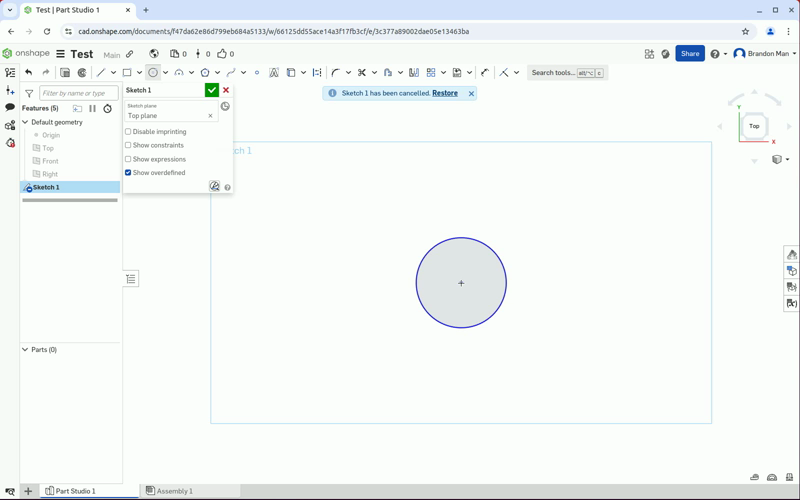
mouse_move(489, 282)
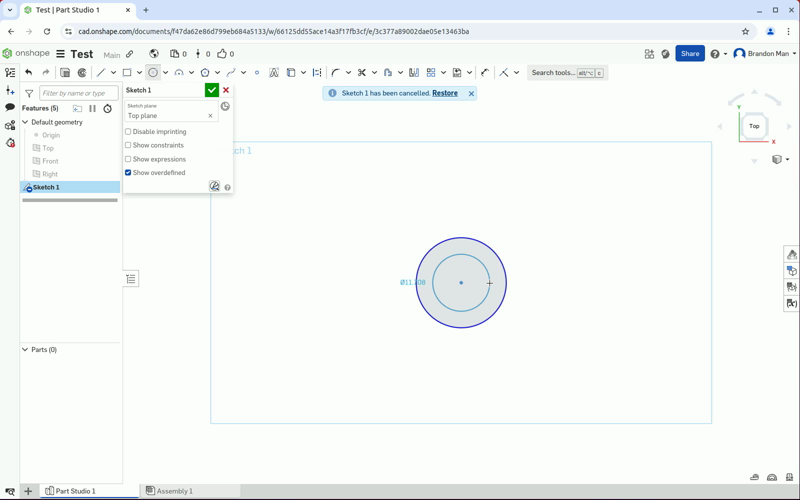
click(489, 282)
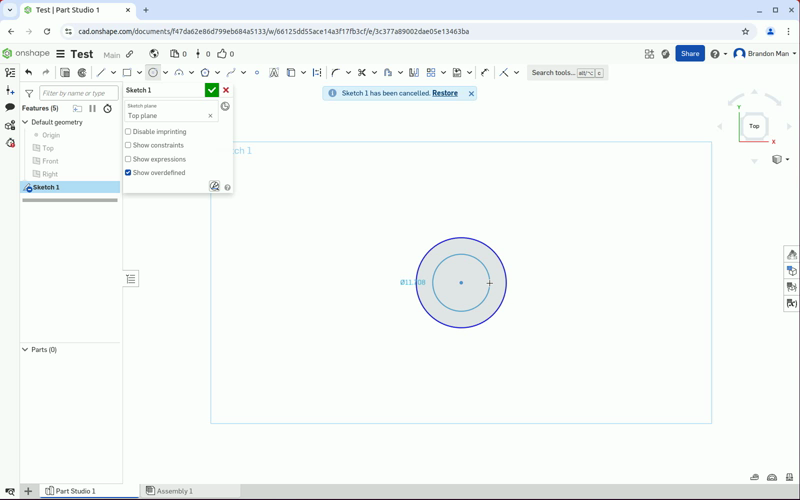
key(esc)
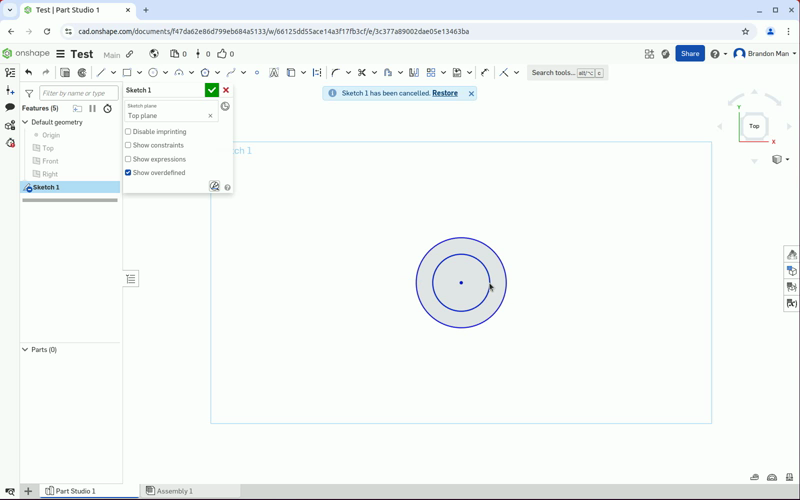
mouse_move(465, 251)
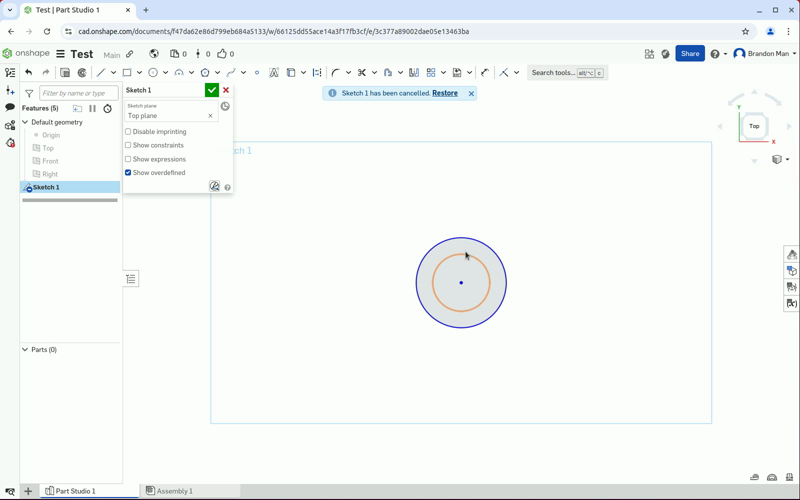
click(465, 251)
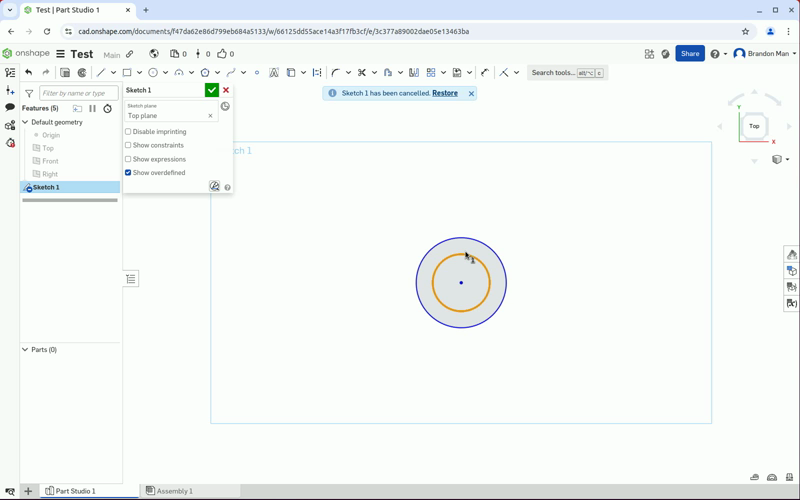
mouse_move(73, 352)
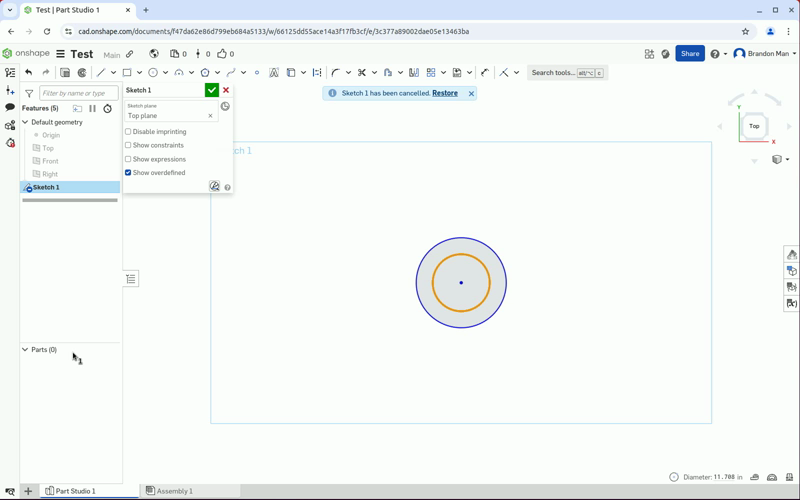
key(shift+y)
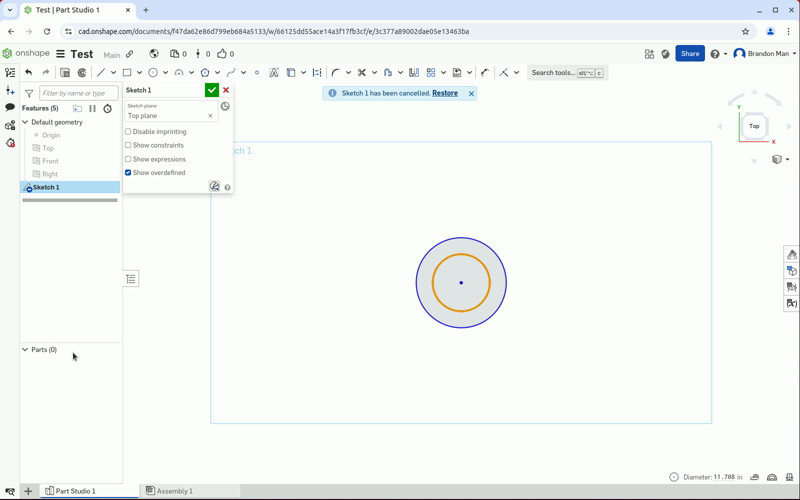
key(shift+e)
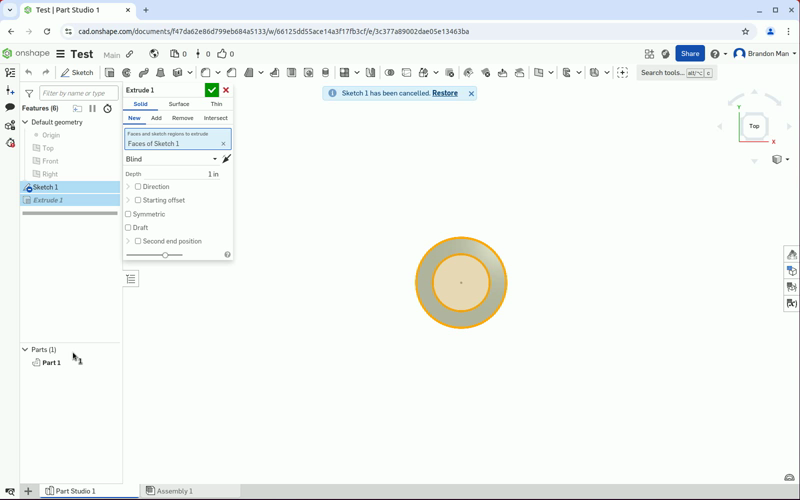
mouse_move(143, 106)
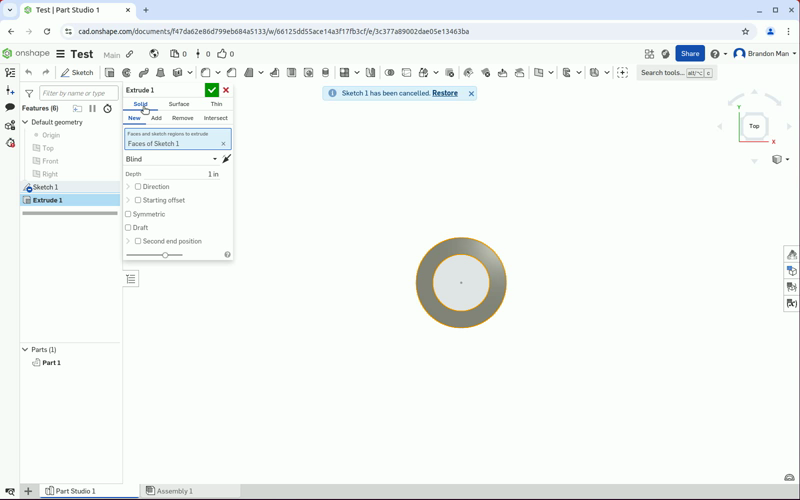
click(143, 106)
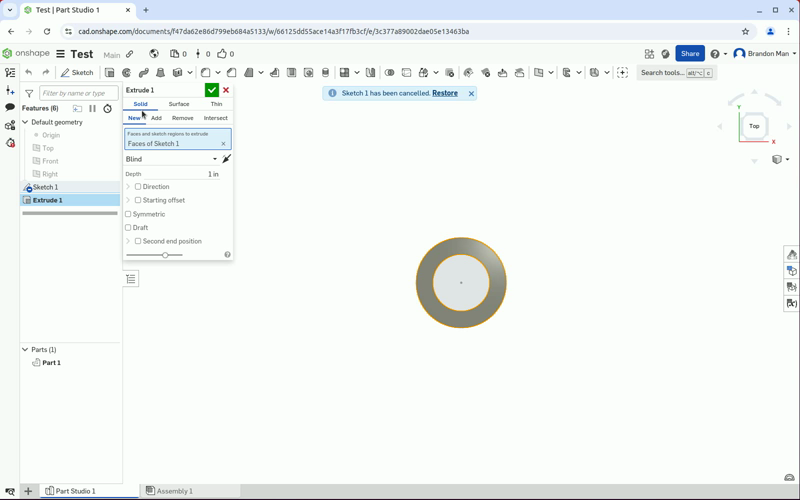
mouse_move(137, 120)
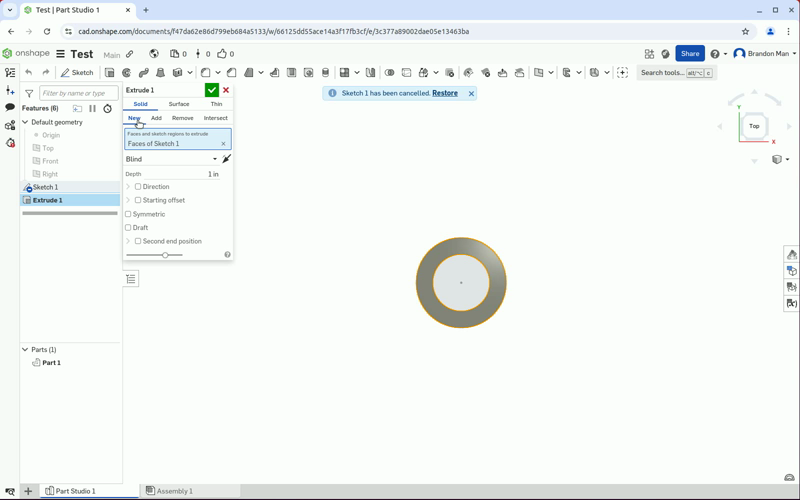
click(137, 120)
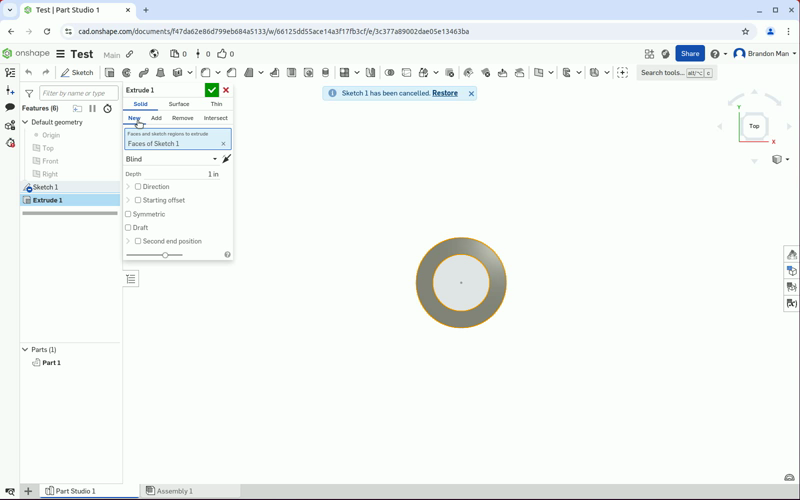
key(tab, 4)
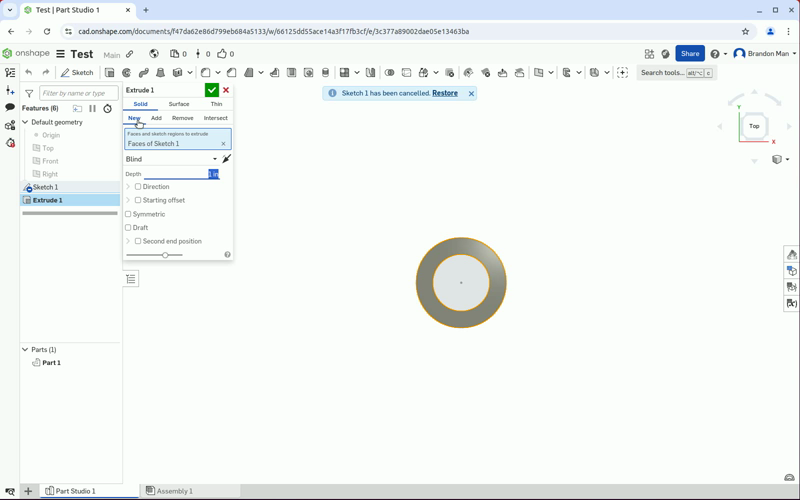
text(14.443)
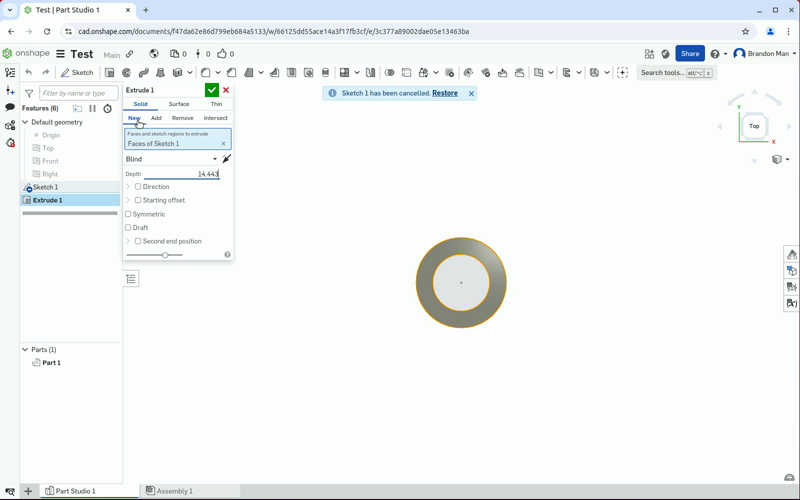
key(enter)
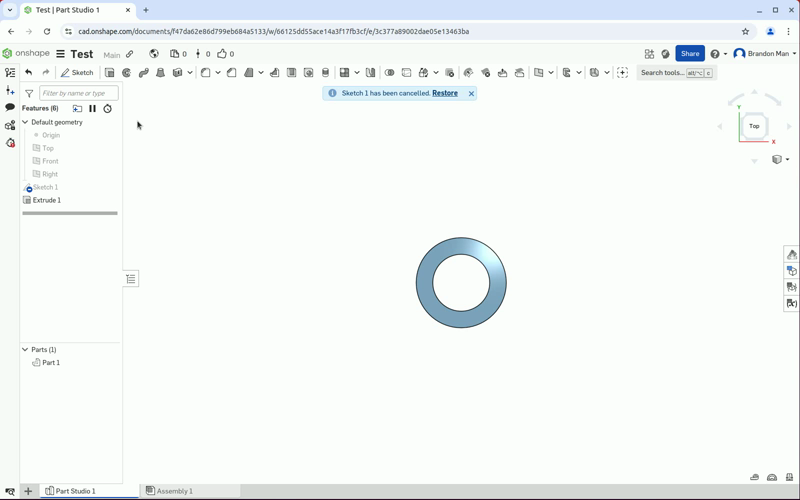
key(shift+h)
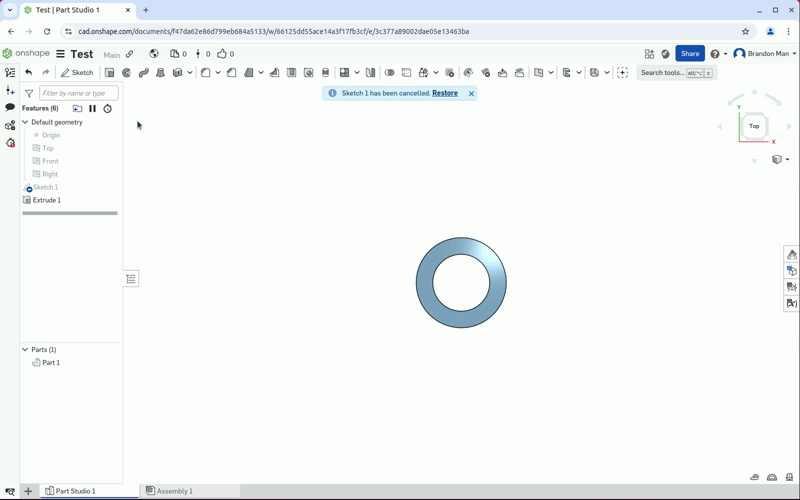
key(shift+h)
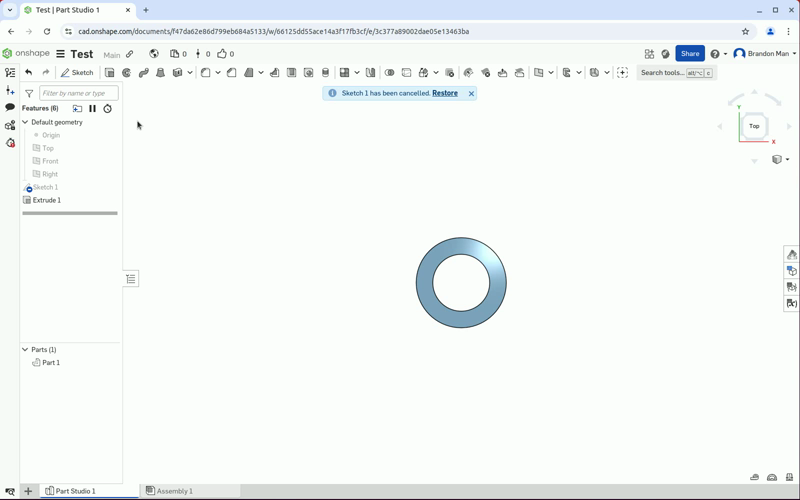
mouse_move(73, 189)
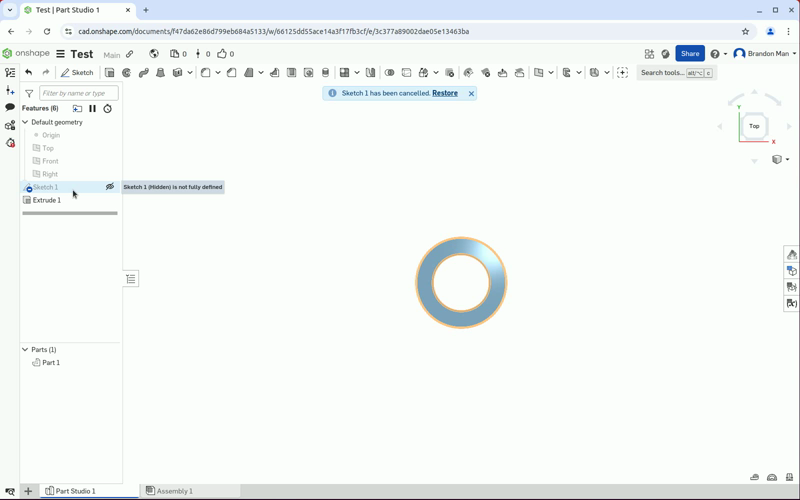
click(73, 189)
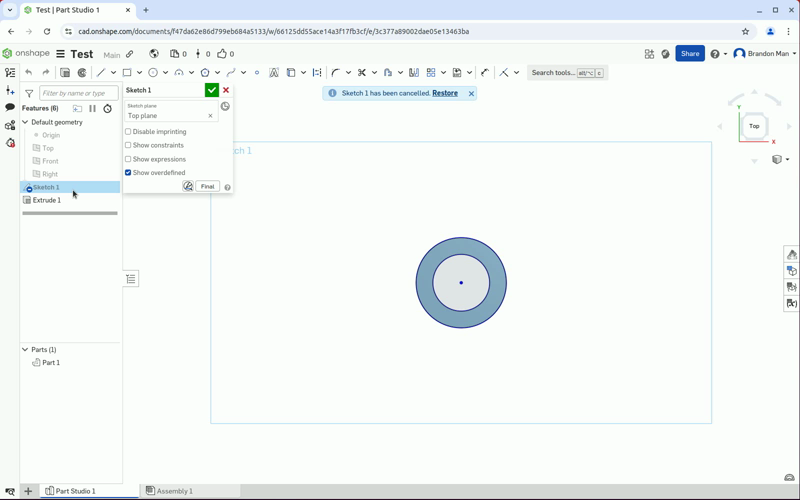
mouse_move(229, 92)
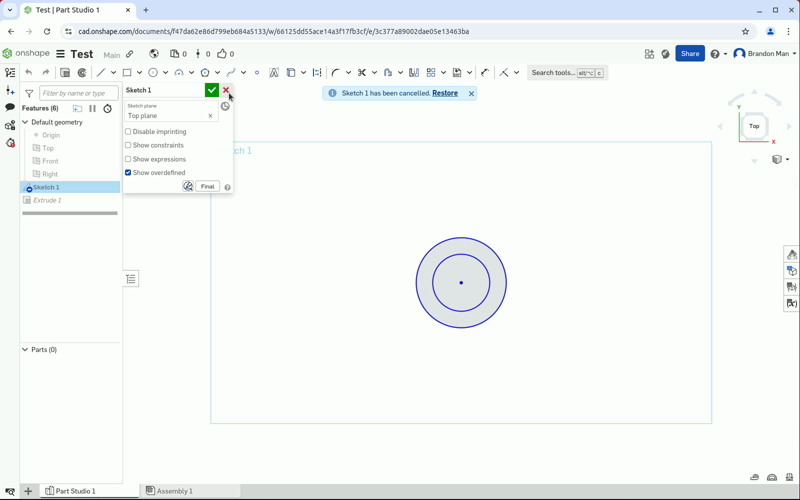
click(229, 92)
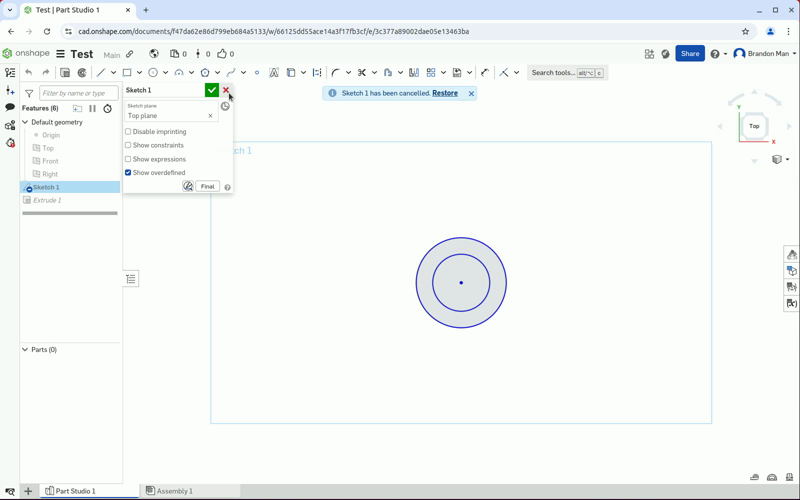
key(shift+s)
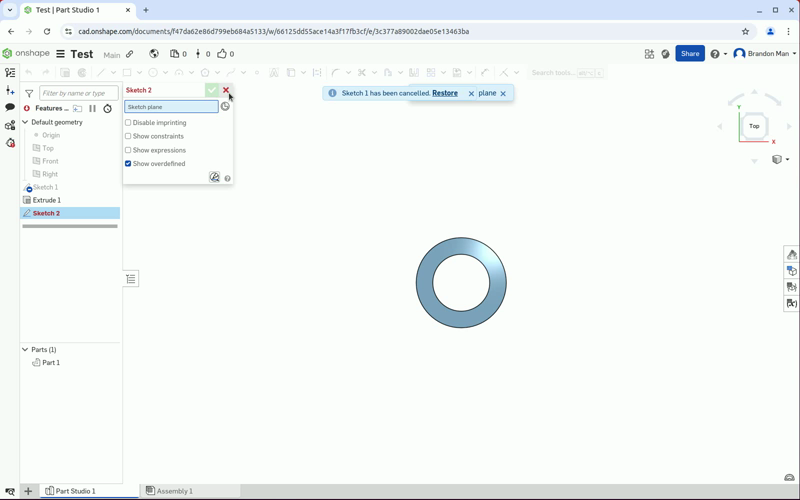
mouse_move(73, 150)
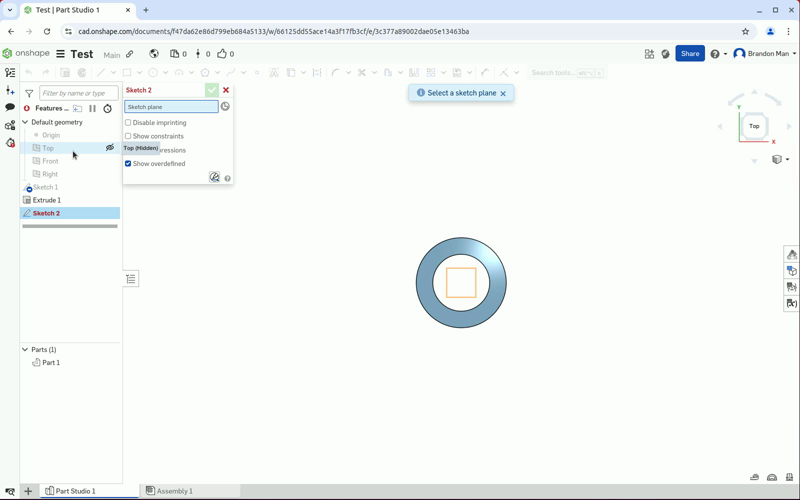
click(73, 150)
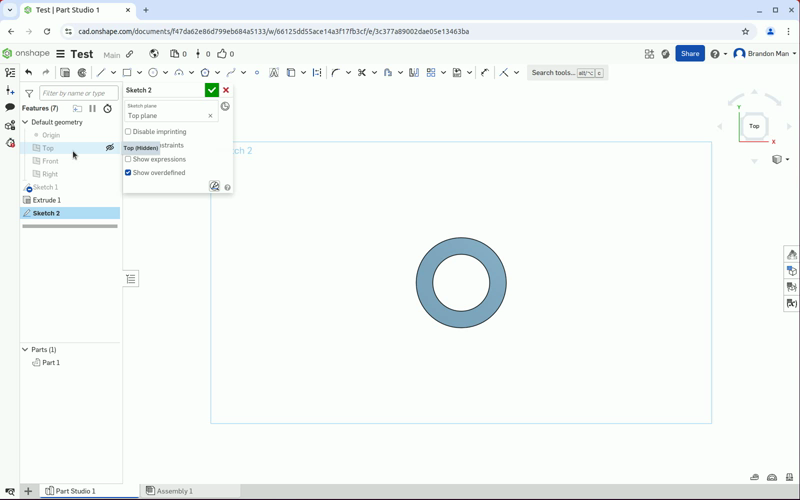
mouse_move(73, 352)
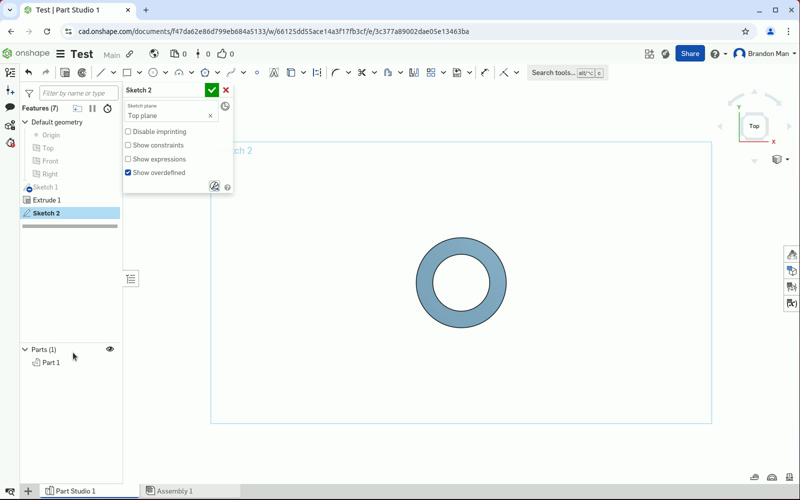
key(y)
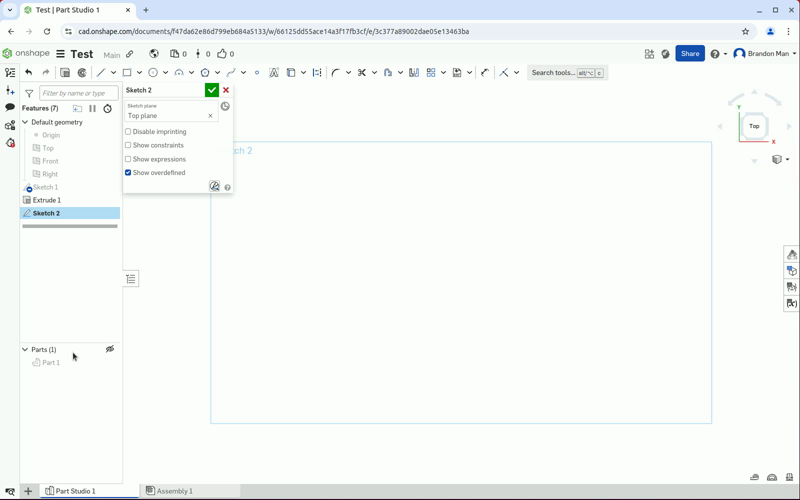
key(l)
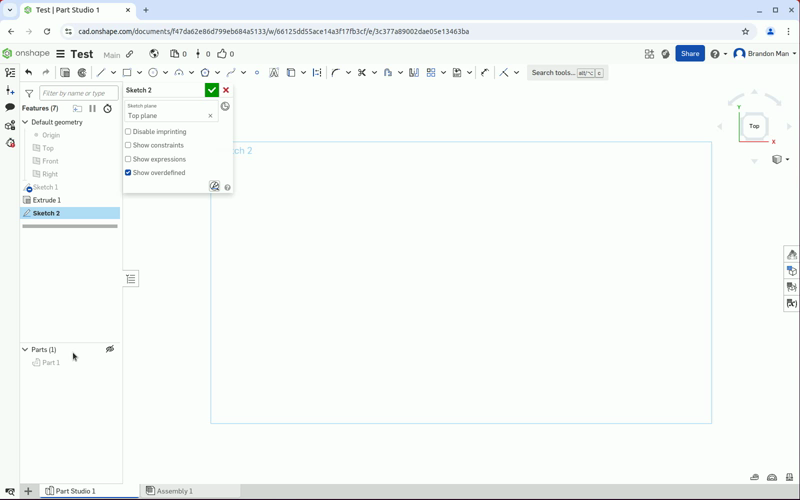
key_down(shift)
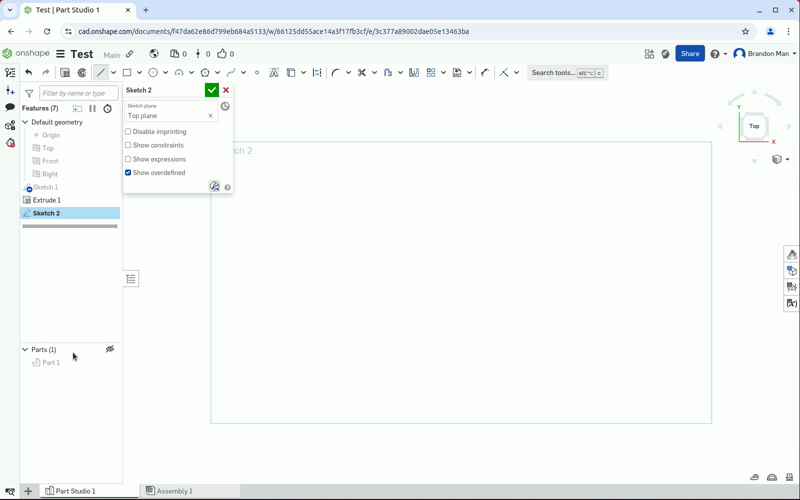
mouse_move(457, 285)
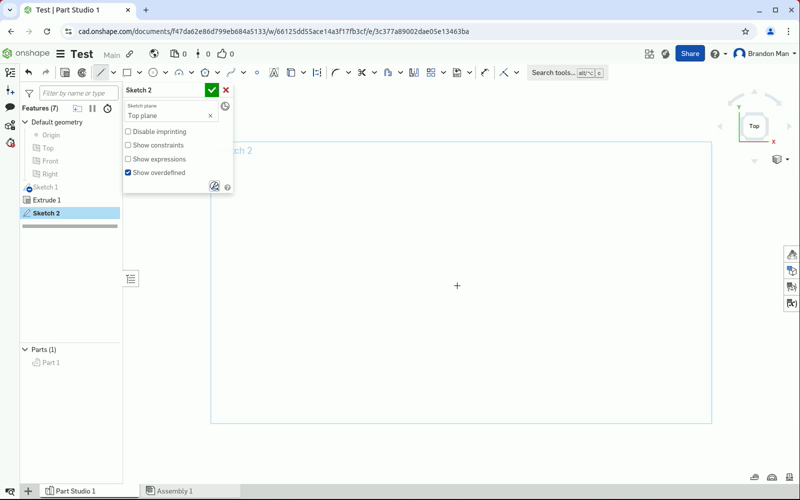
click(457, 285)
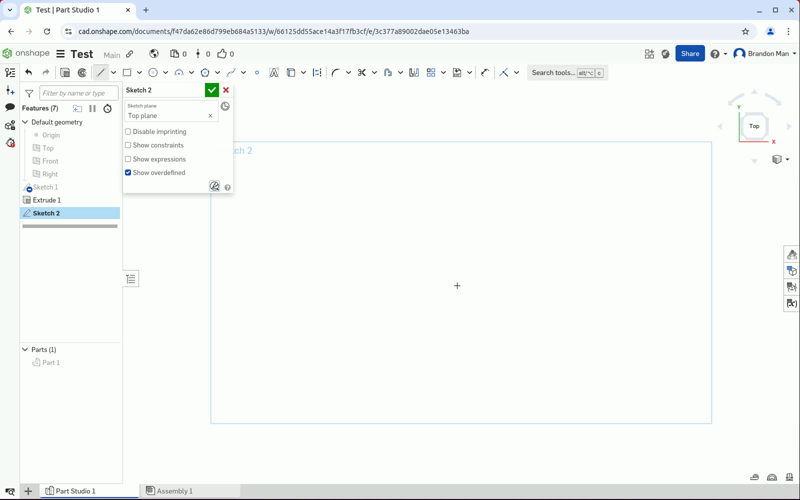
key_up(shift)
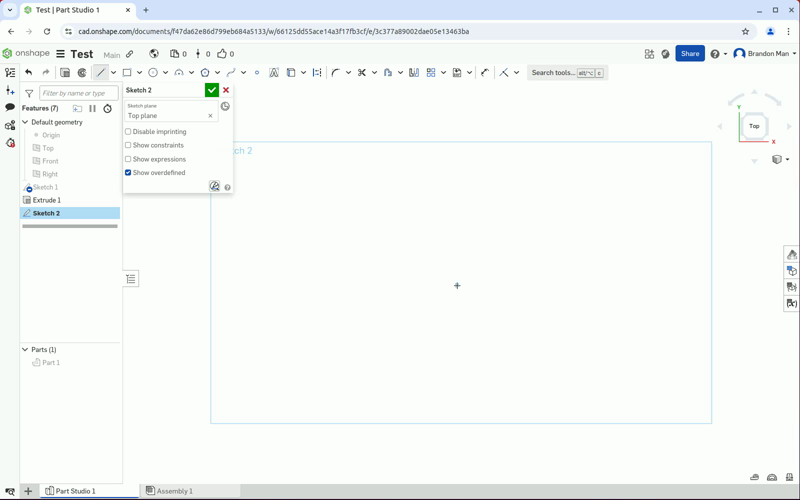
key_down(shift)
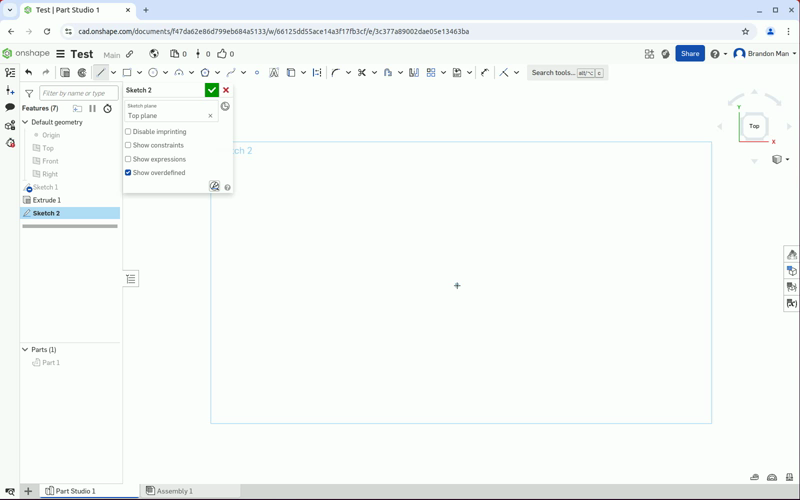
mouse_move(487, 285)
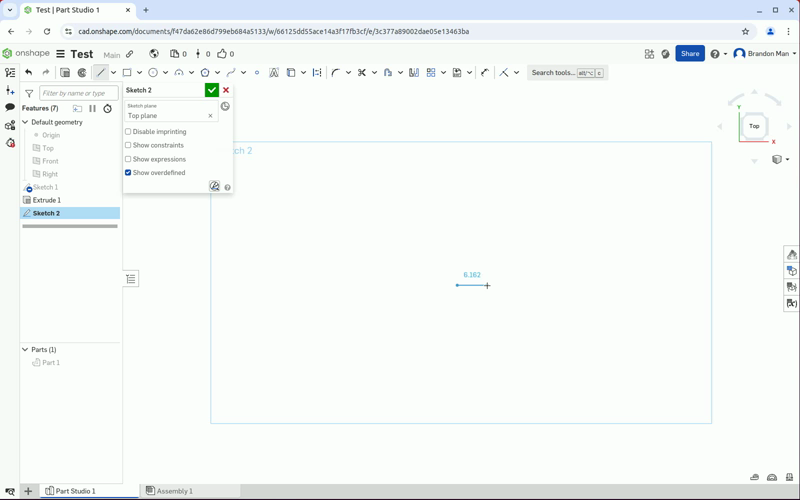
mouse_move(461, 288)
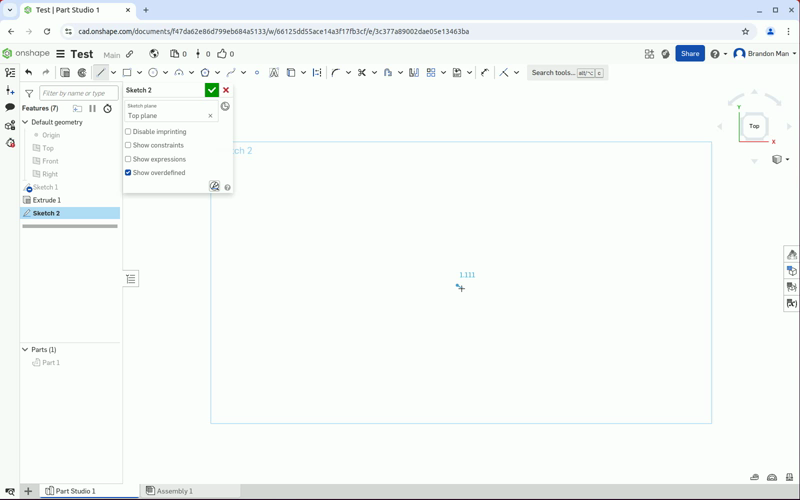
scroll(6)
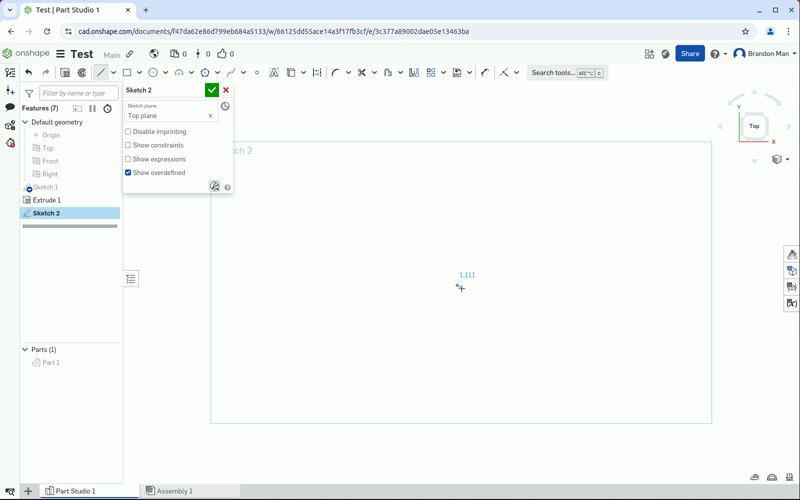
scroll(6)
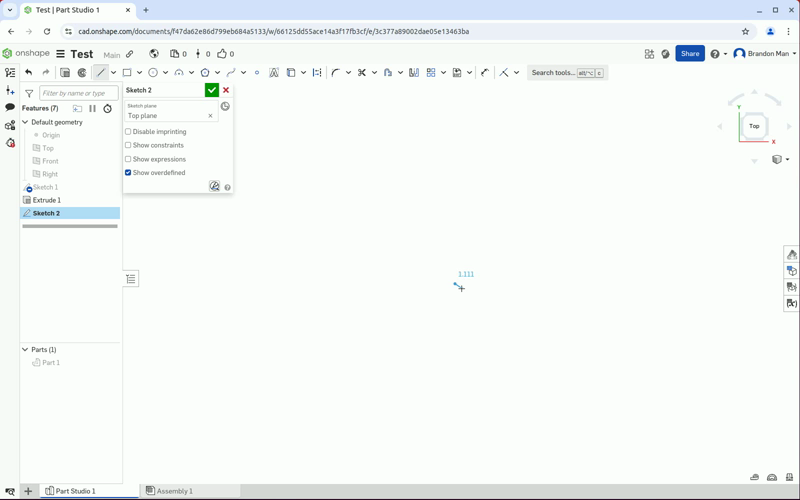
scroll(6)
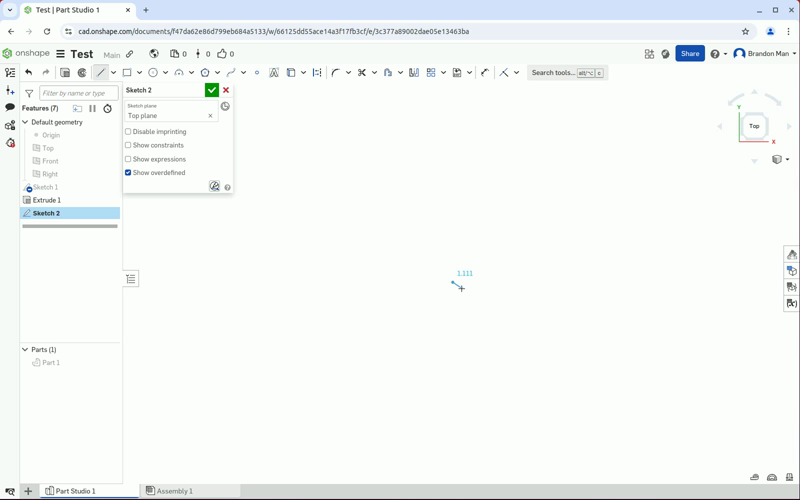
scroll(6)
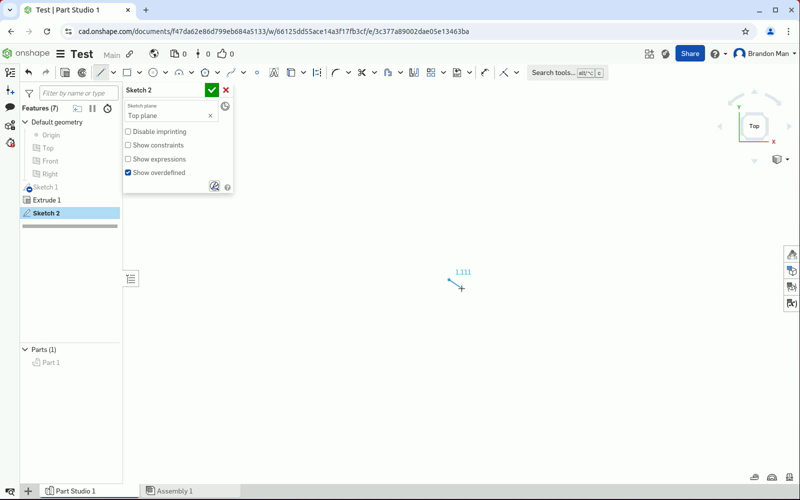
scroll(6)
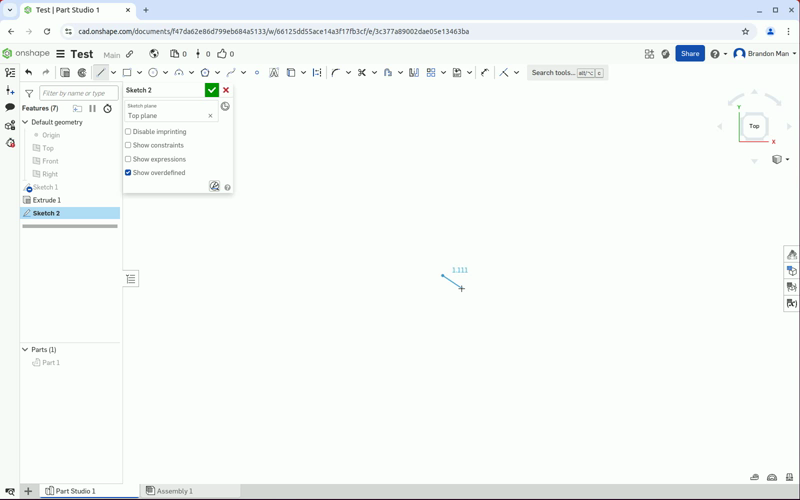
scroll(6)
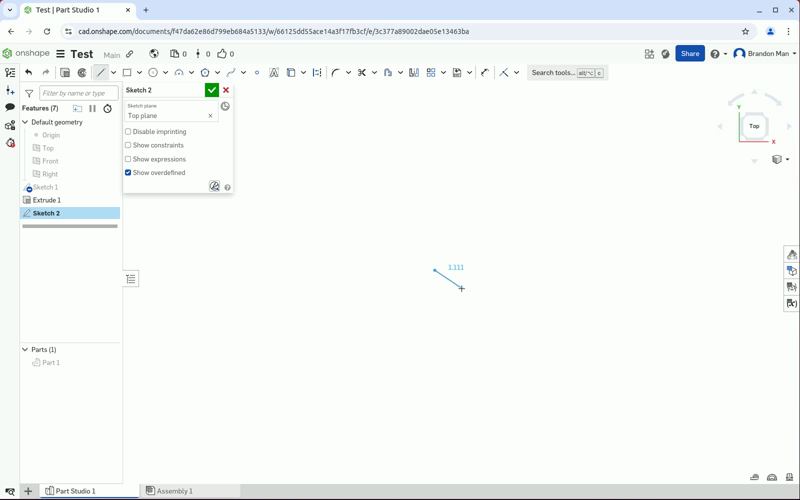
scroll(6)
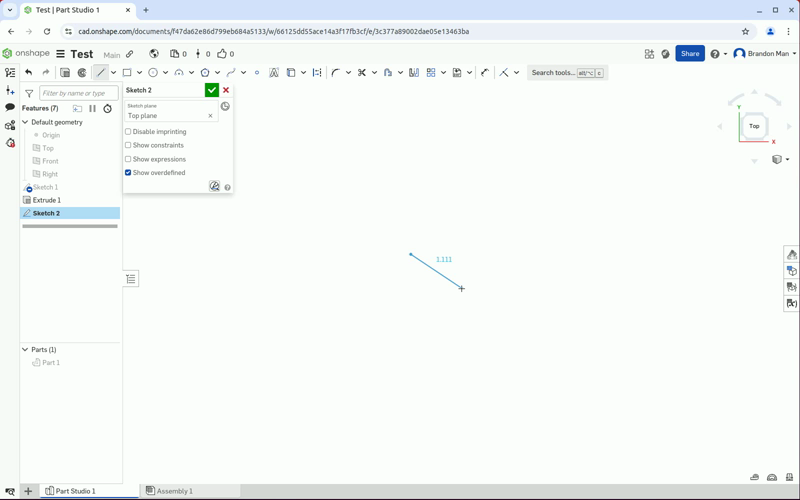
click(461, 288)
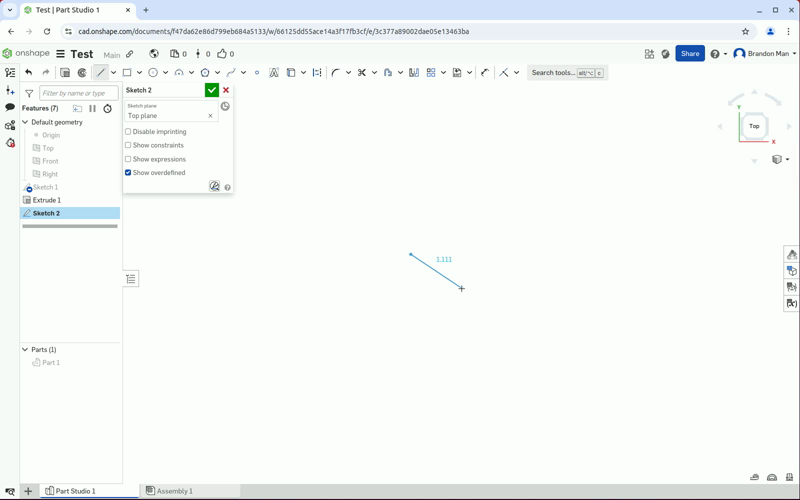
scroll(-6)
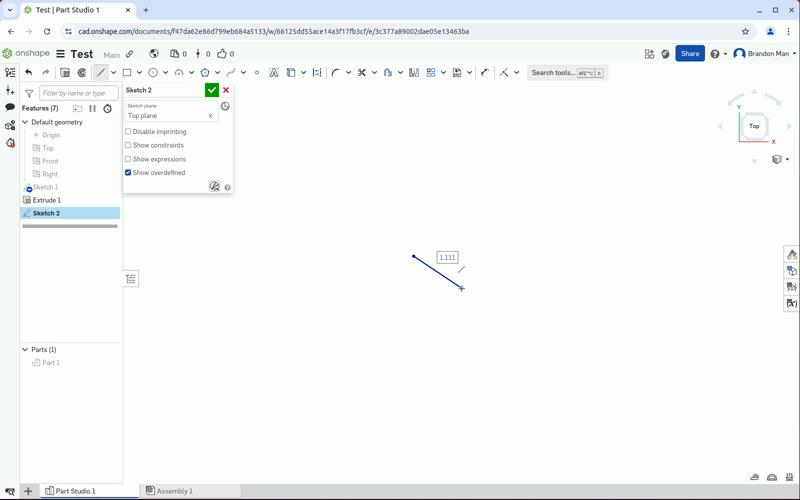
scroll(-6)
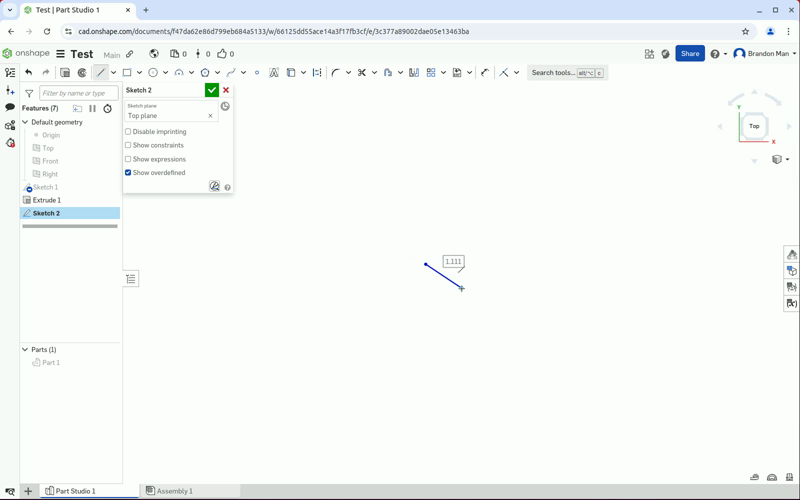
scroll(-6)
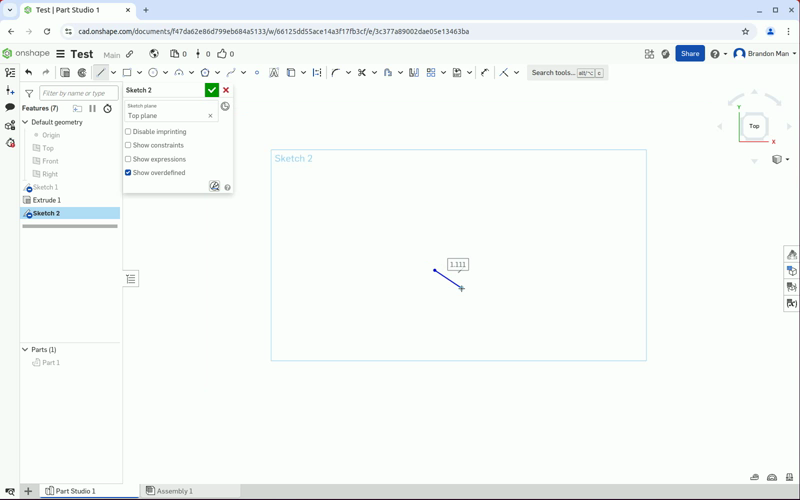
scroll(-6)
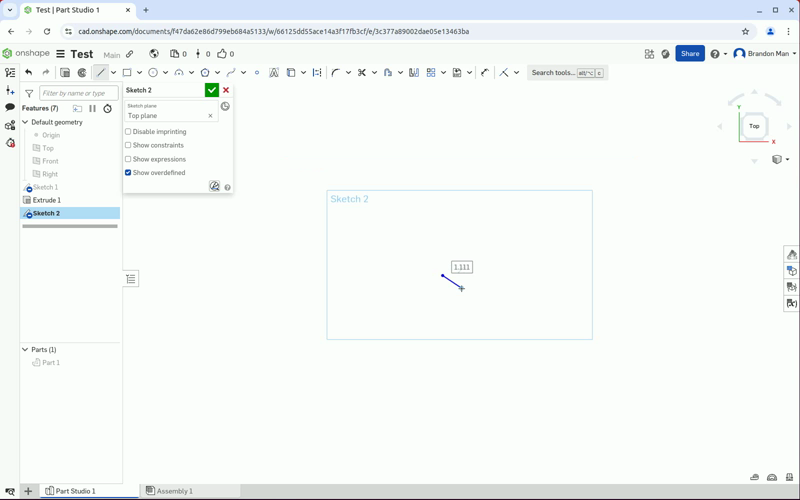
scroll(-6)
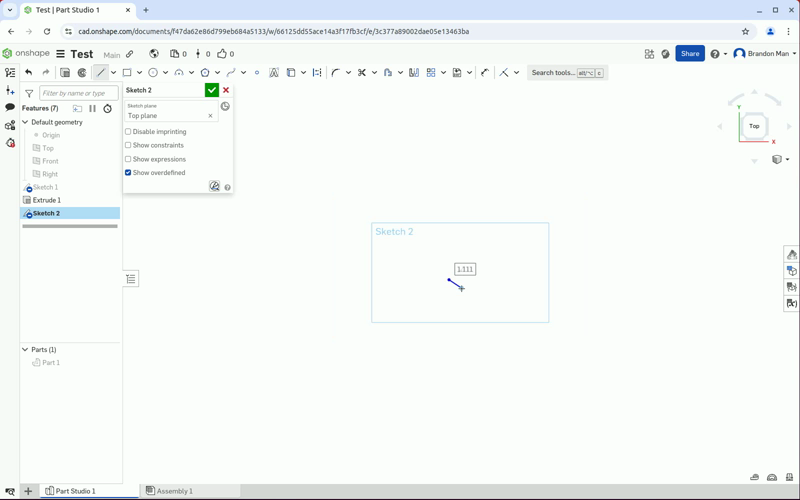
scroll(-6)
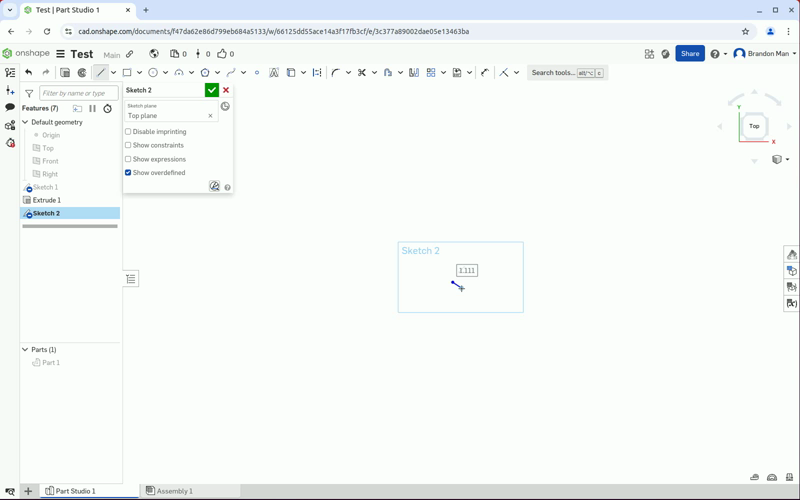
scroll(-6)
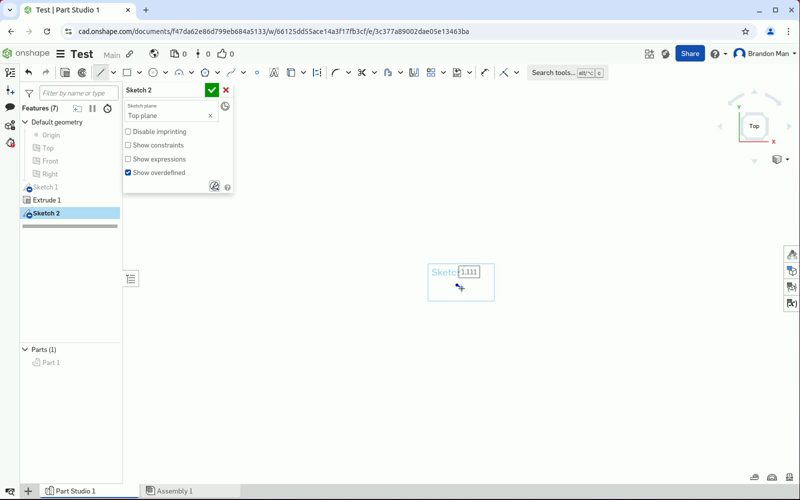
key_up(shift)
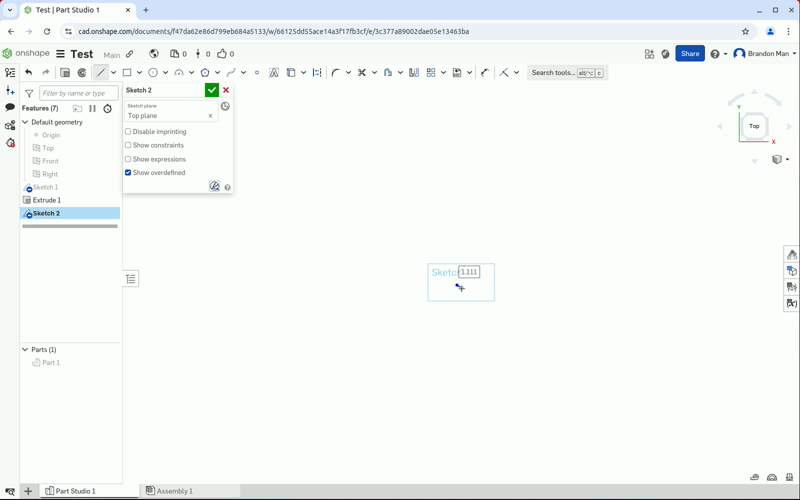
key_down(shift)
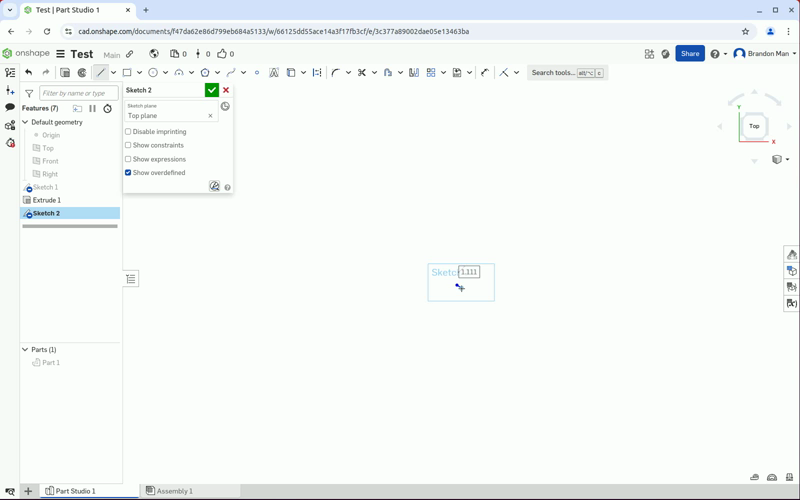
mouse_move(492, 288)
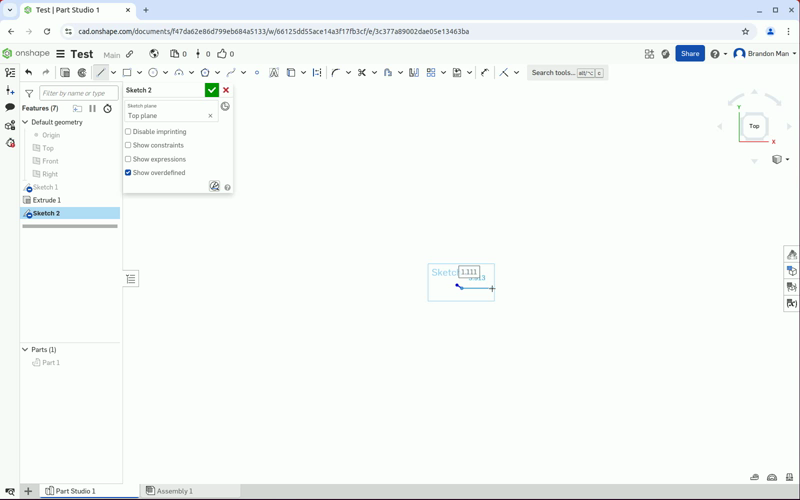
mouse_move(466, 285)
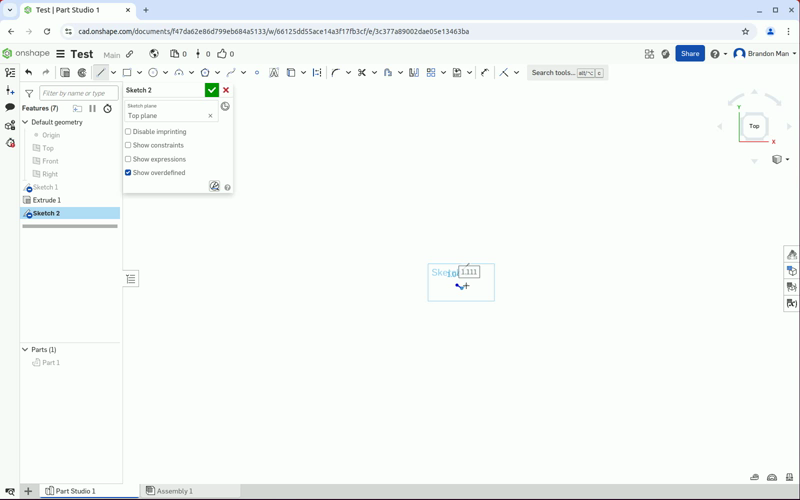
scroll(6)
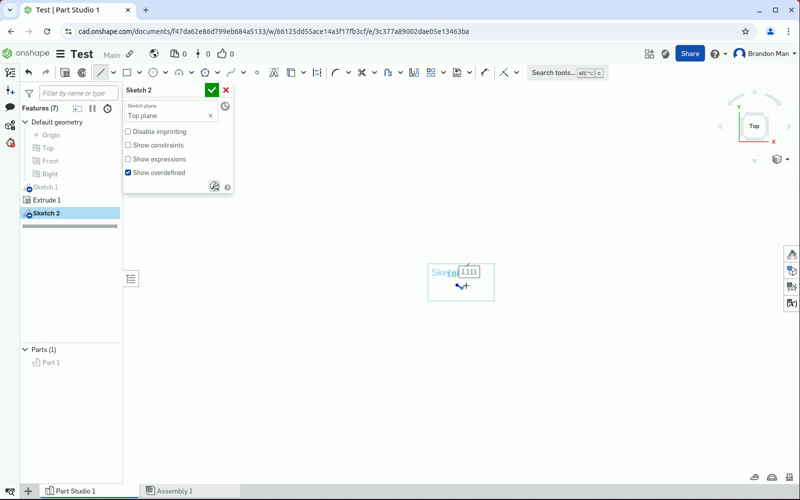
scroll(6)
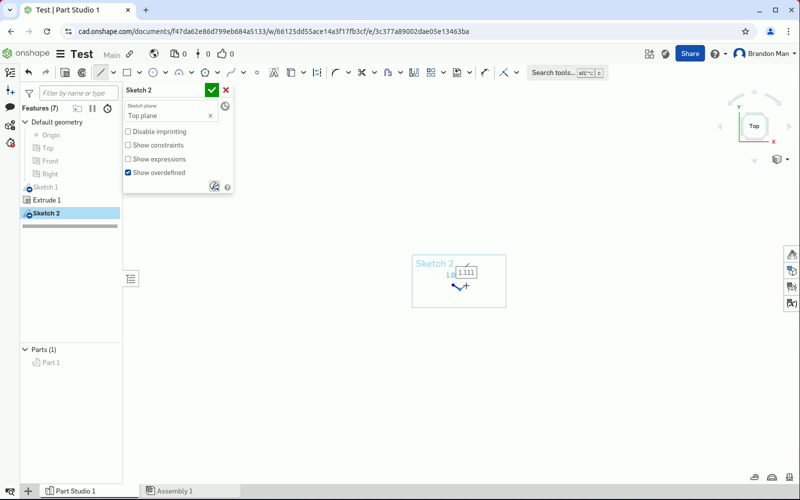
scroll(6)
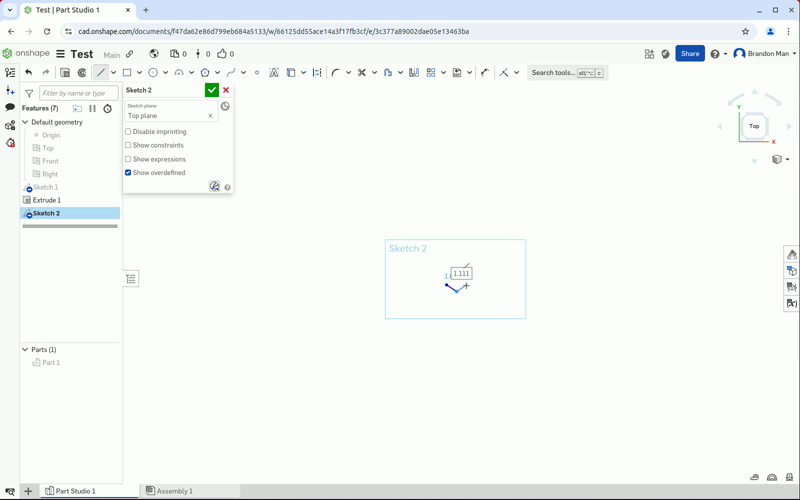
scroll(6)
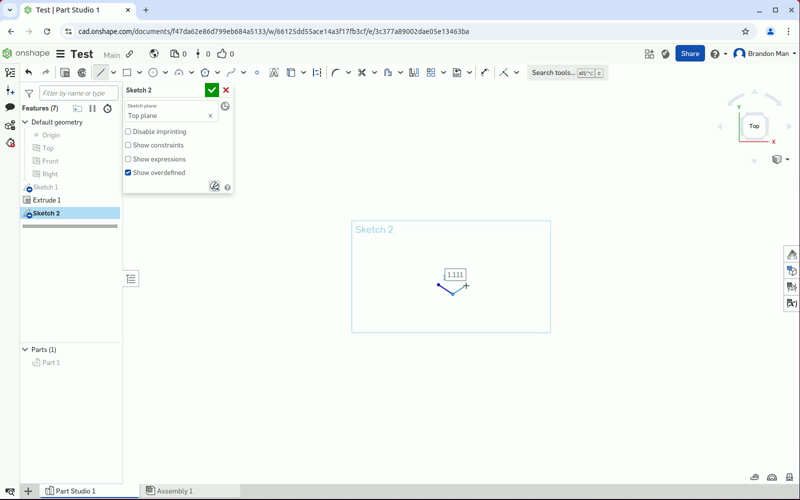
scroll(6)
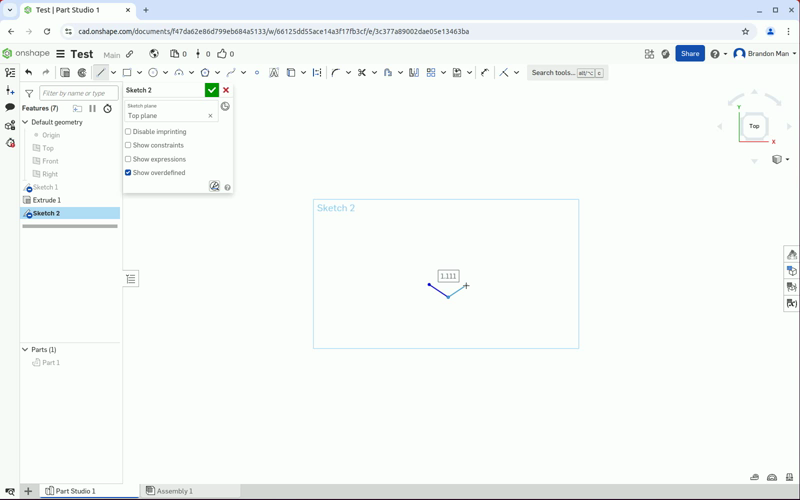
scroll(6)
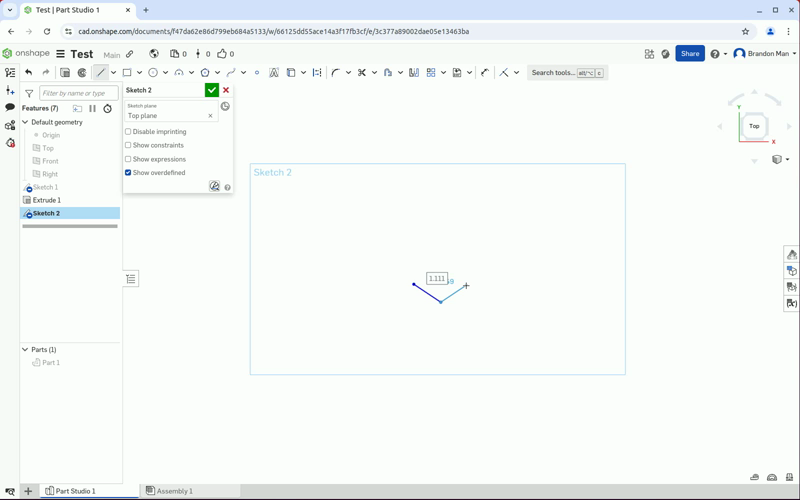
scroll(6)
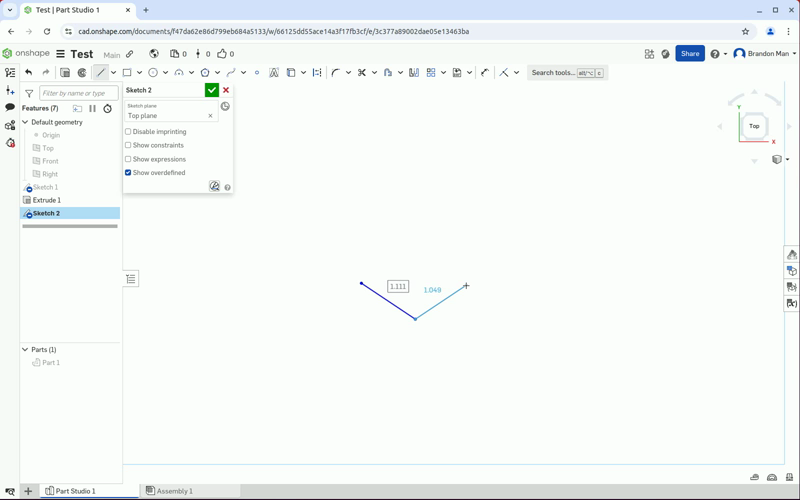
click(466, 285)
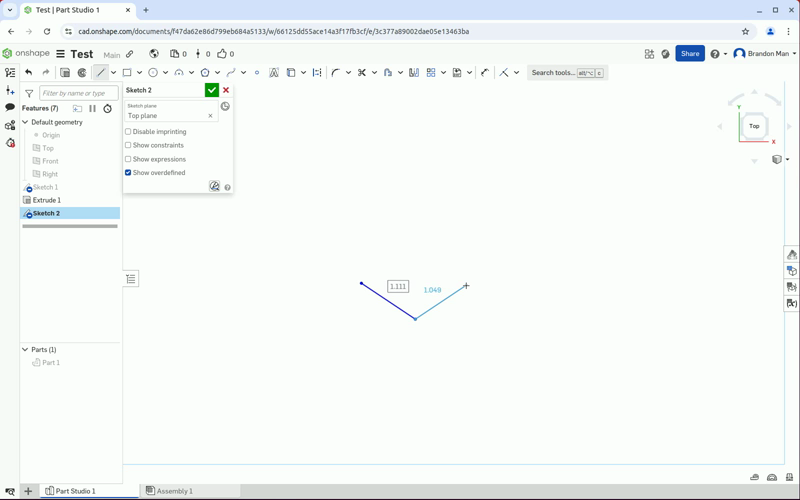
scroll(-6)
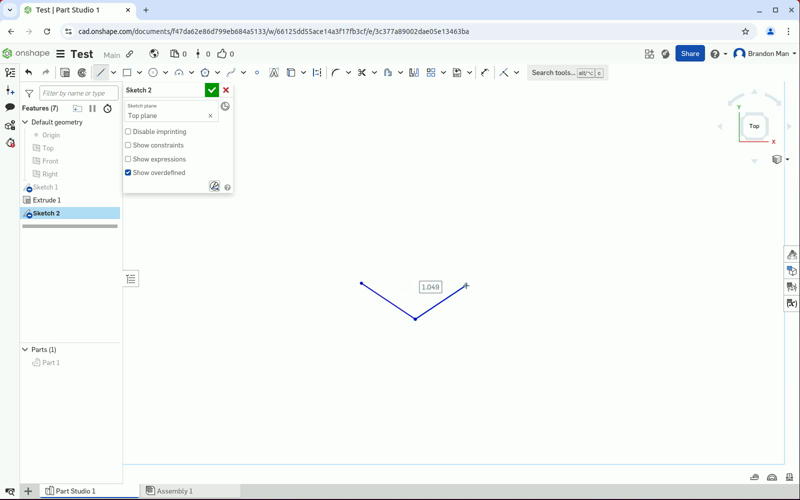
scroll(-6)
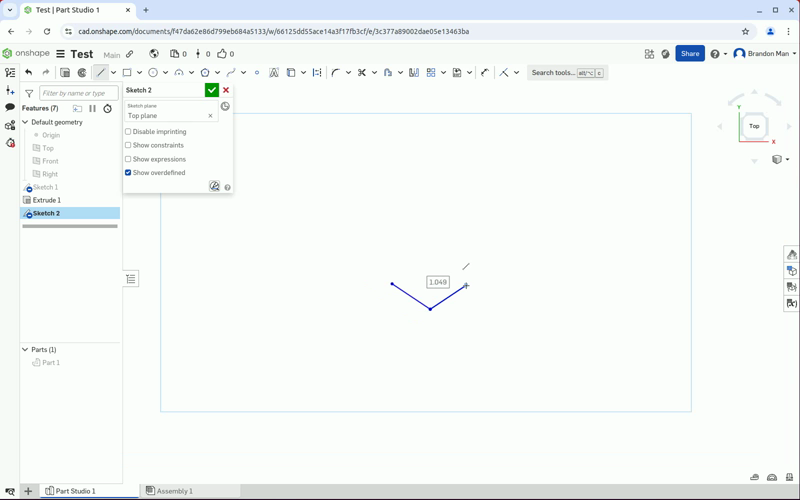
scroll(-6)
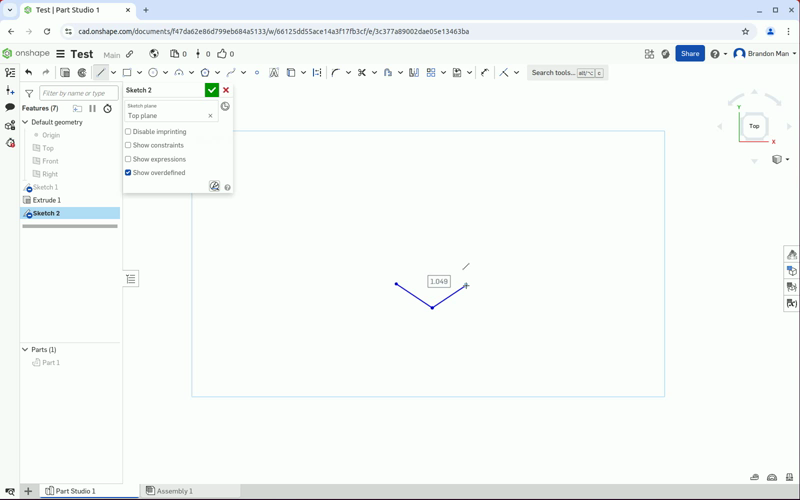
scroll(-6)
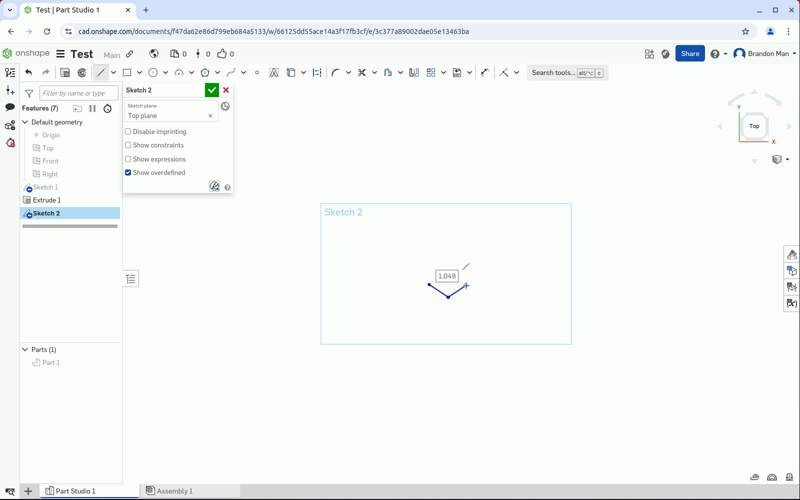
scroll(-6)
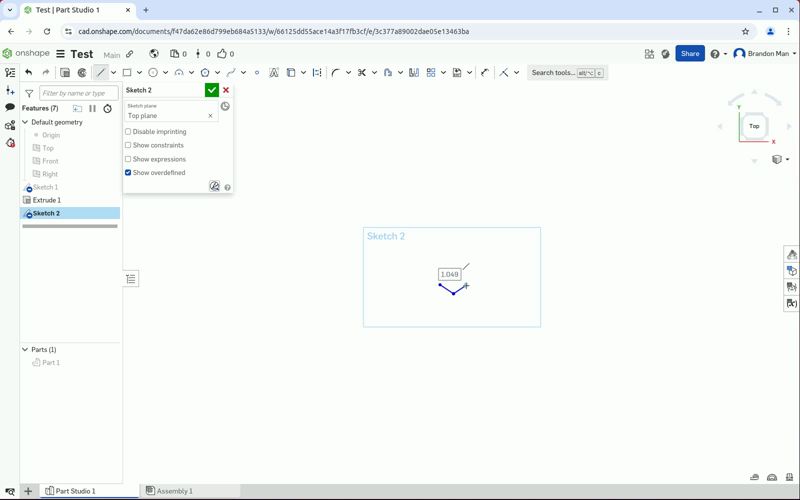
scroll(-6)
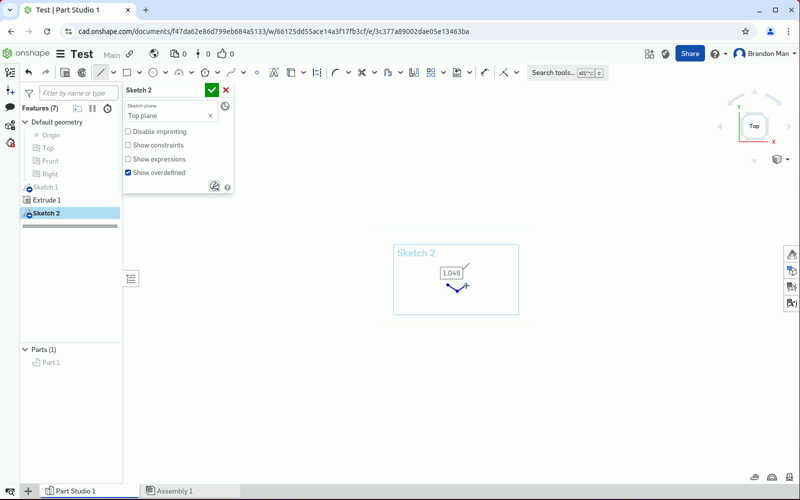
scroll(-6)
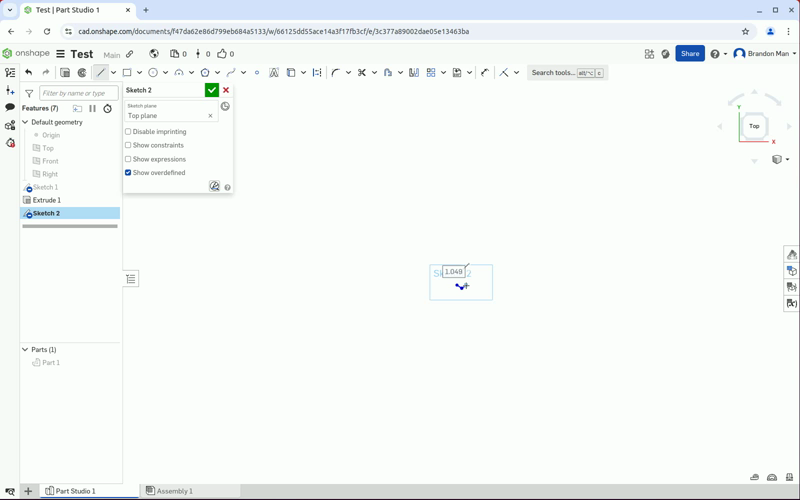
key_up(shift)
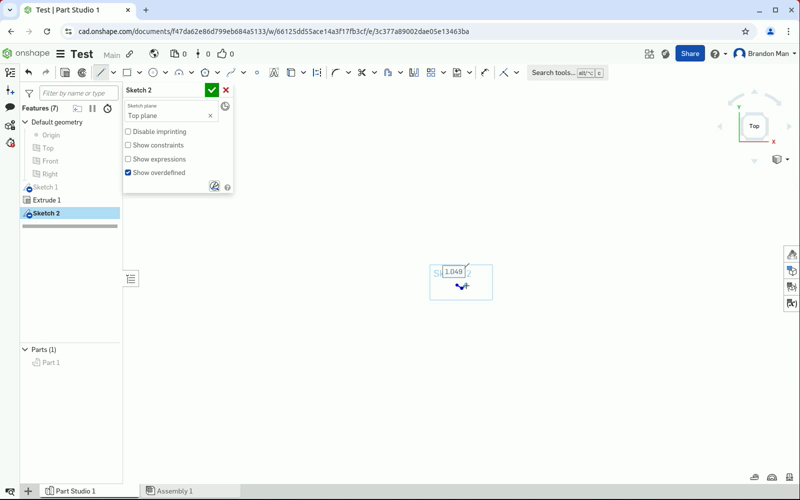
key_down(shift)
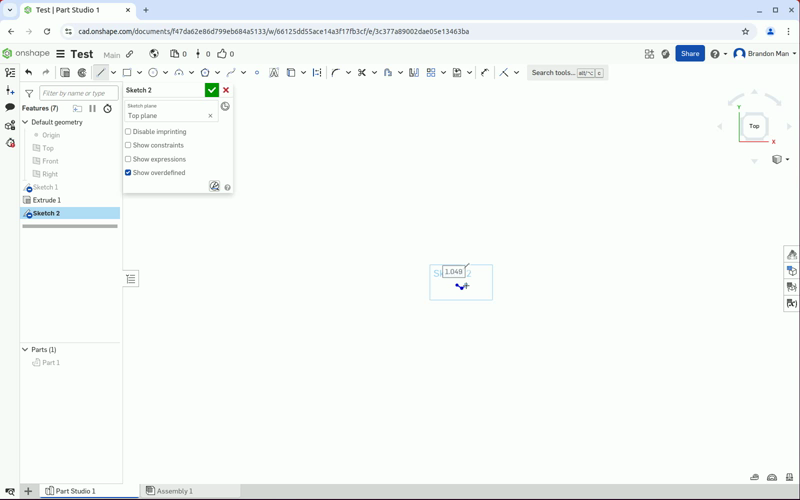
mouse_move(496, 285)
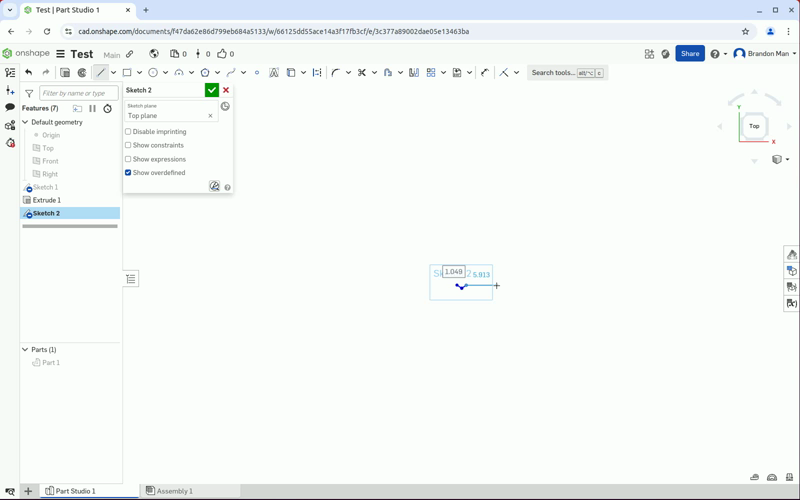
mouse_move(466, 279)
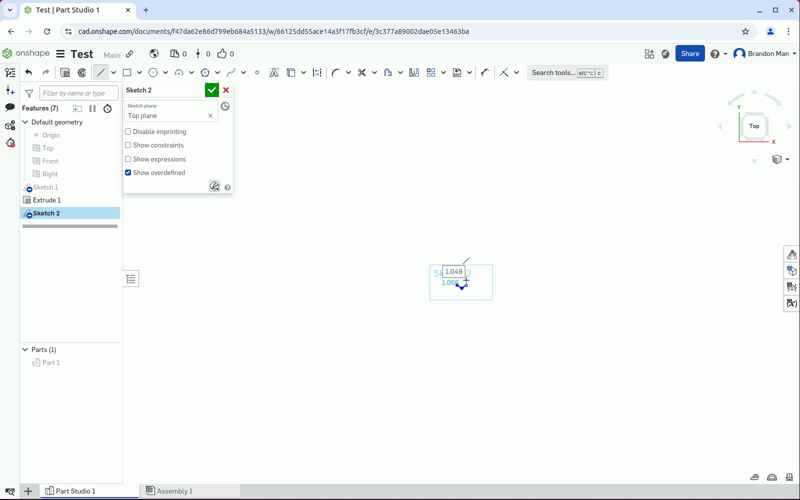
scroll(6)
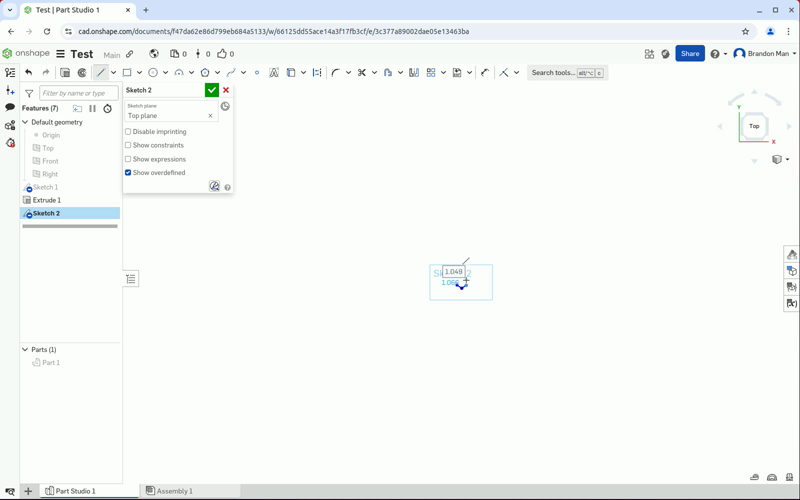
scroll(6)
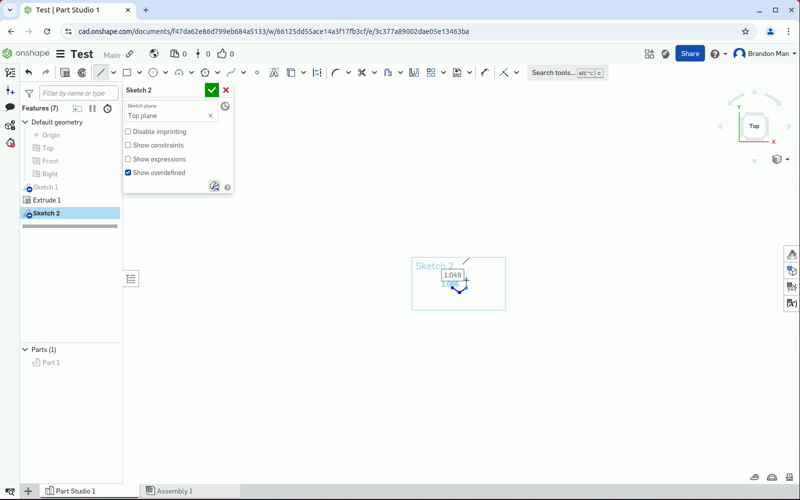
scroll(6)
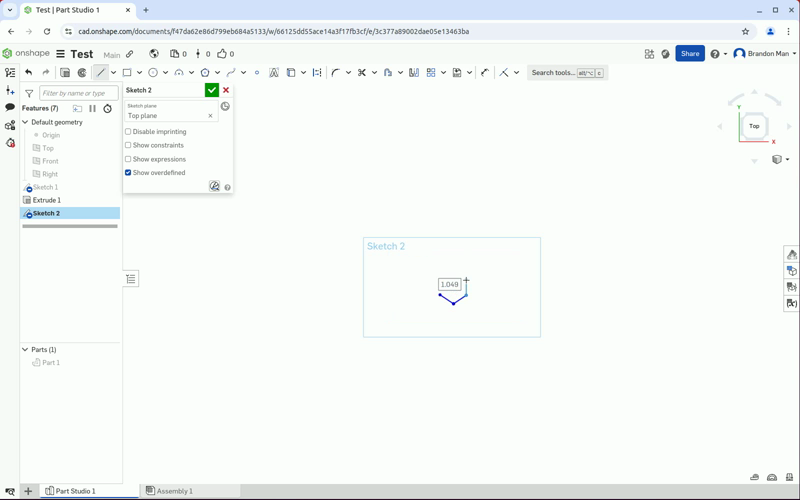
scroll(6)
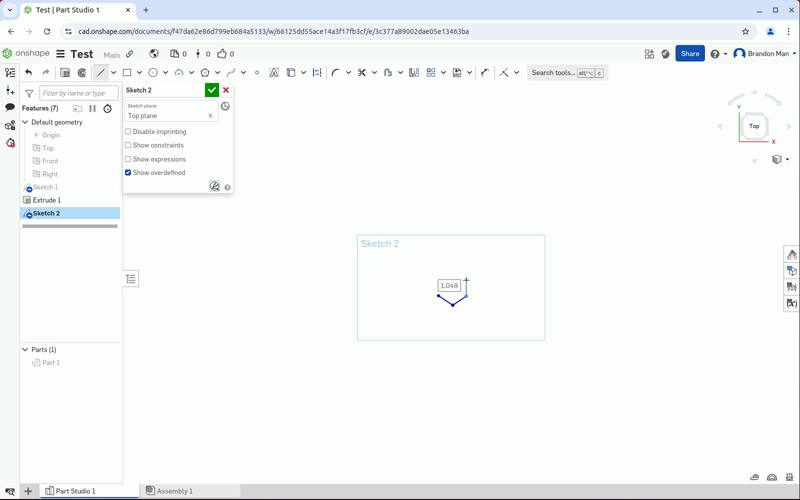
scroll(6)
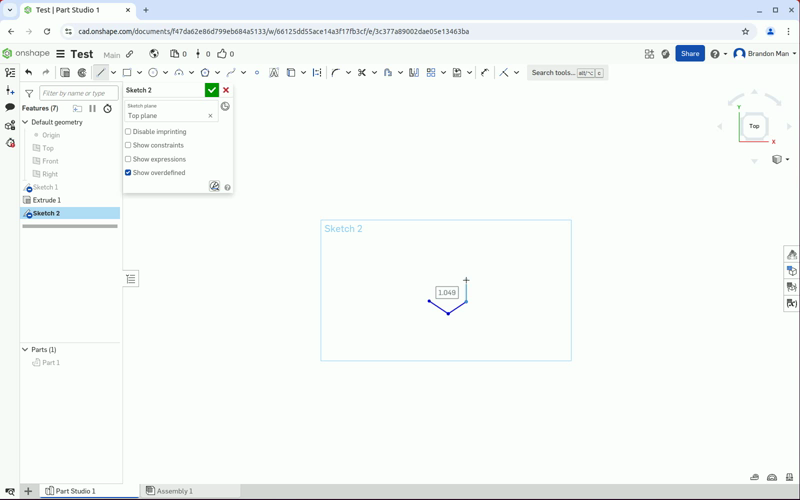
scroll(6)
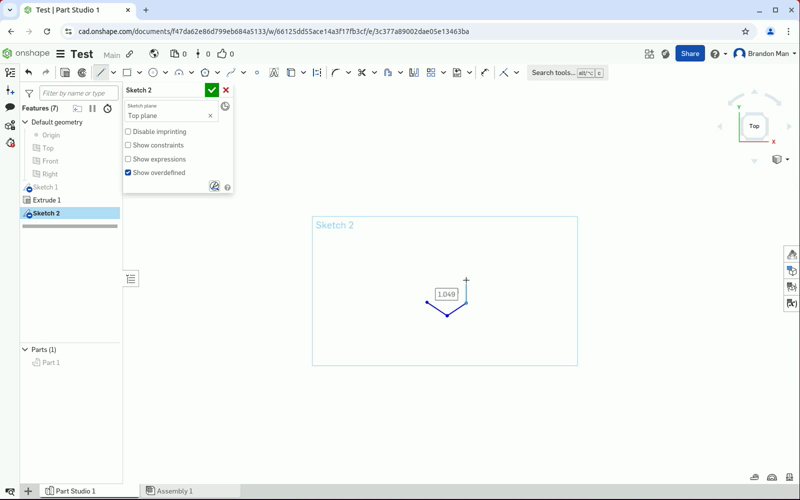
scroll(6)
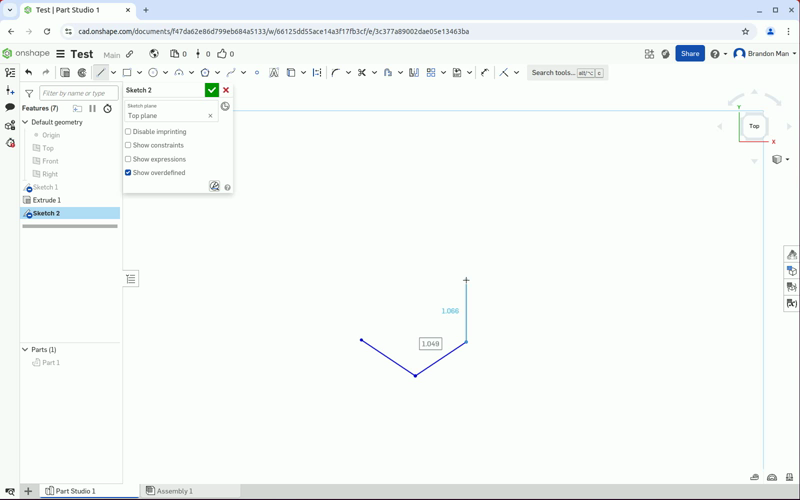
click(466, 279)
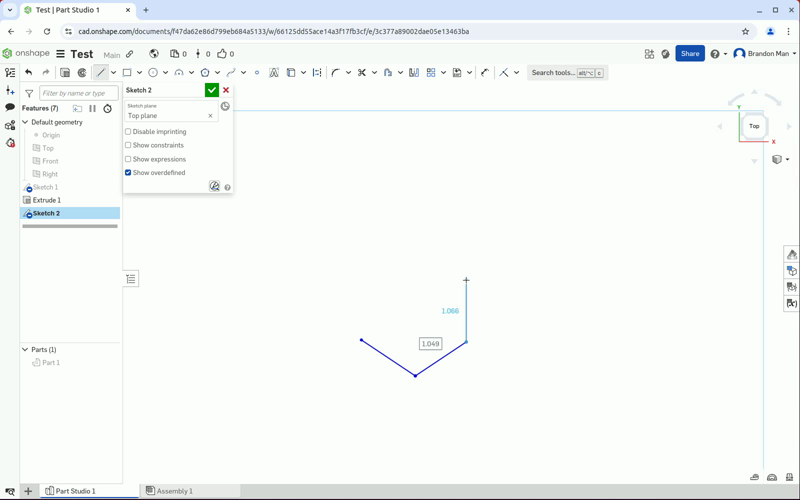
scroll(-6)
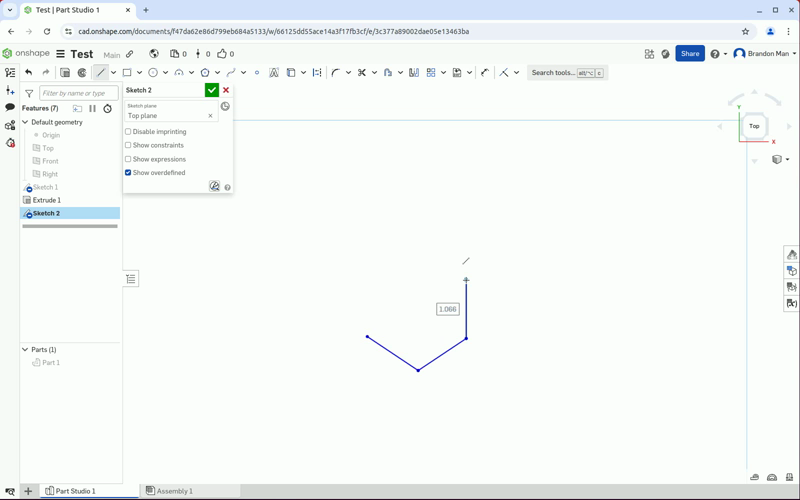
scroll(-6)
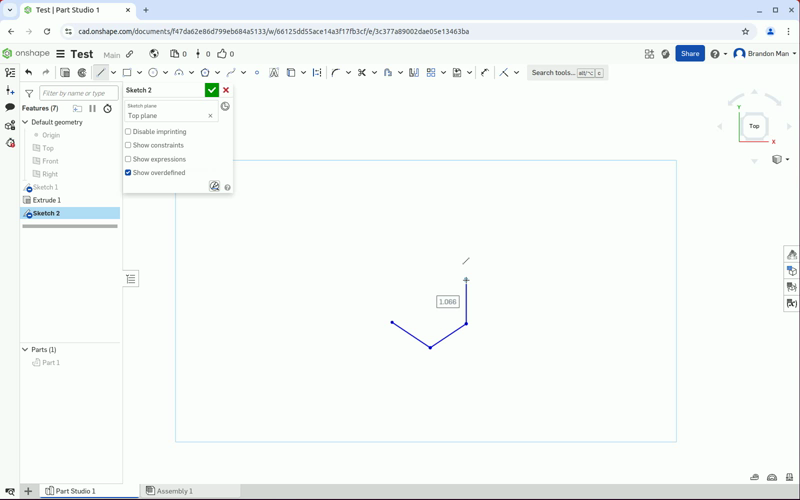
scroll(-6)
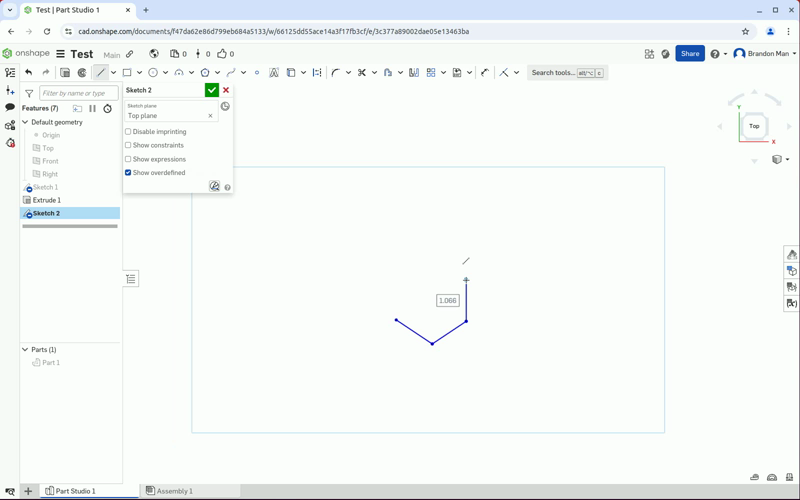
scroll(-6)
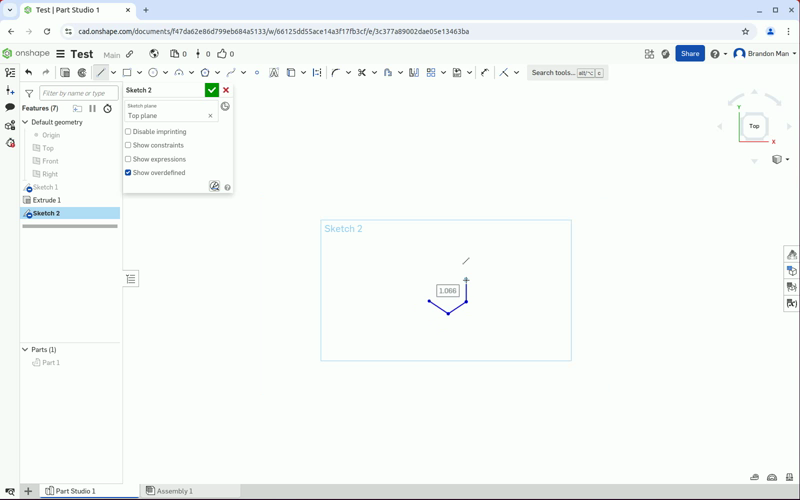
scroll(-6)
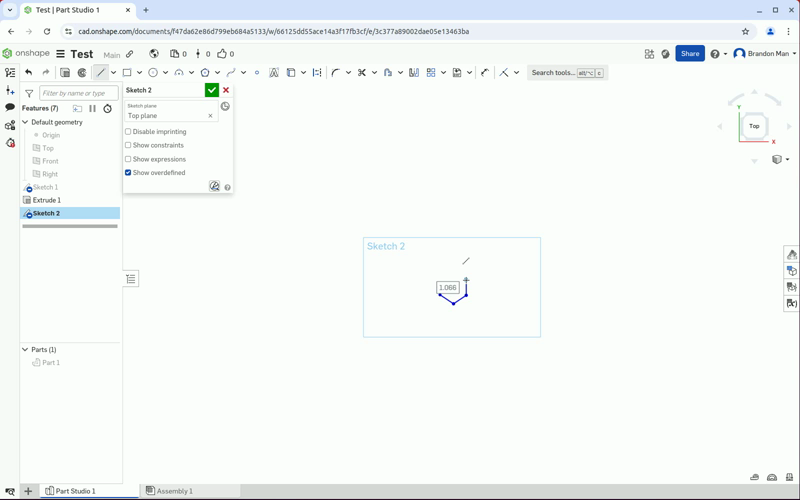
scroll(-6)
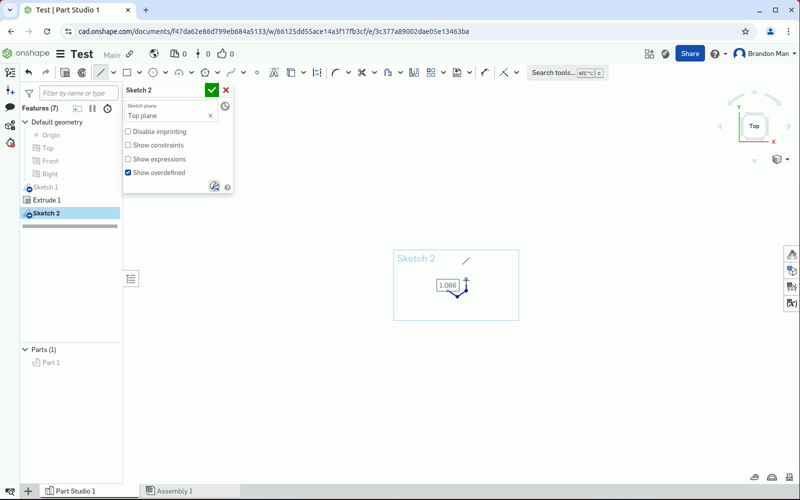
scroll(-6)
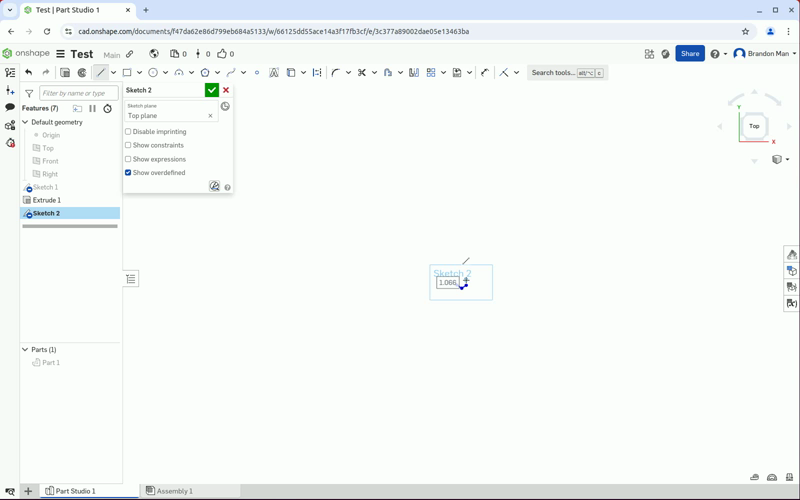
key_up(shift)
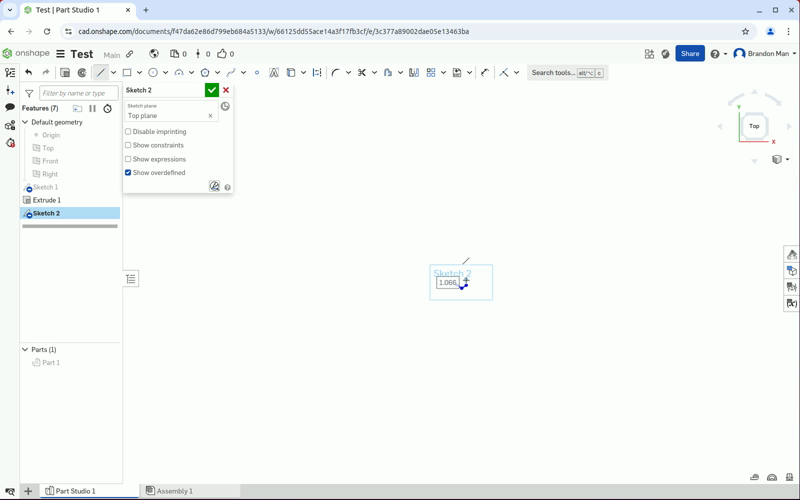
key_down(shift)
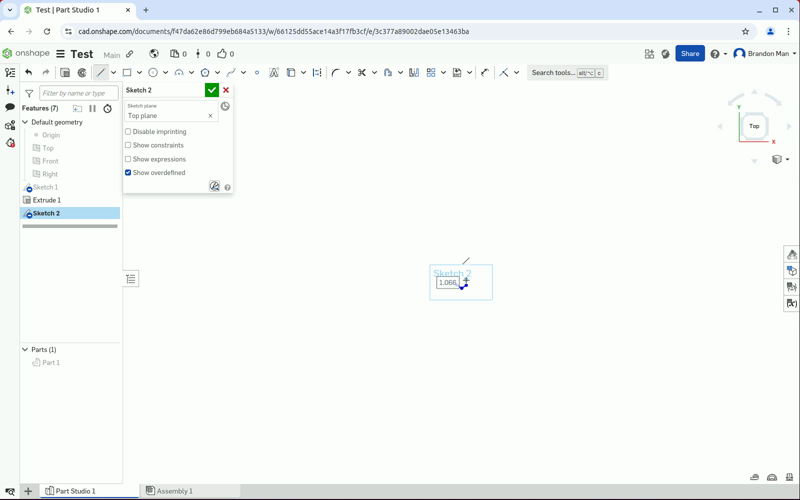
mouse_move(496, 279)
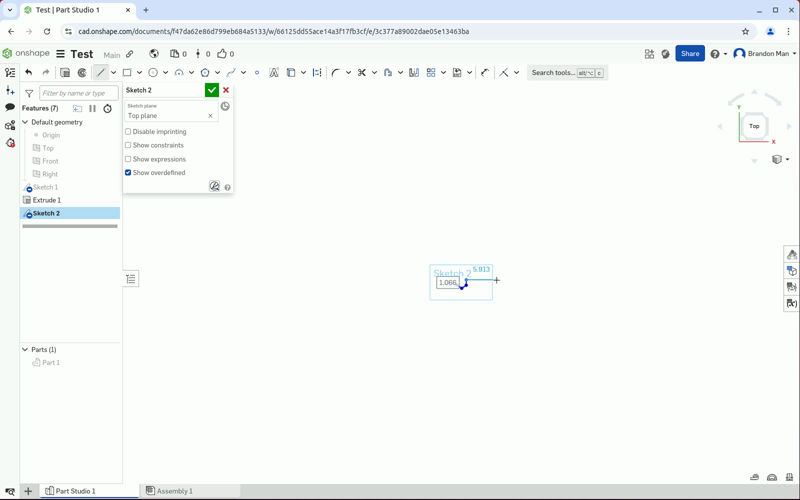
mouse_move(461, 277)
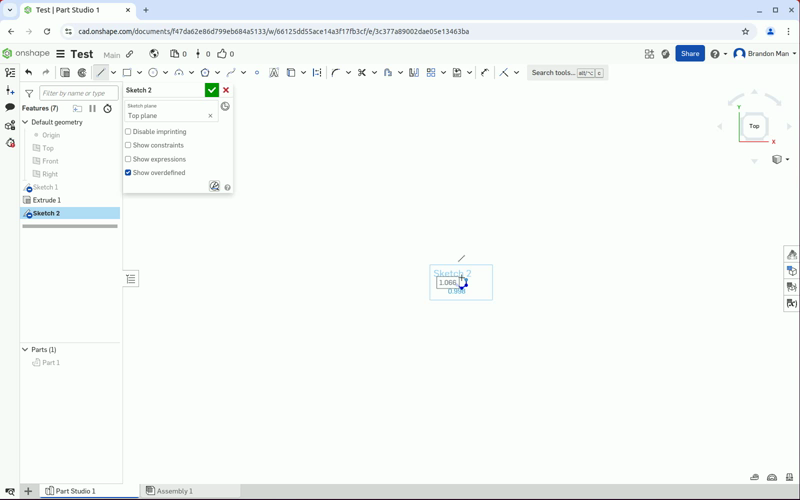
scroll(6)
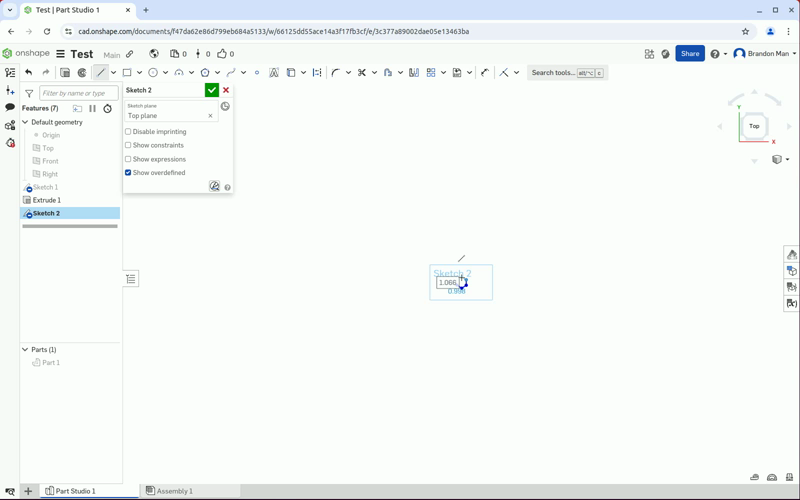
scroll(6)
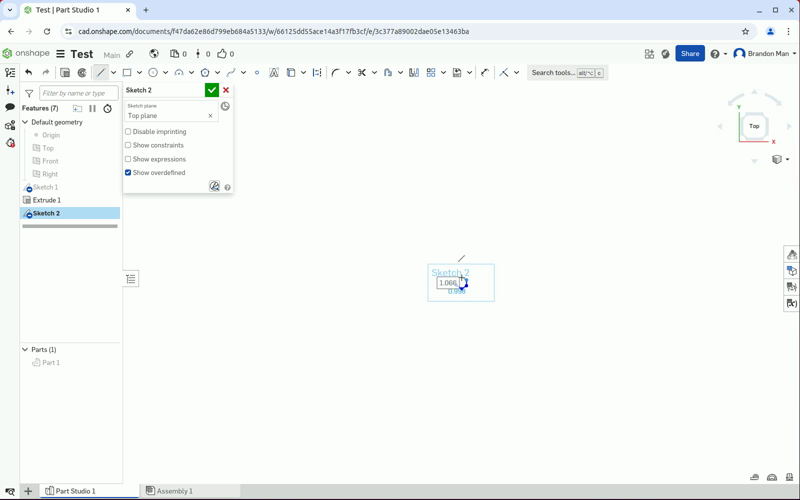
scroll(6)
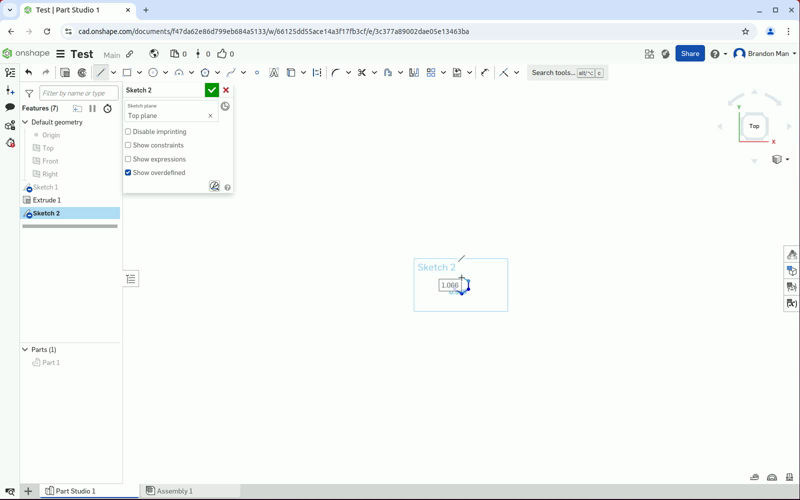
scroll(6)
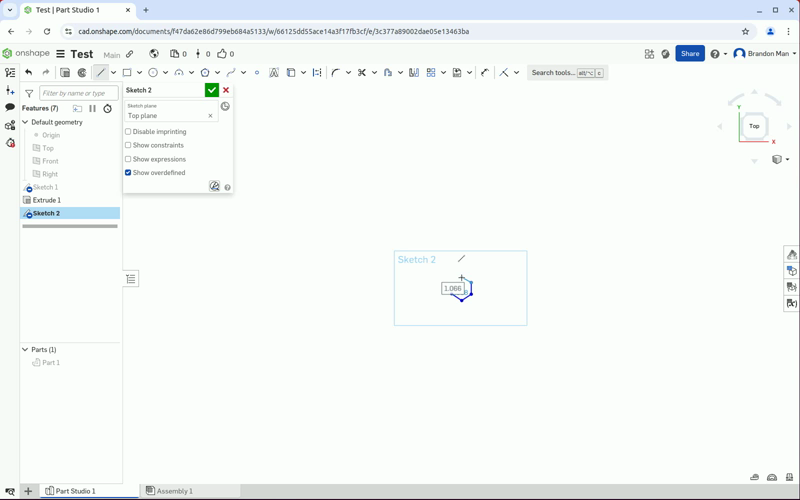
scroll(6)
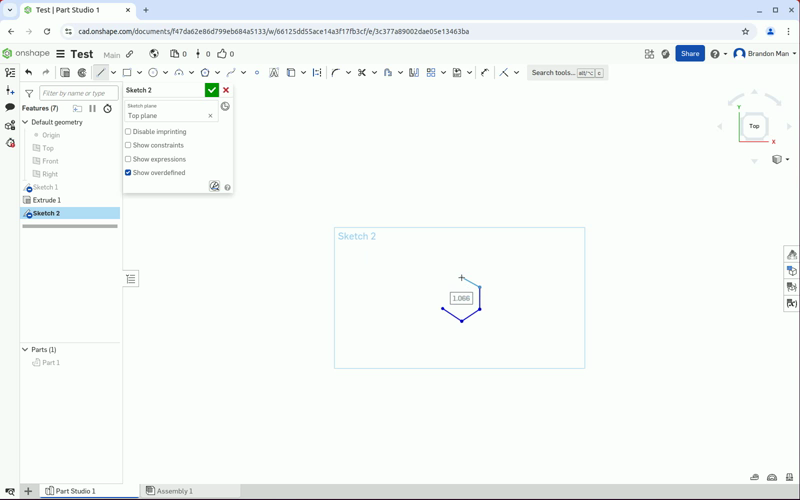
scroll(6)
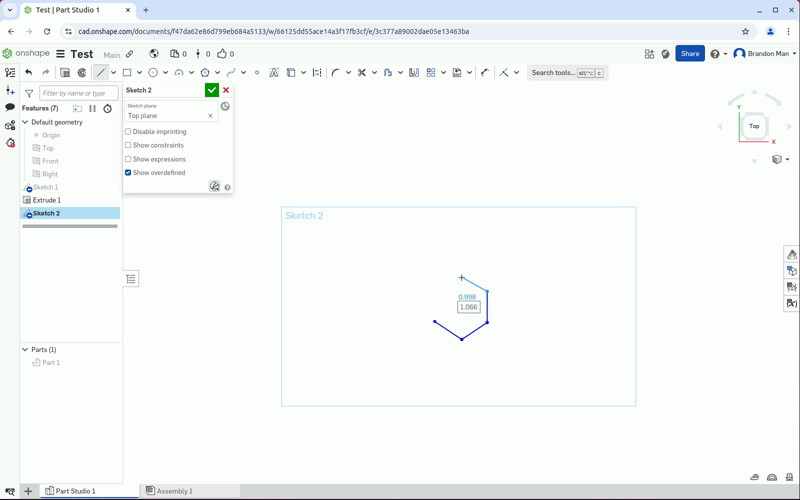
scroll(6)
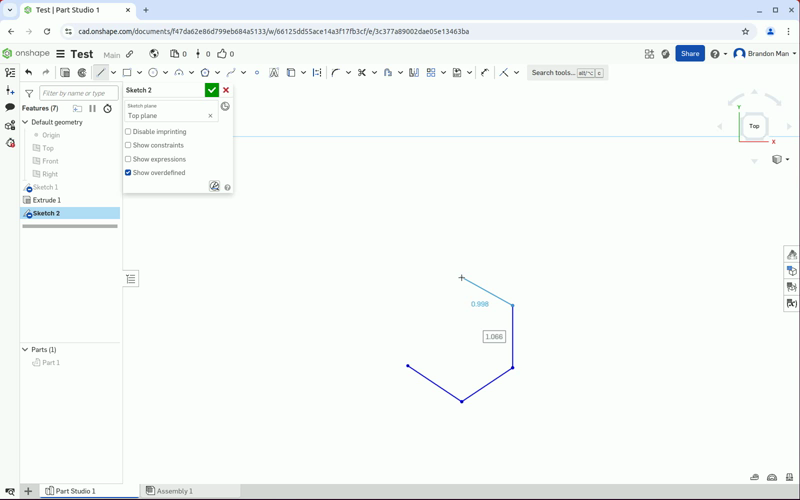
click(461, 277)
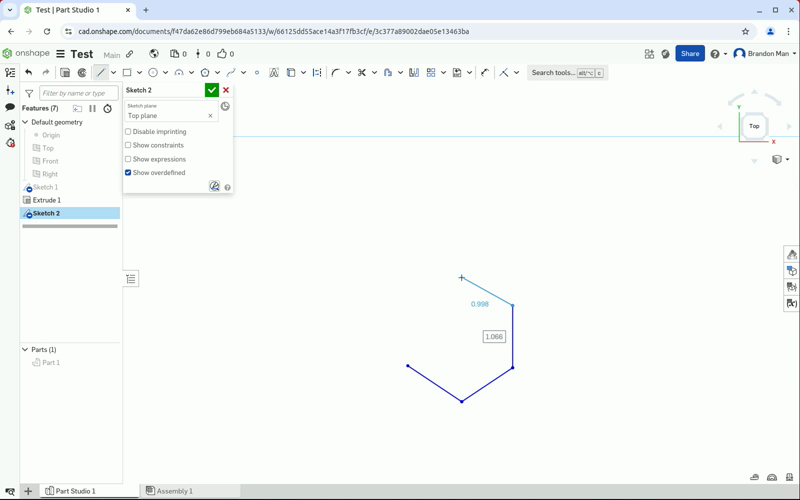
scroll(-6)
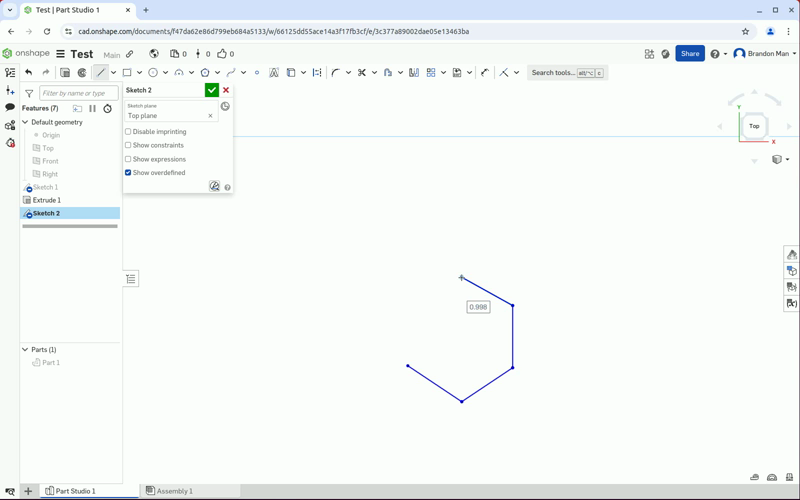
scroll(-6)
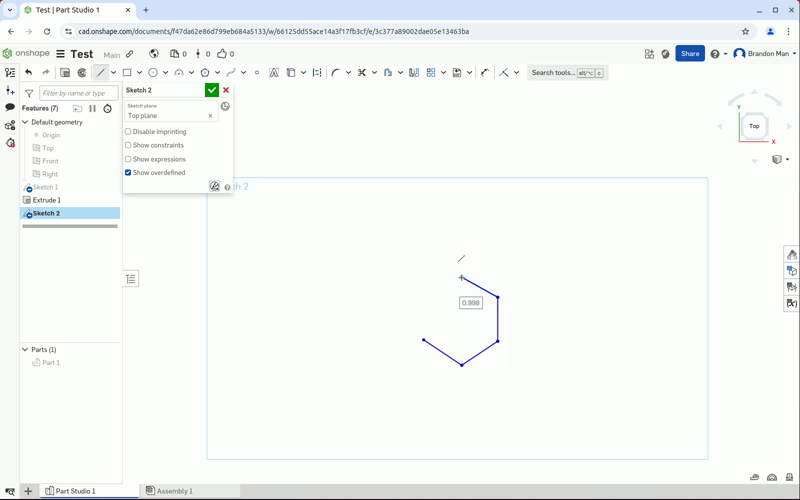
scroll(-6)
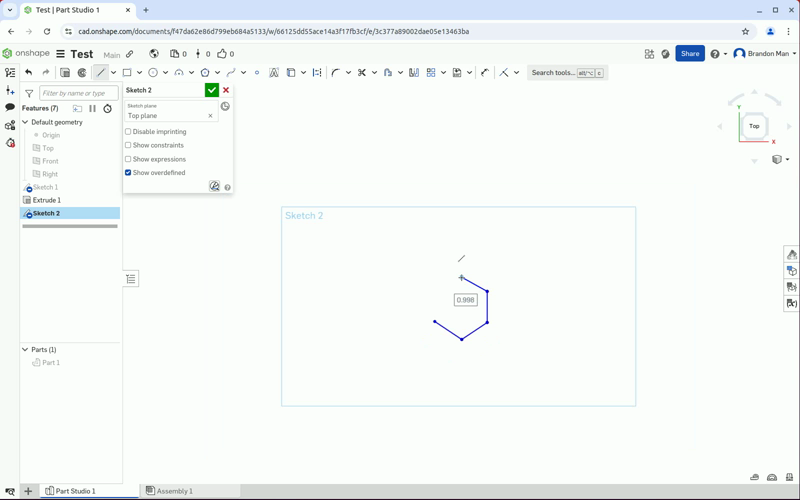
scroll(-6)
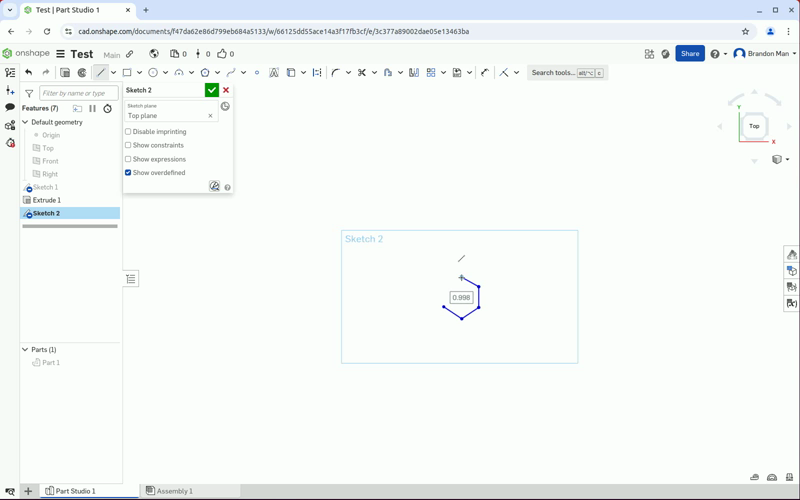
scroll(-6)
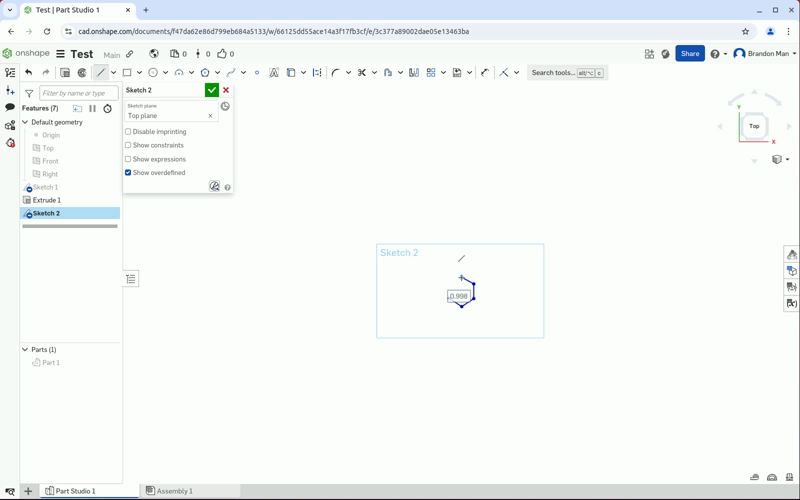
scroll(-6)
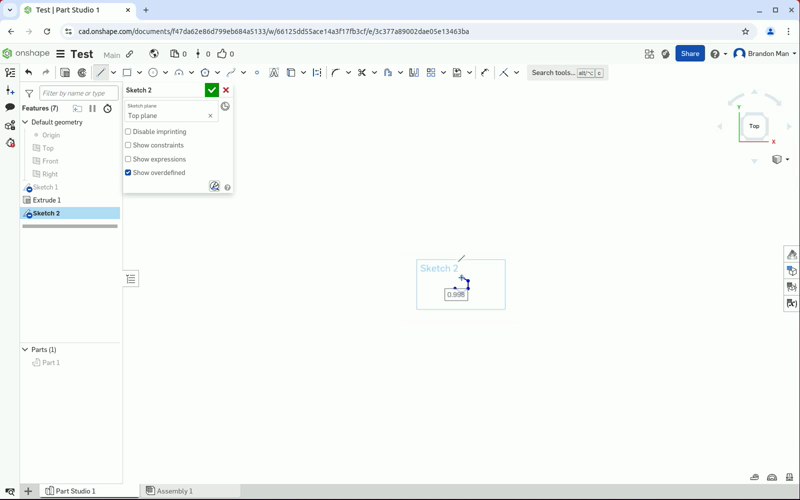
scroll(-6)
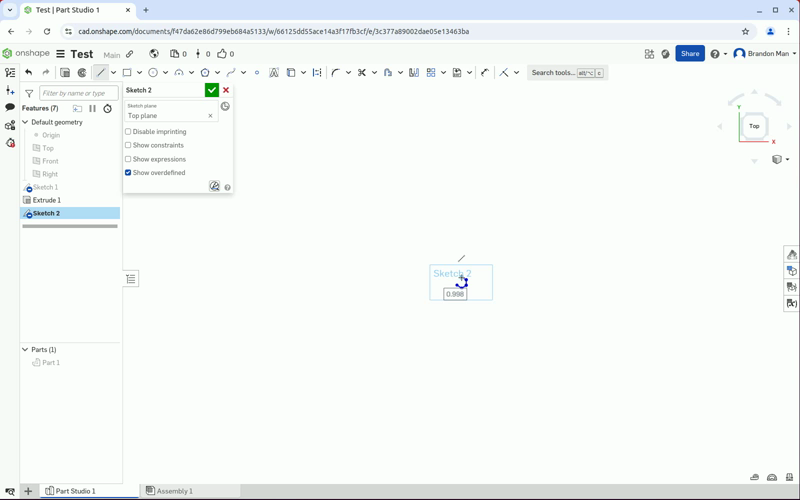
key_up(shift)
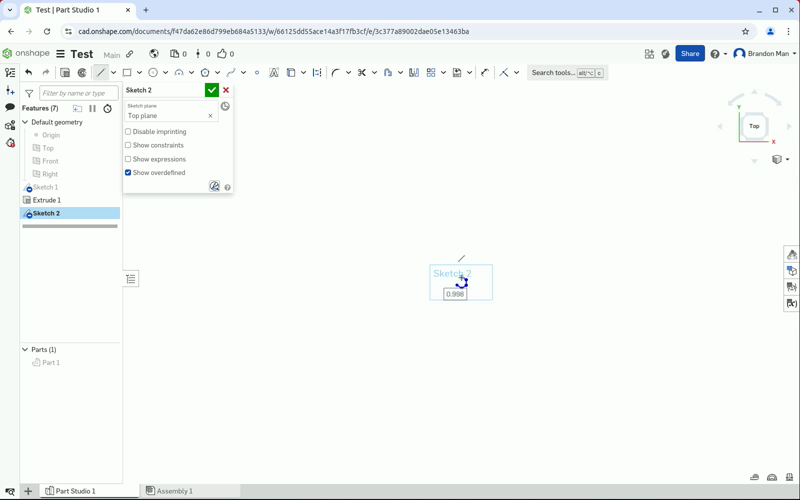
key_down(shift)
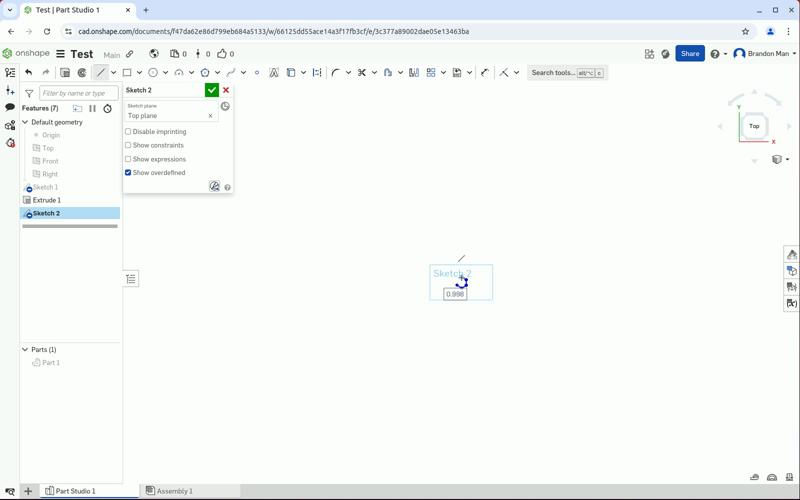
mouse_move(492, 277)
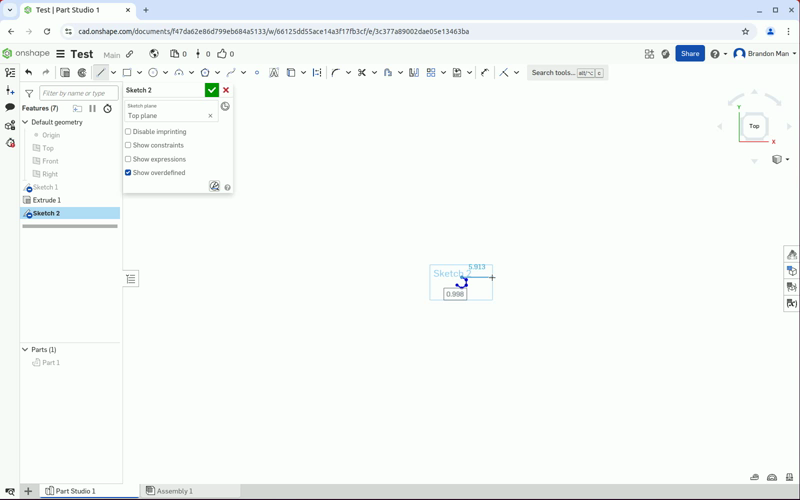
mouse_move(457, 279)
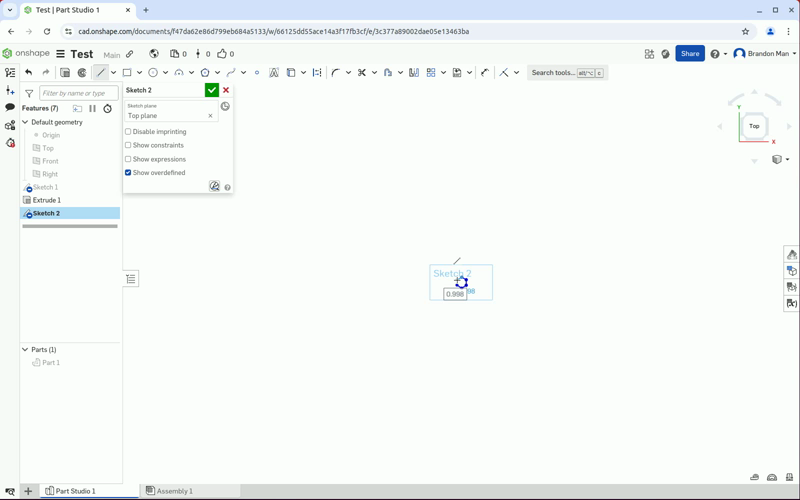
scroll(6)
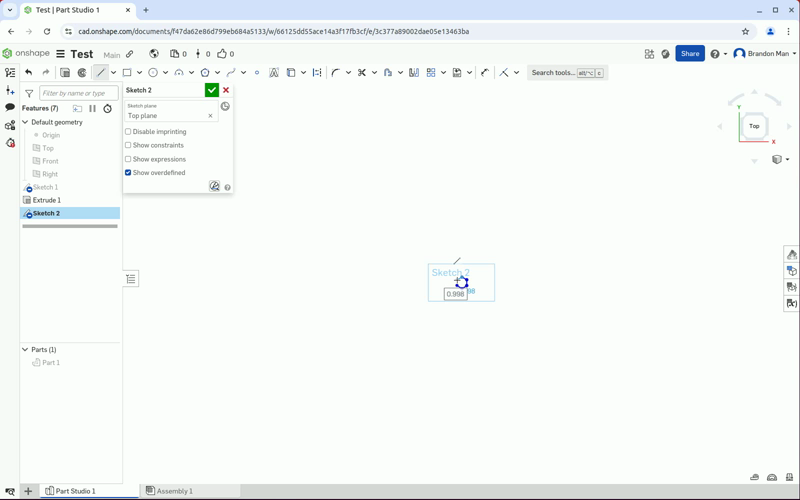
scroll(6)
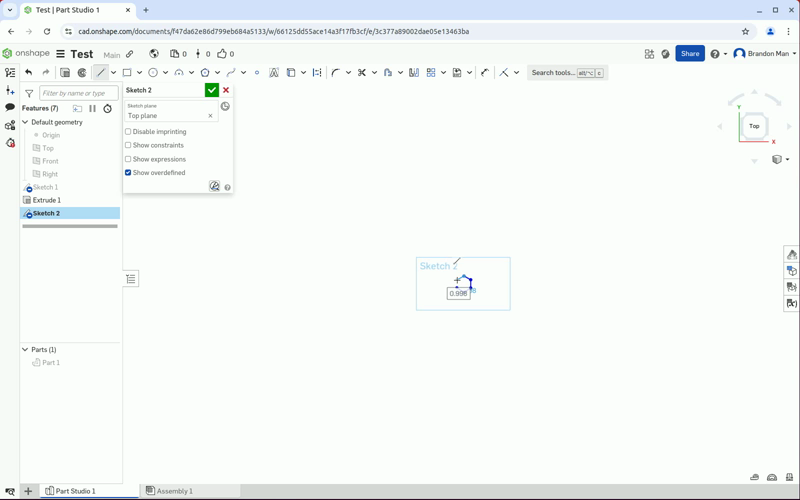
scroll(6)
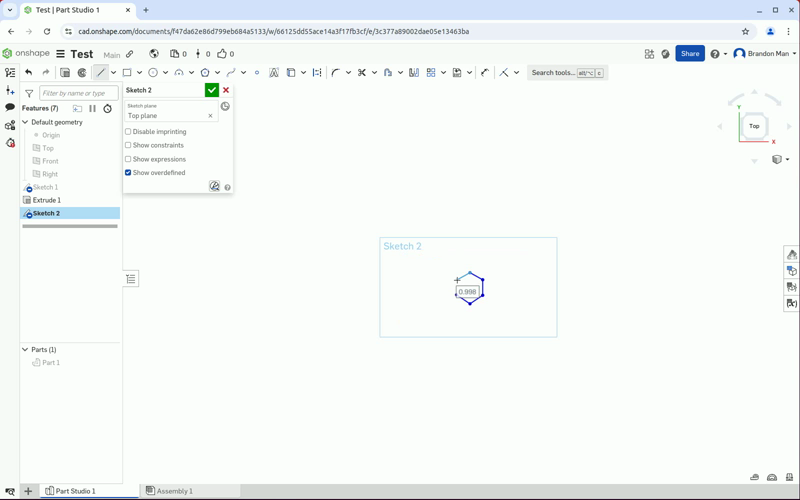
scroll(6)
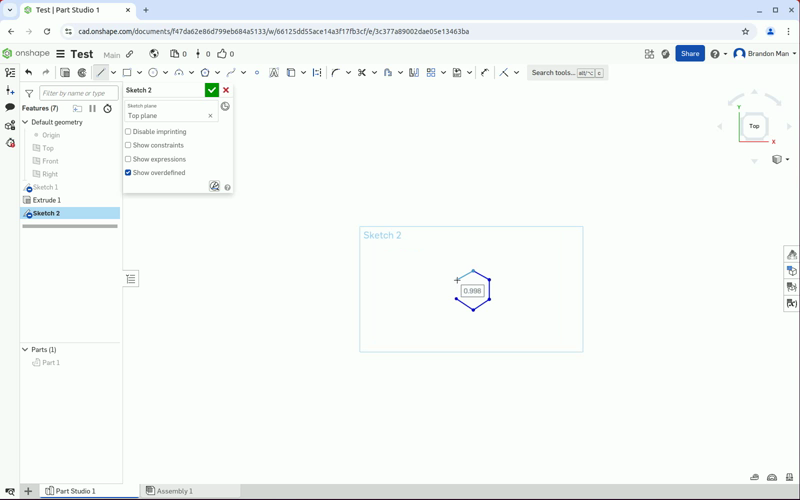
scroll(6)
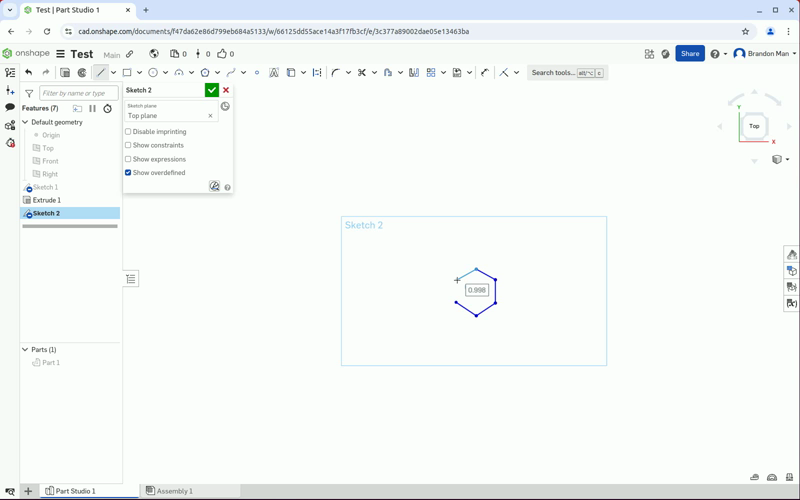
scroll(6)
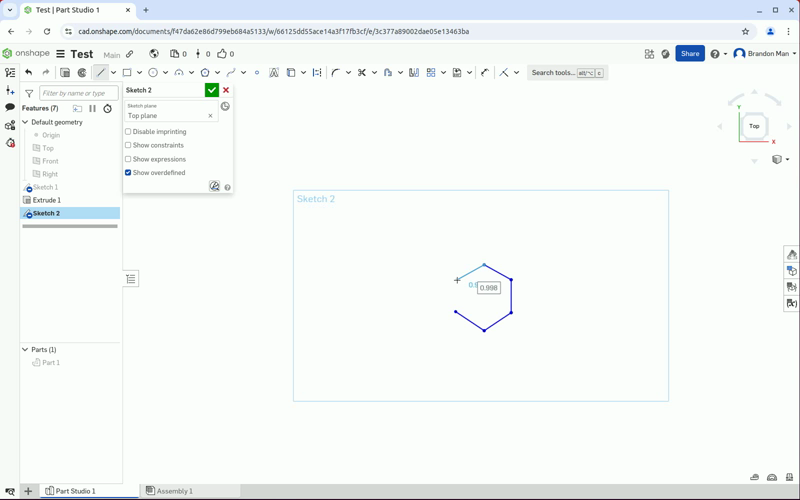
scroll(6)
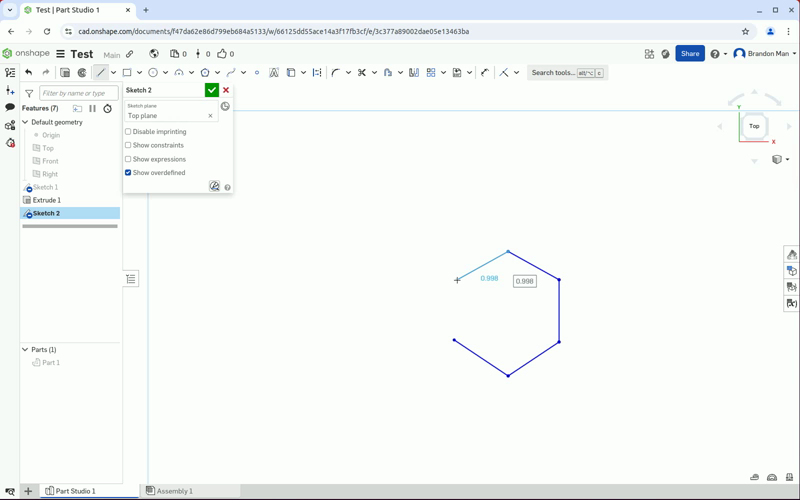
click(457, 279)
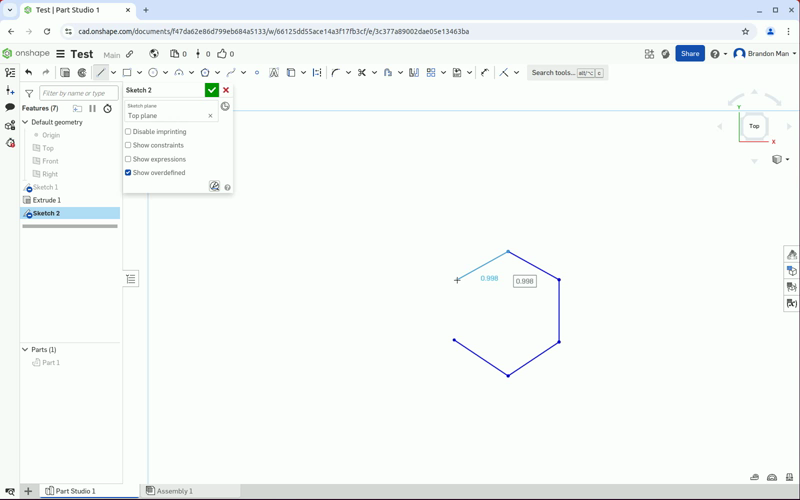
scroll(-6)
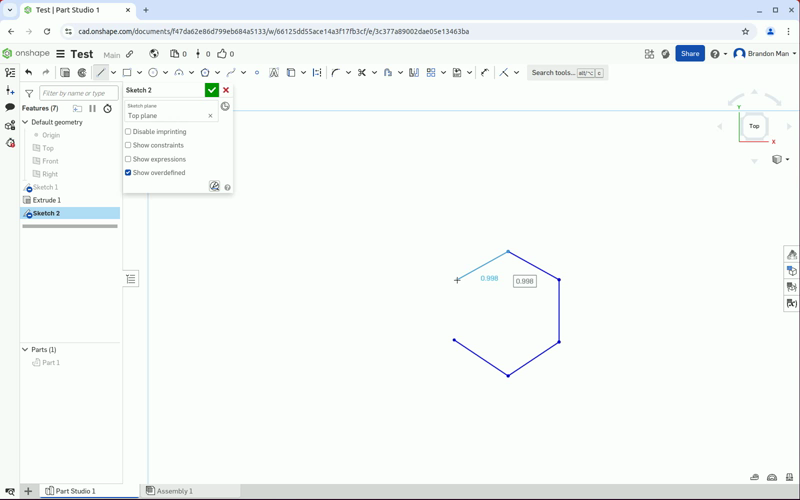
scroll(-6)
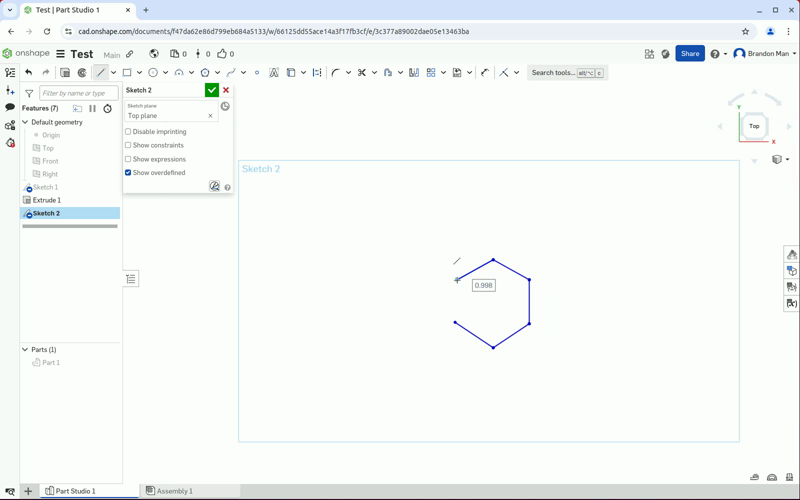
scroll(-6)
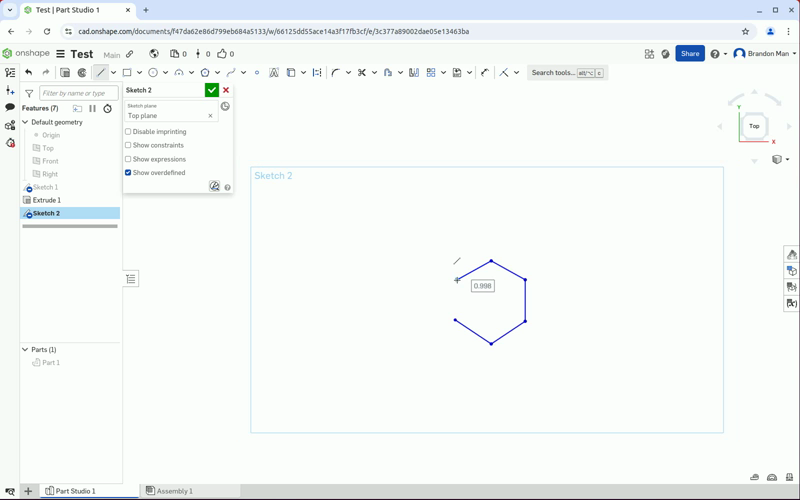
scroll(-6)
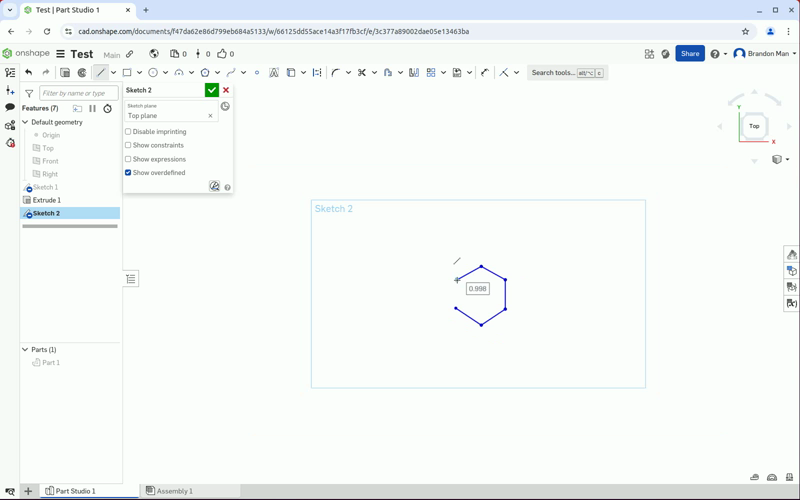
scroll(-6)
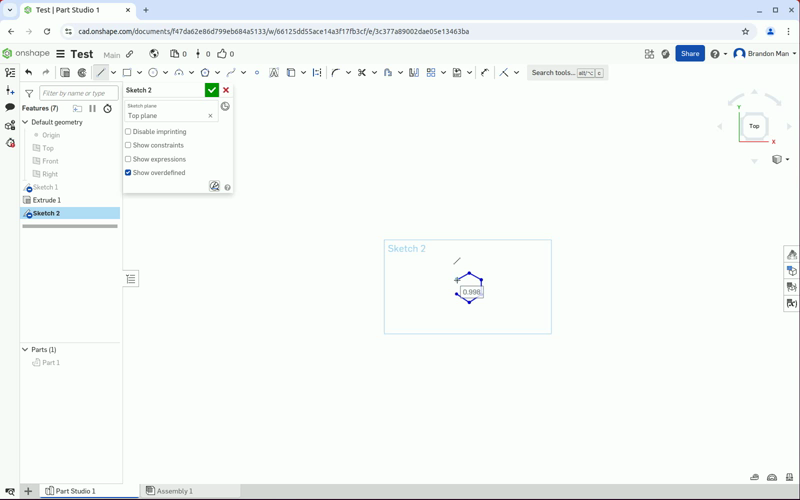
scroll(-6)
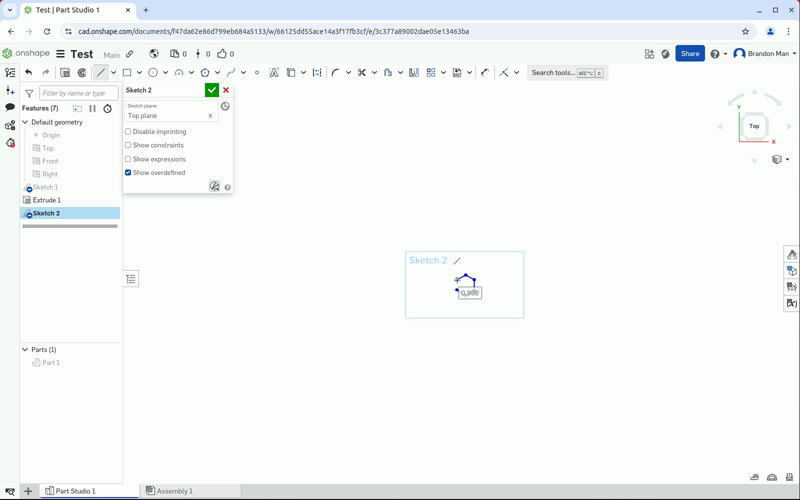
scroll(-6)
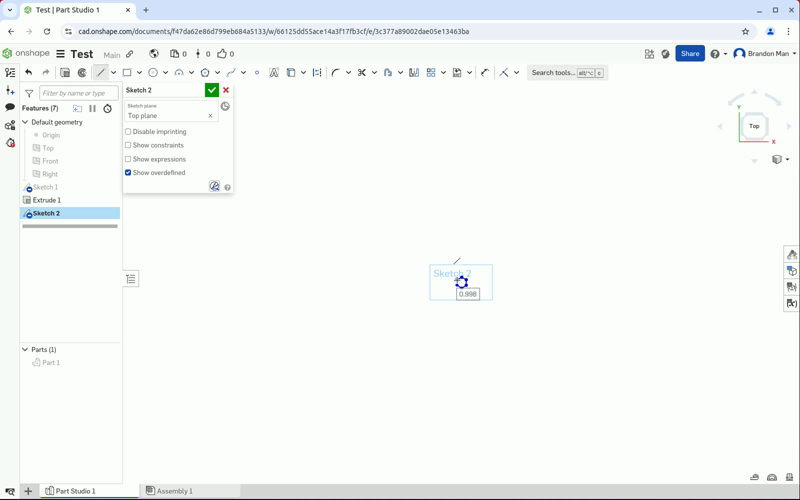
key_up(shift)
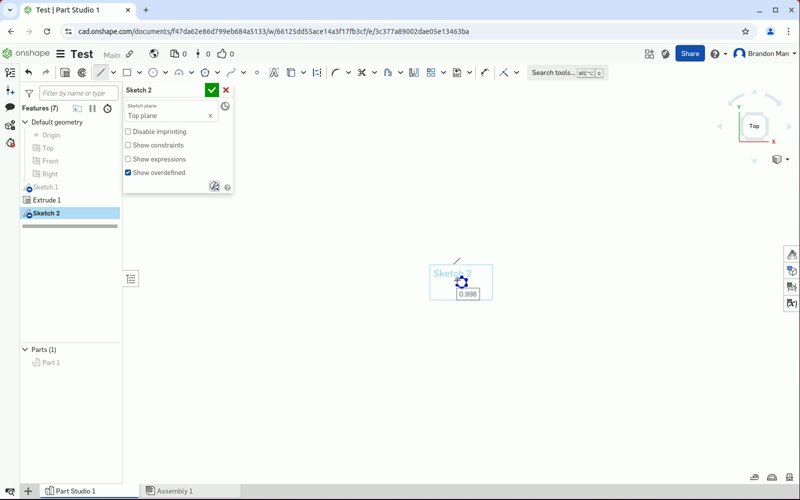
mouse_move(487, 279)
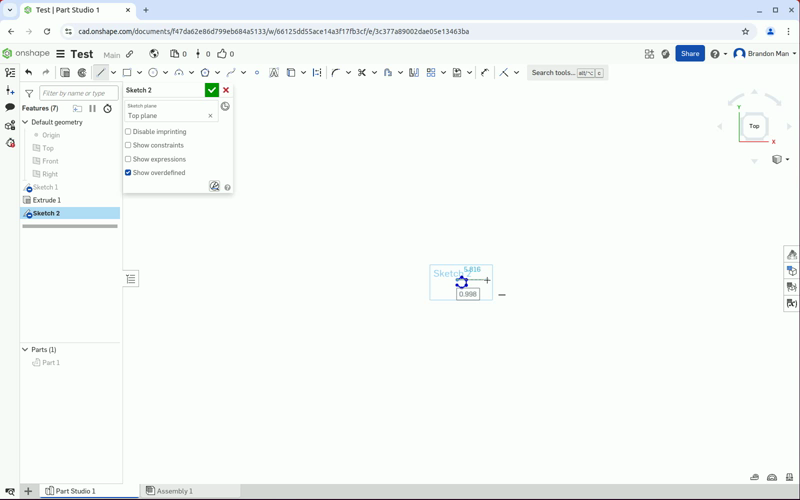
key_down(shift)
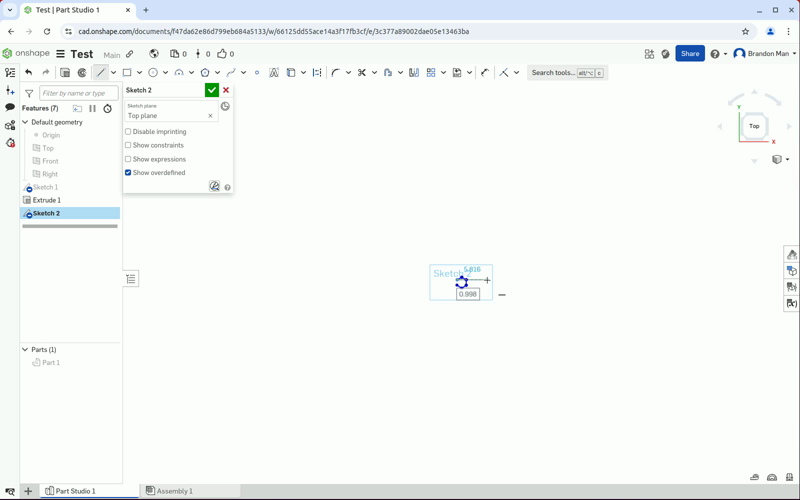
mouse_move(457, 285)
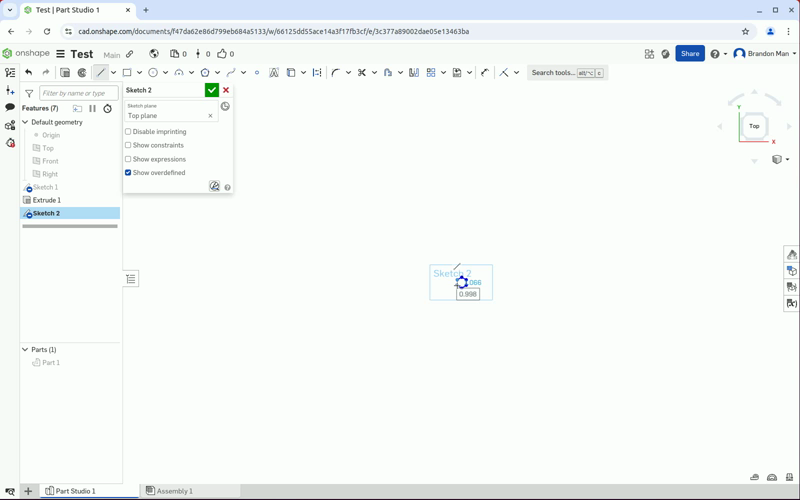
scroll(6)
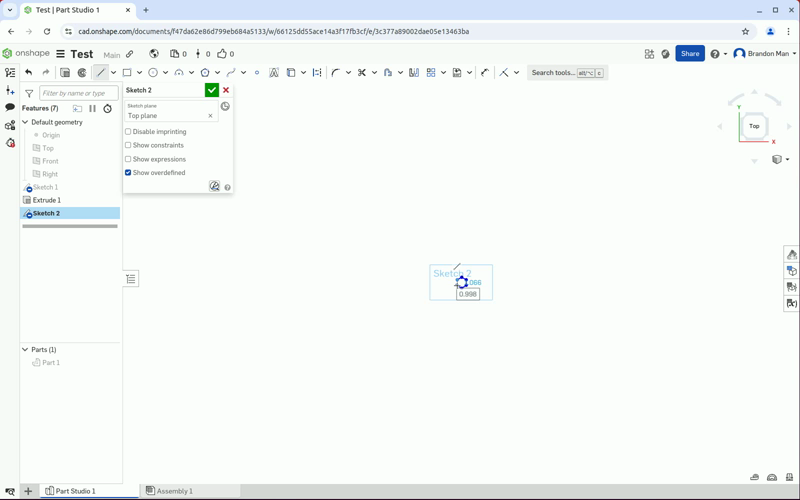
scroll(6)
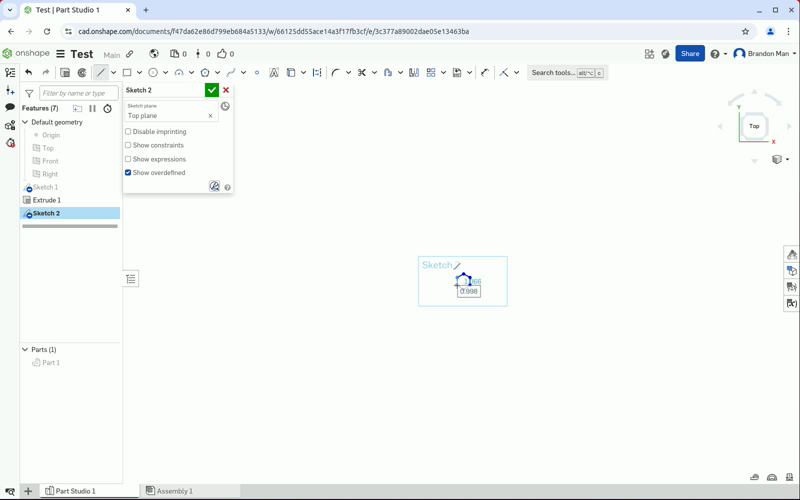
scroll(6)
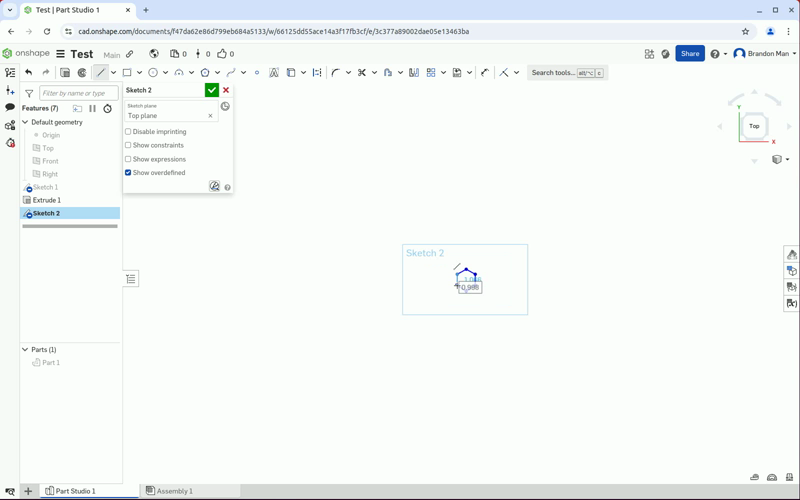
scroll(6)
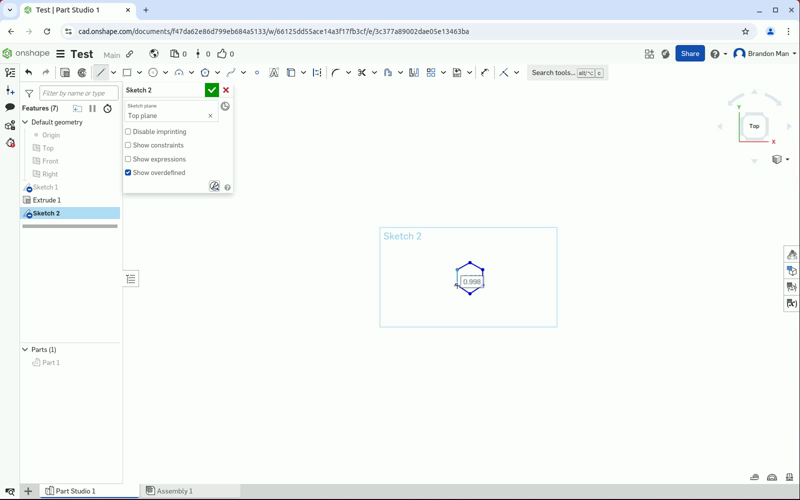
scroll(6)
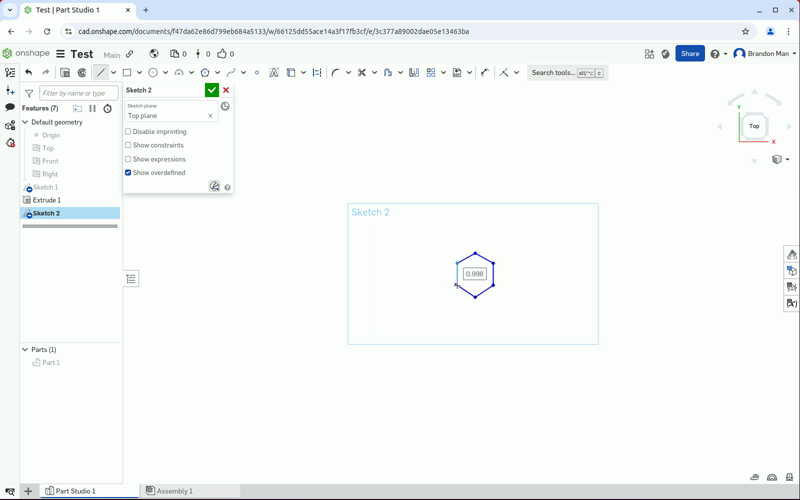
scroll(6)
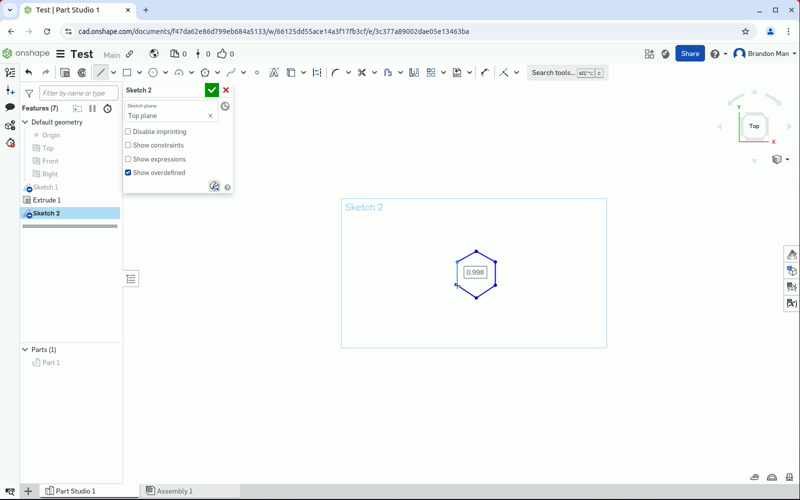
scroll(6)
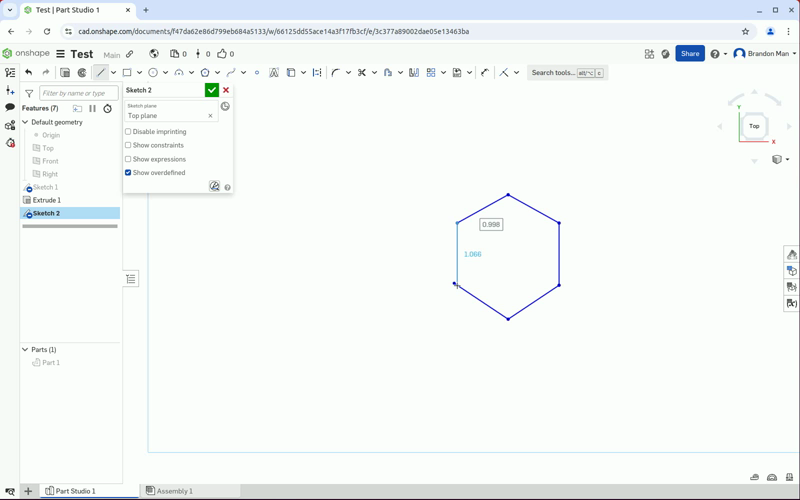
key_up(shift)
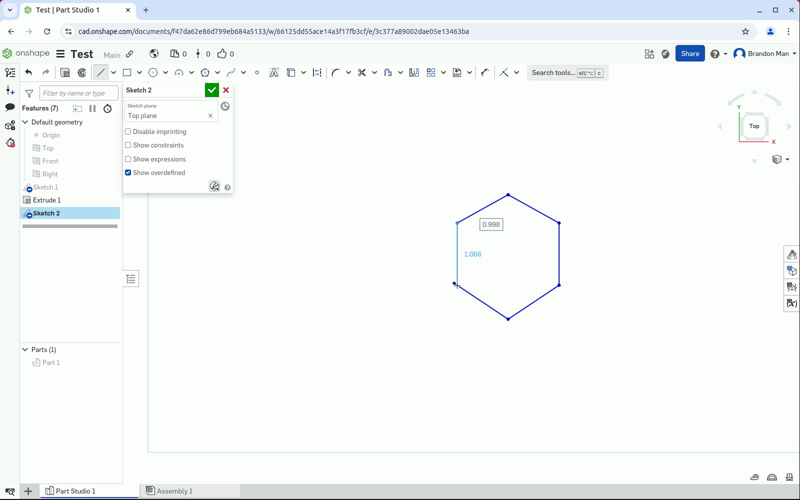
click(457, 285)
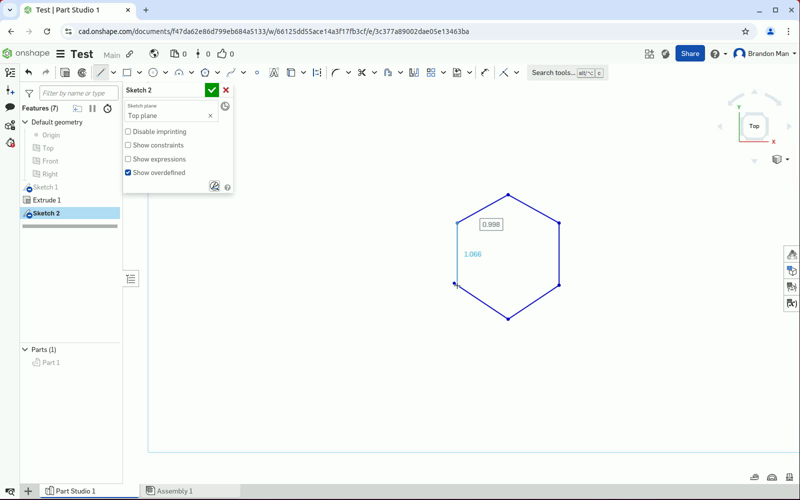
scroll(-6)
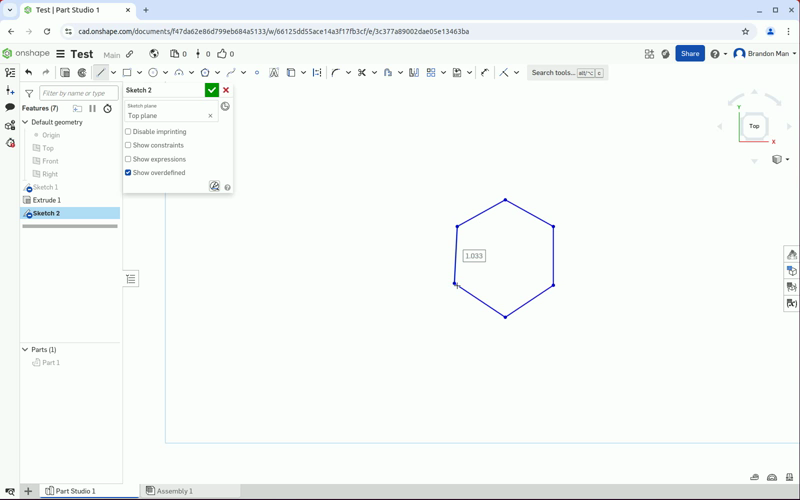
scroll(-6)
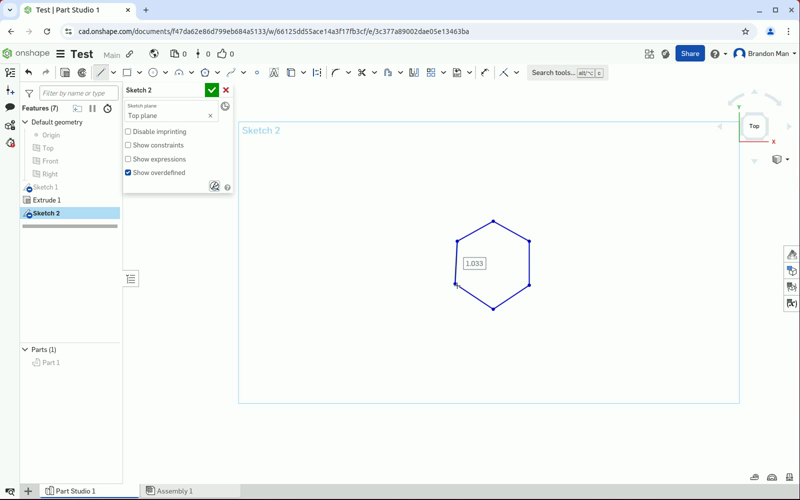
scroll(-6)
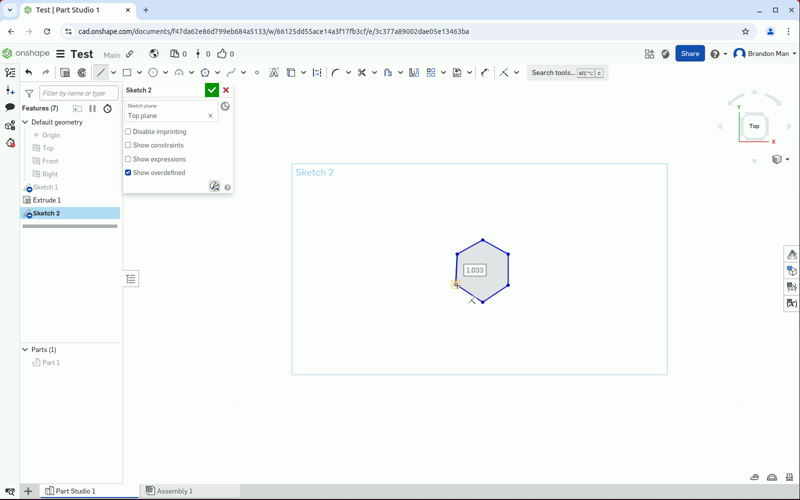
scroll(-6)
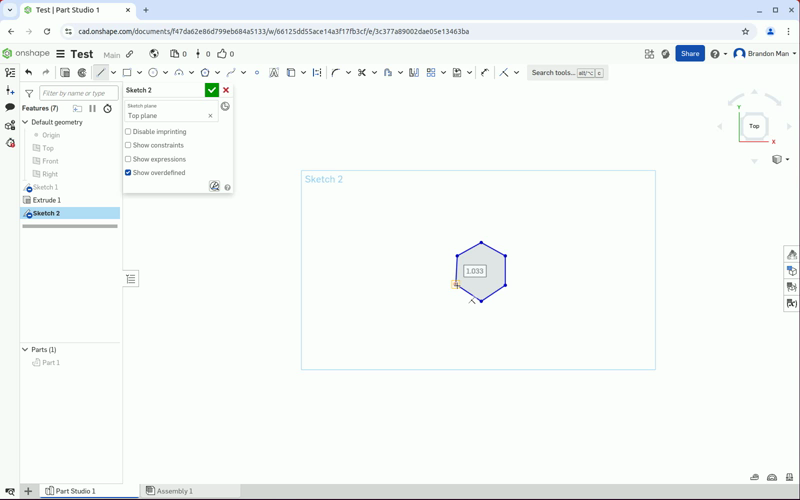
scroll(-6)
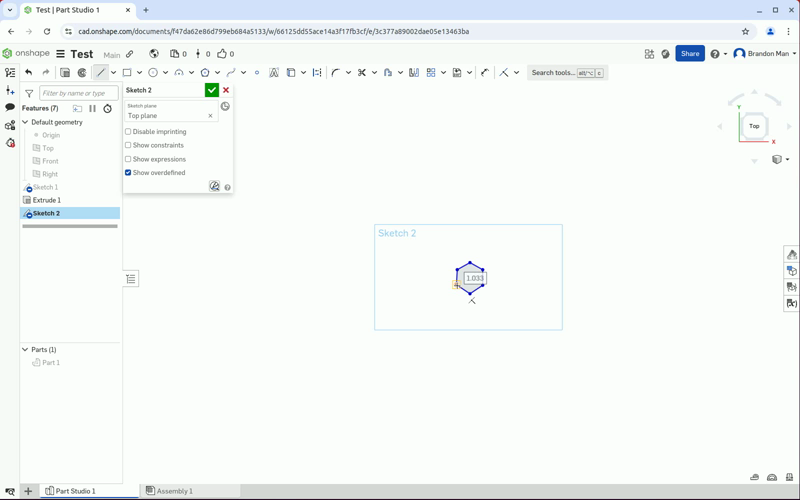
scroll(-6)
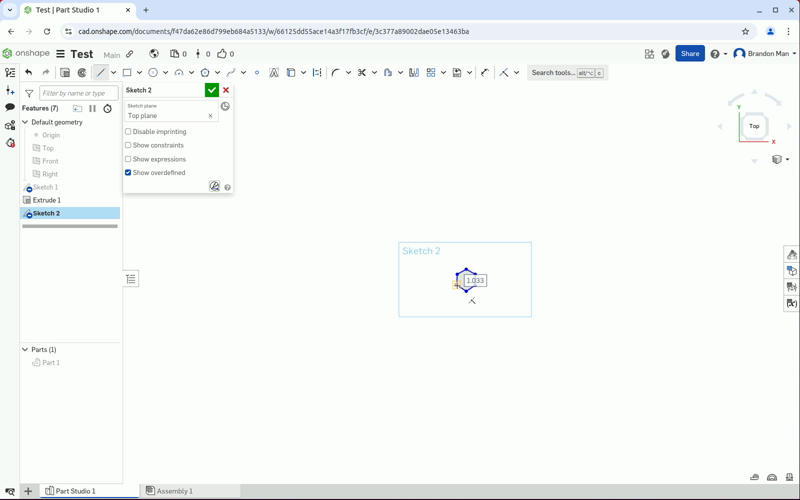
scroll(-6)
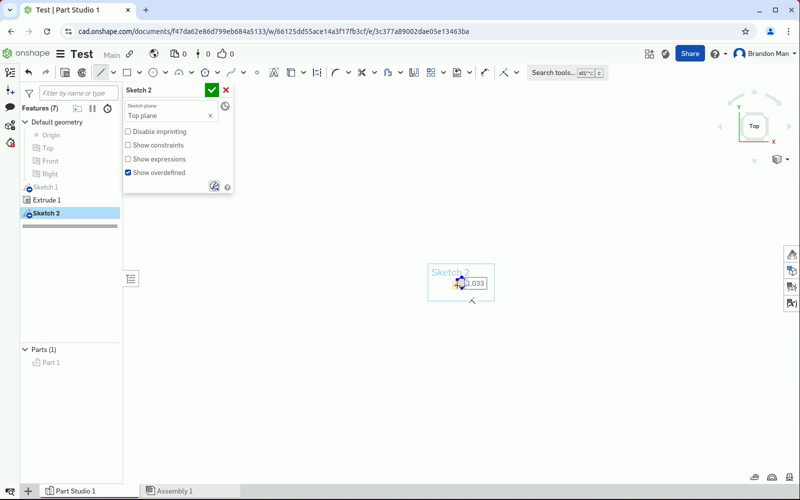
key(esc)
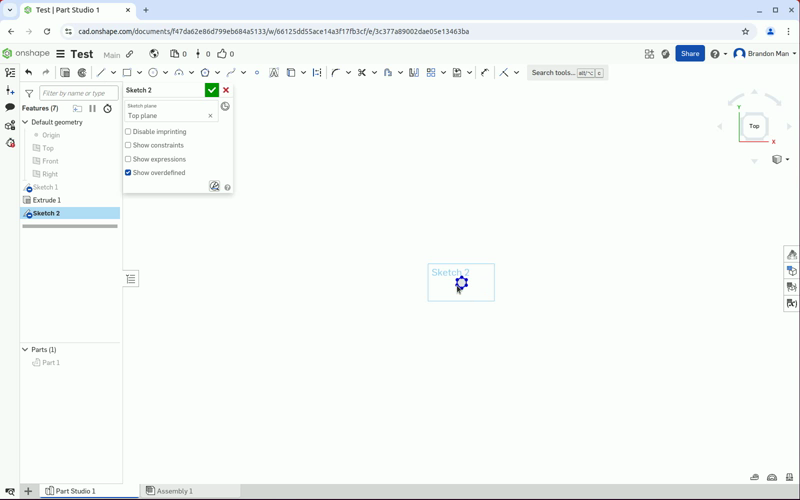
mouse_move(461, 279)
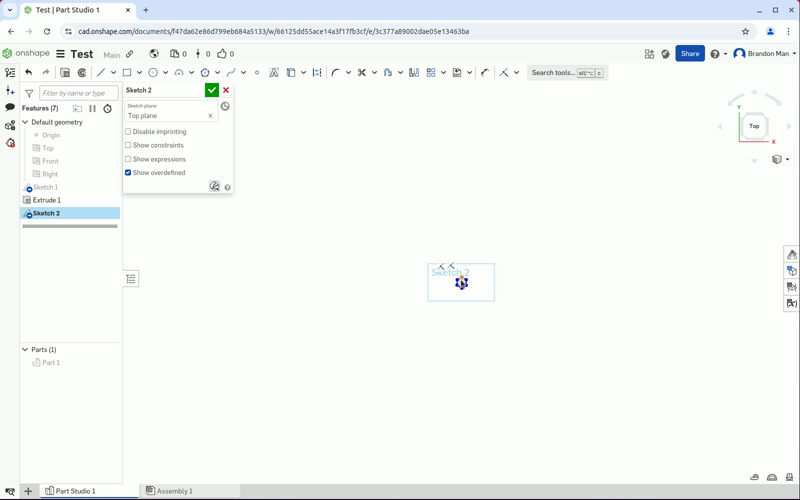
scroll(6)
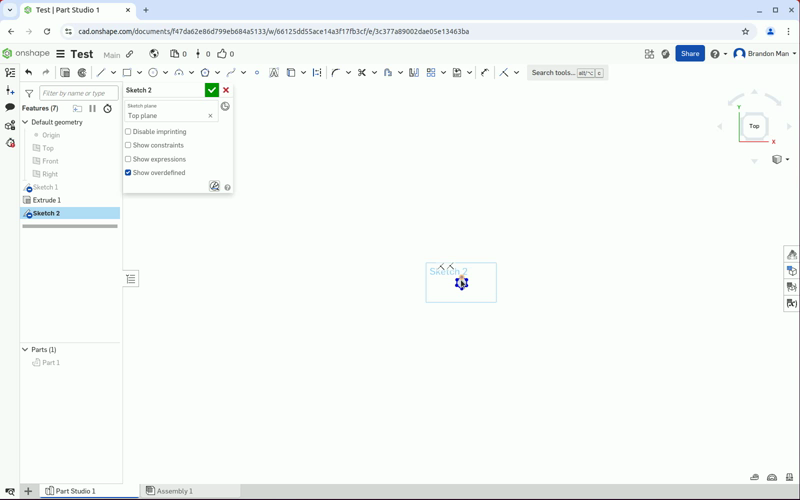
scroll(6)
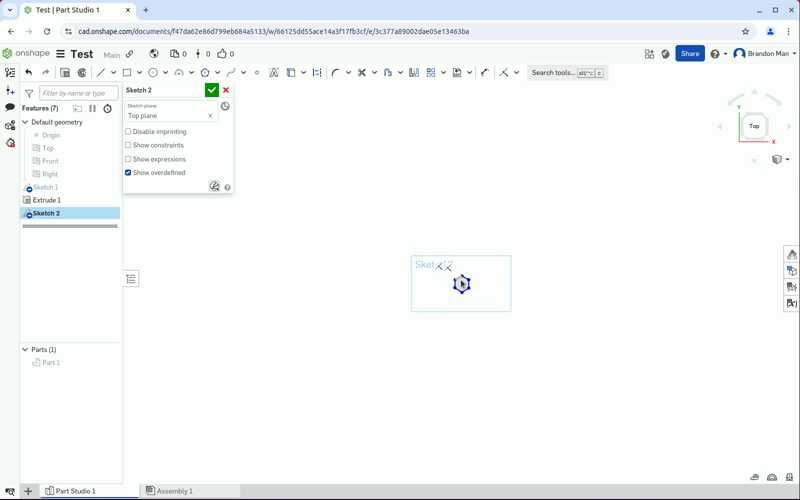
scroll(6)
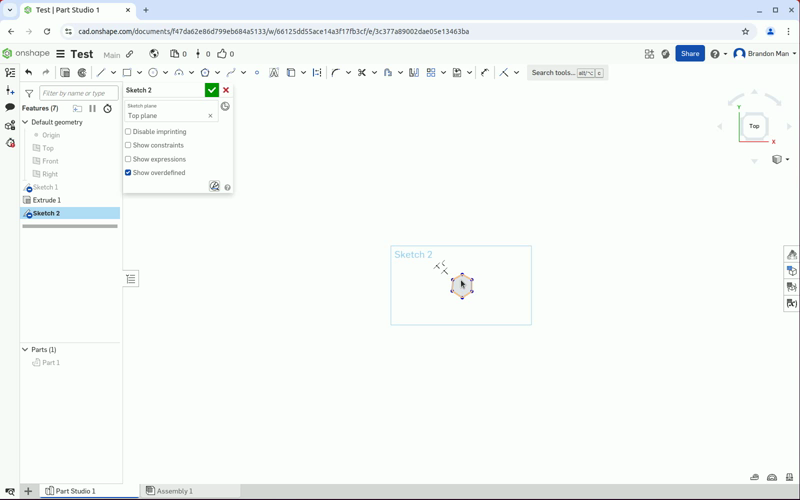
scroll(6)
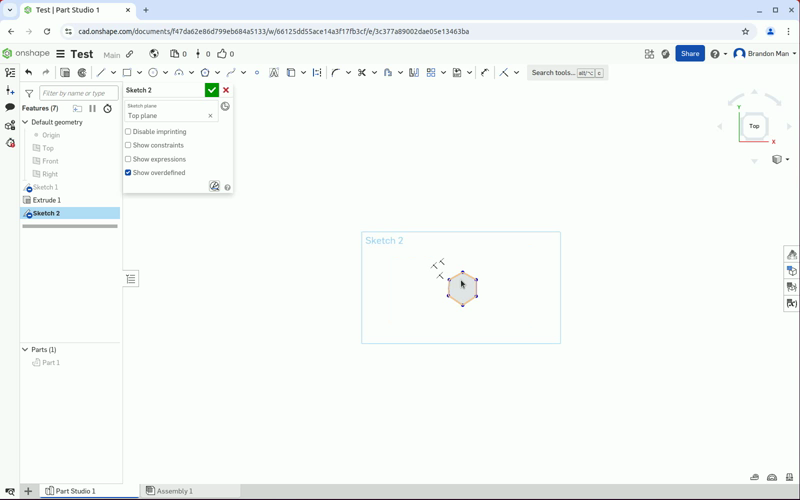
scroll(6)
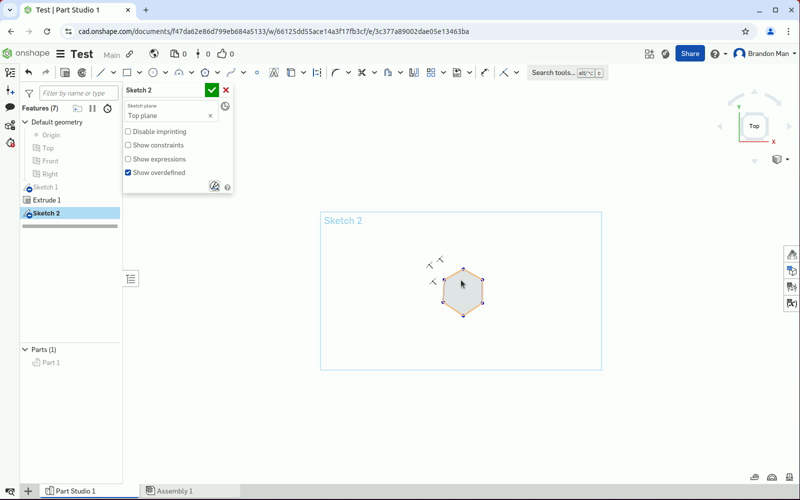
scroll(6)
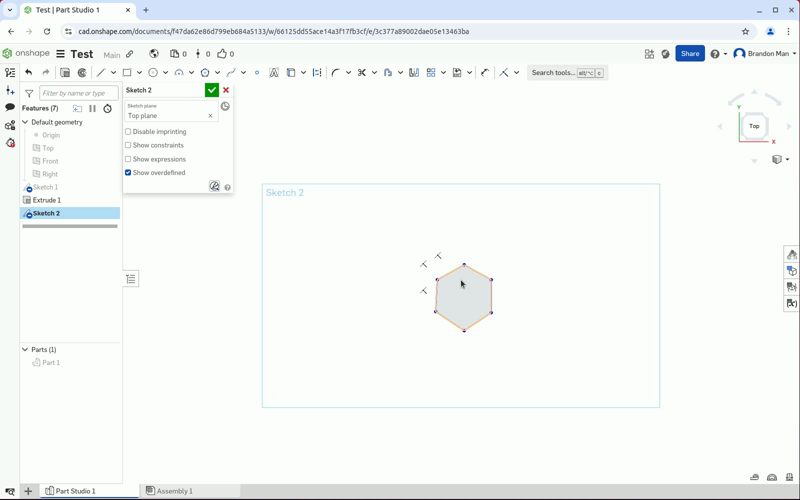
scroll(6)
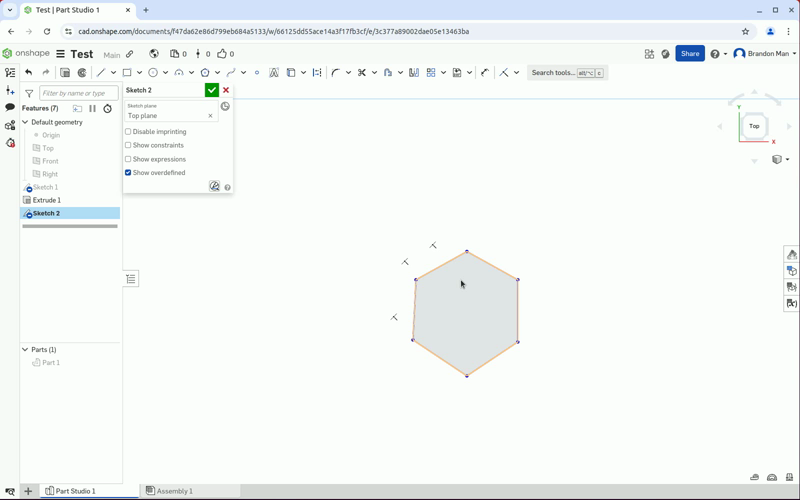
click(461, 279)
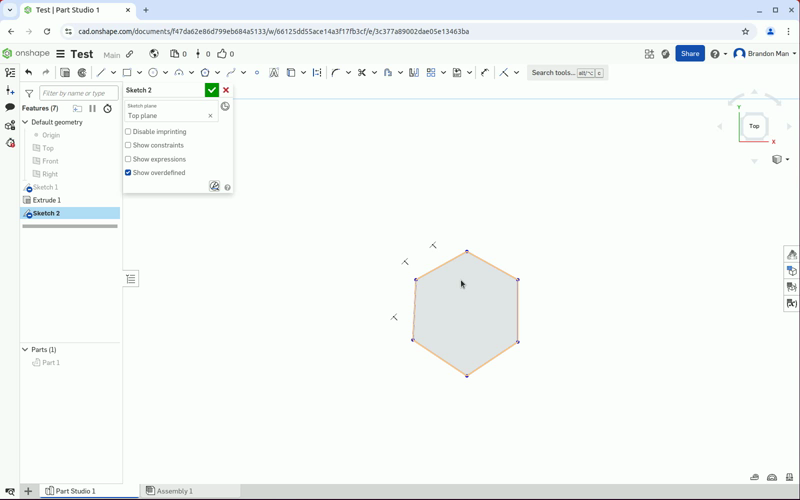
scroll(-6)
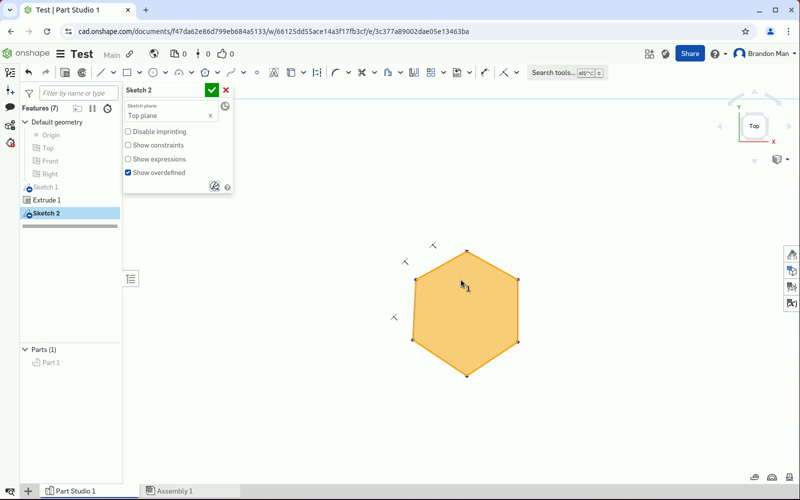
scroll(-6)
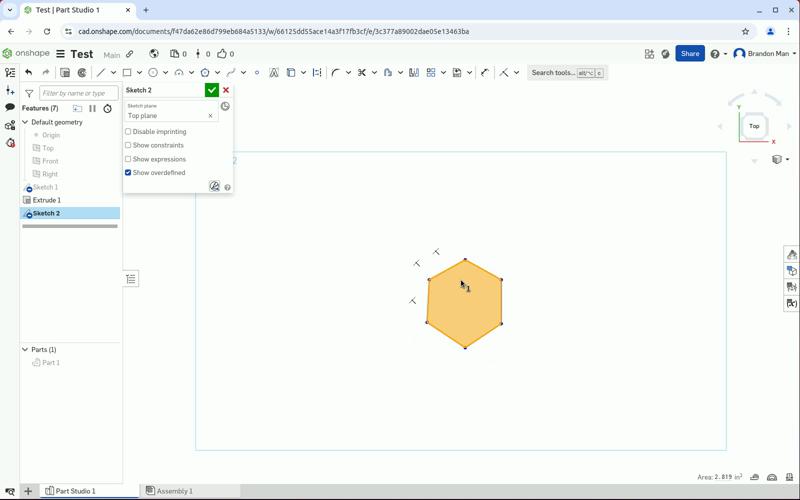
scroll(-6)
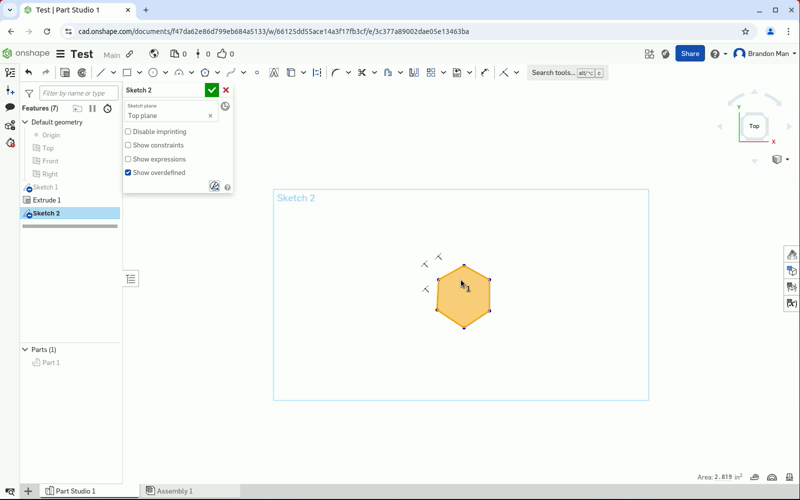
scroll(-6)
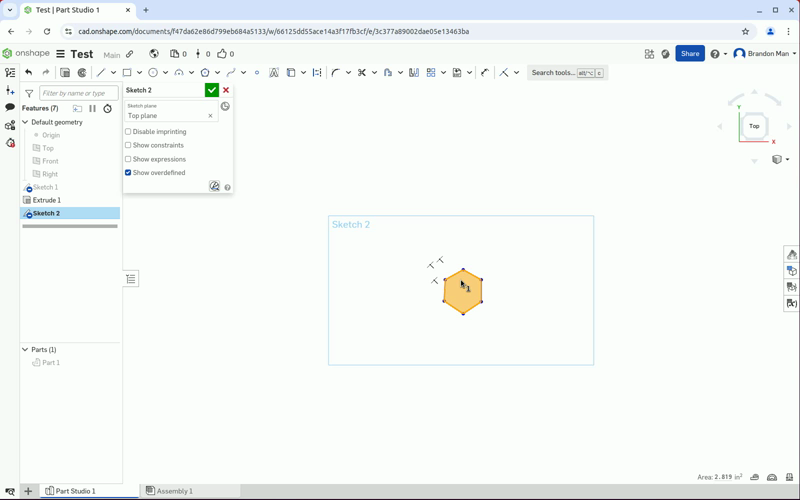
scroll(-6)
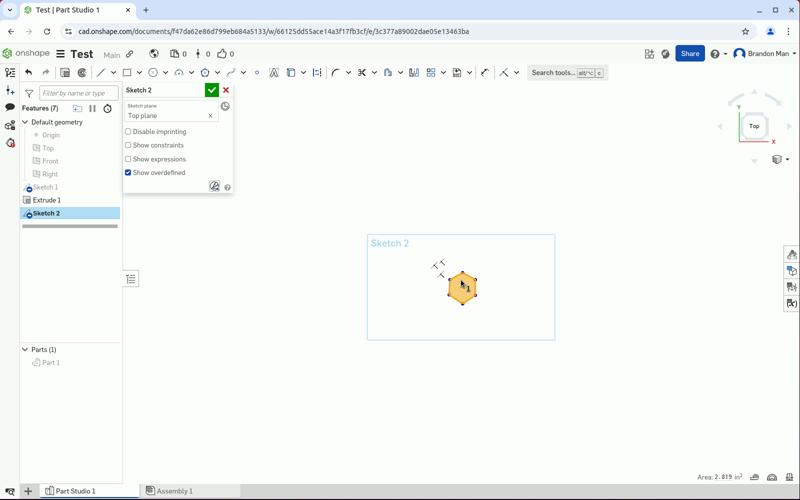
scroll(-6)
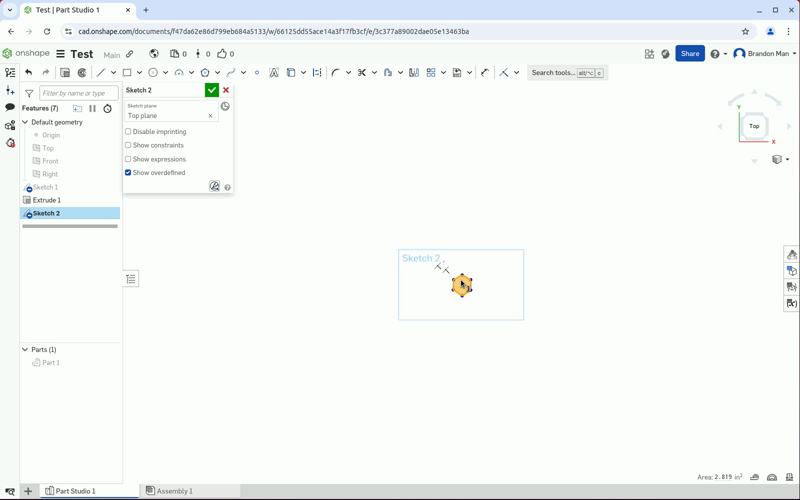
scroll(-6)
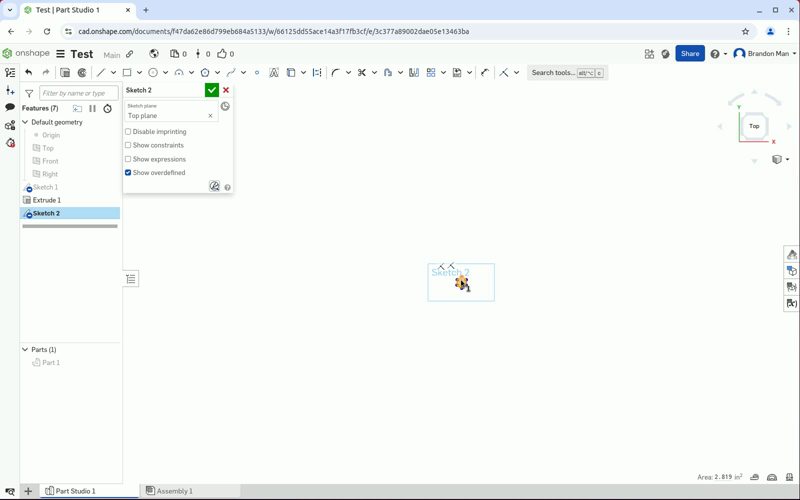
mouse_move(73, 352)
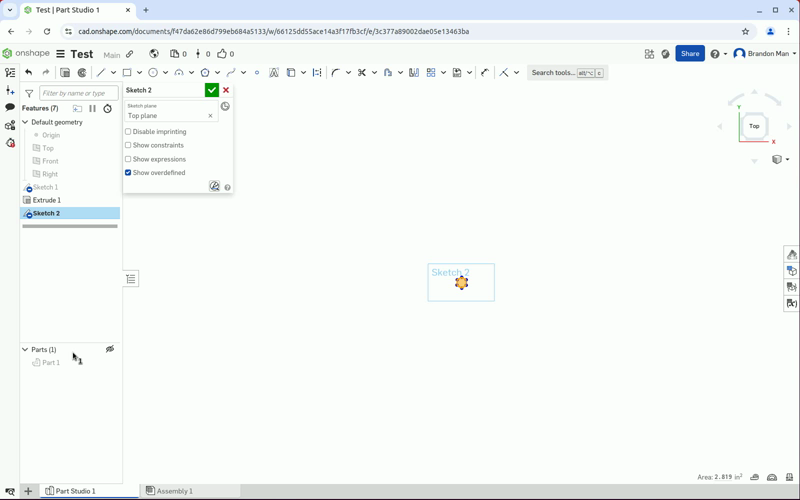
key(shift+y)
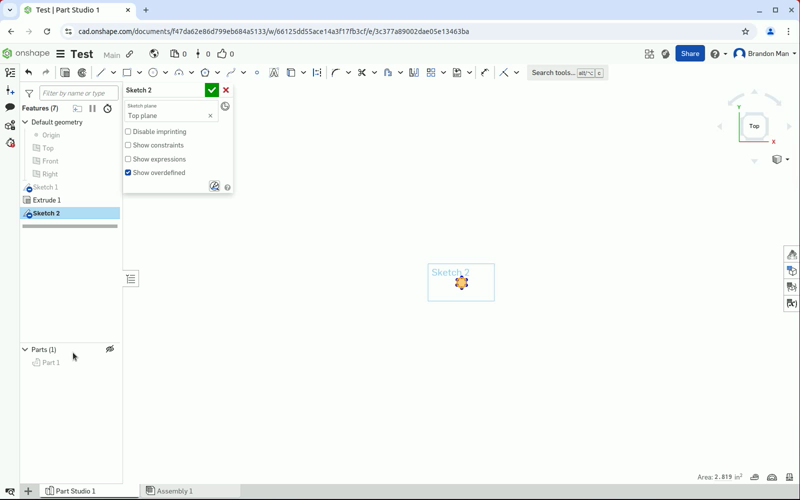
key(shift+e)
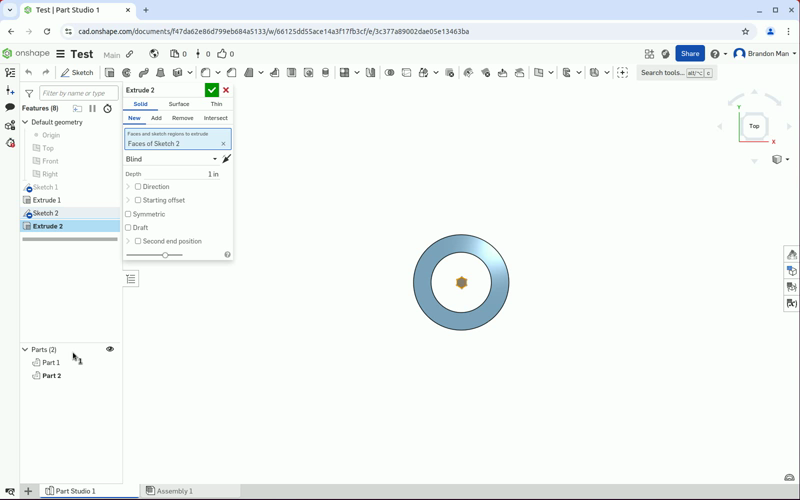
mouse_move(143, 106)
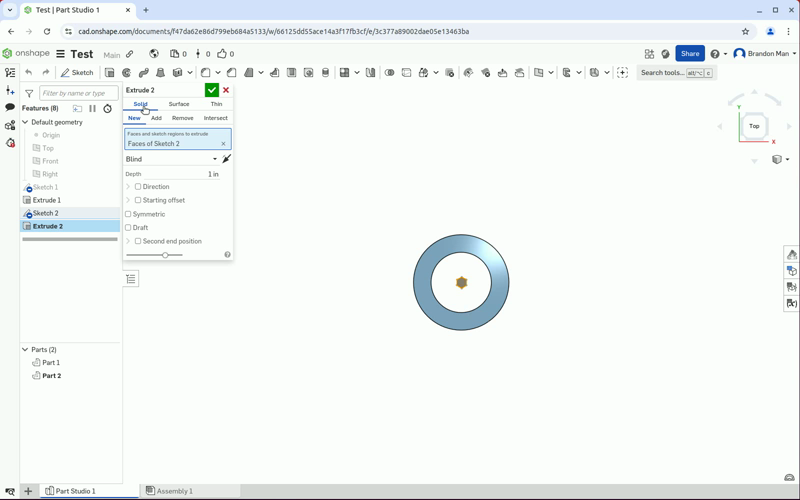
click(143, 106)
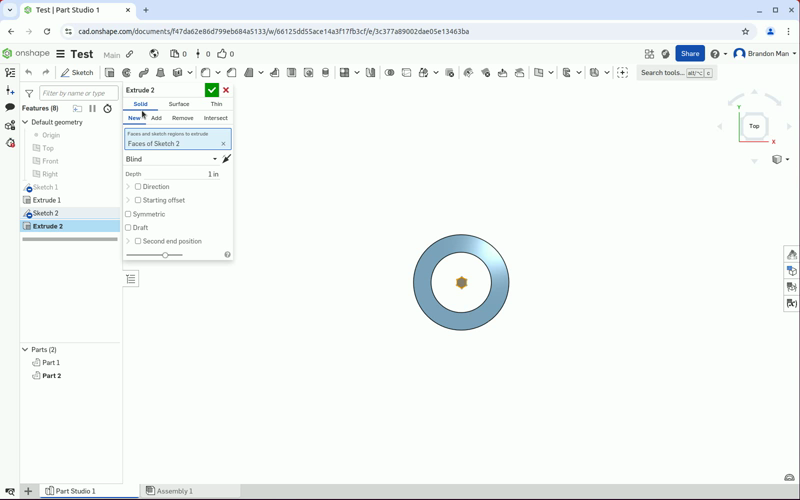
mouse_move(137, 120)
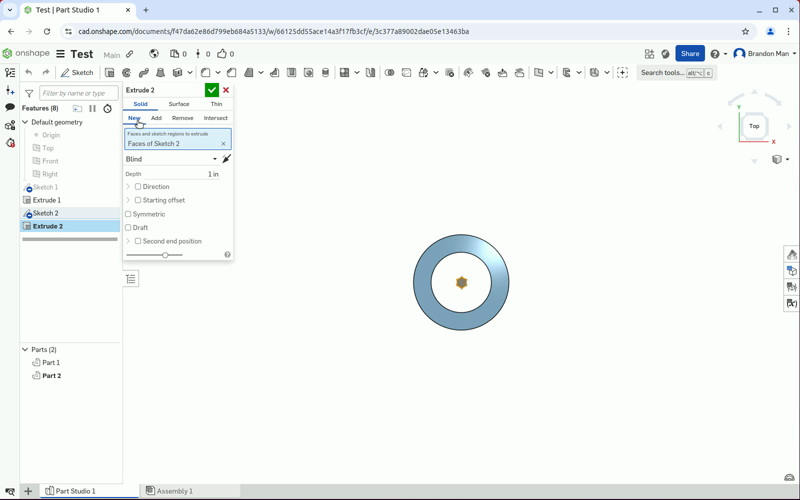
click(137, 120)
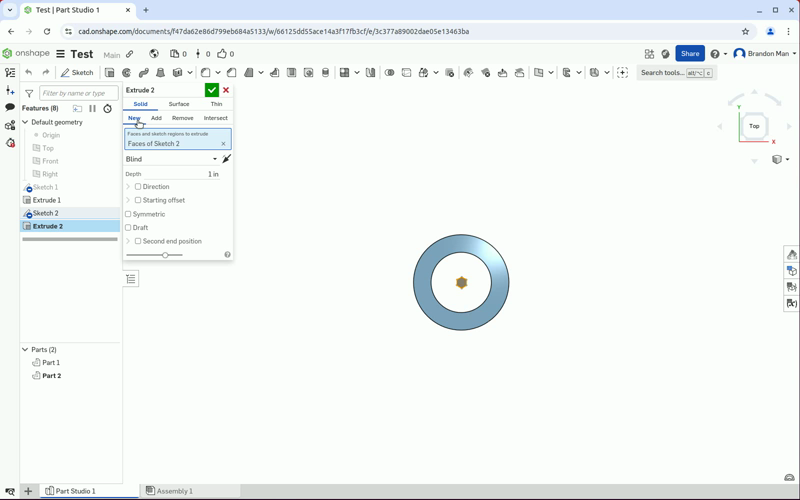
key(tab, 4)
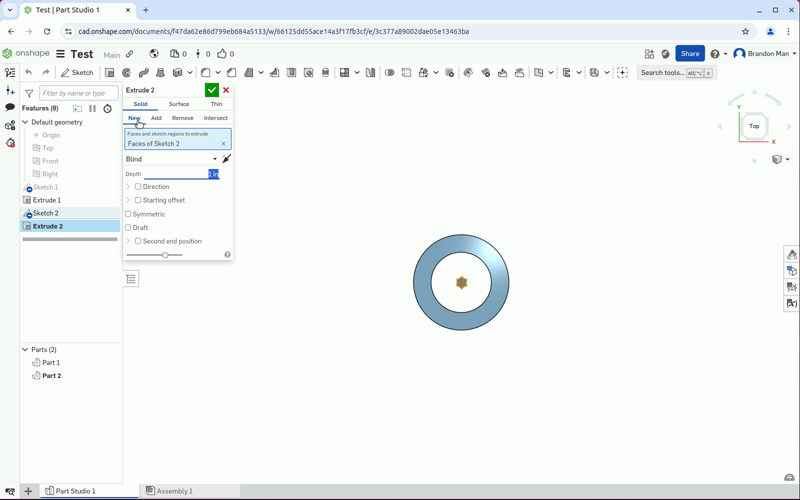
text(23.108)
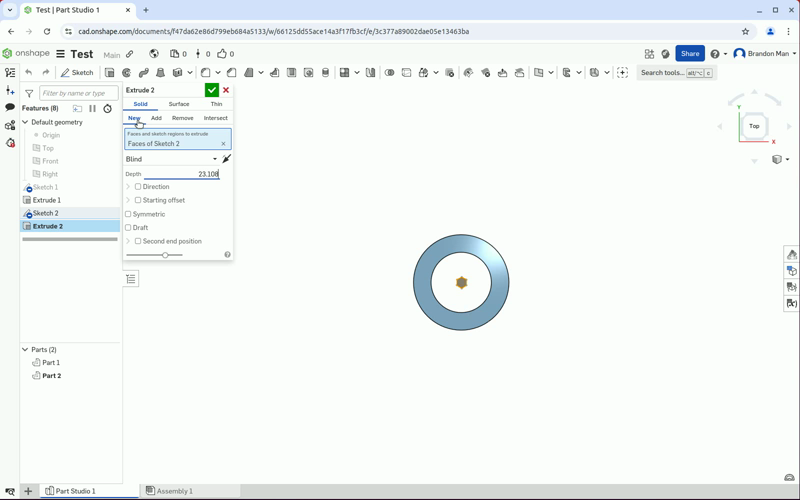
key(enter)
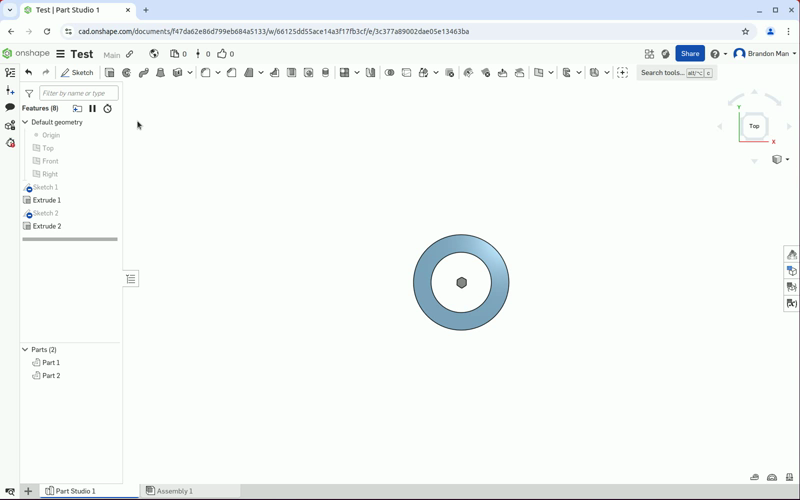
key(shift+h)
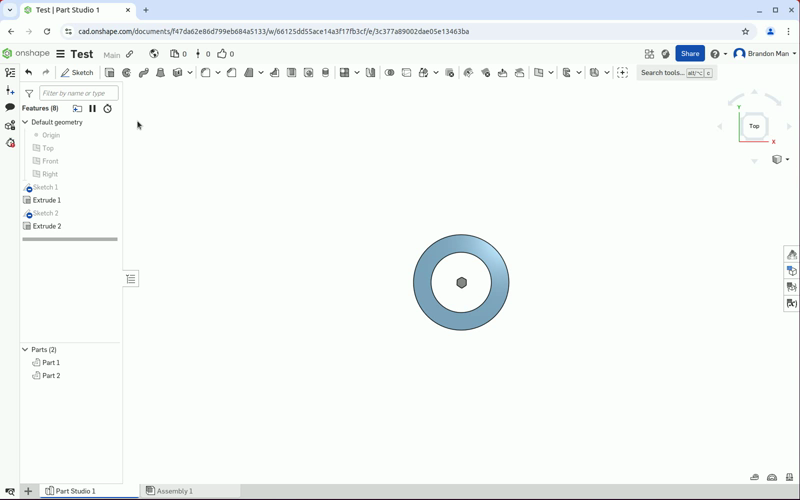
key(shift+h)
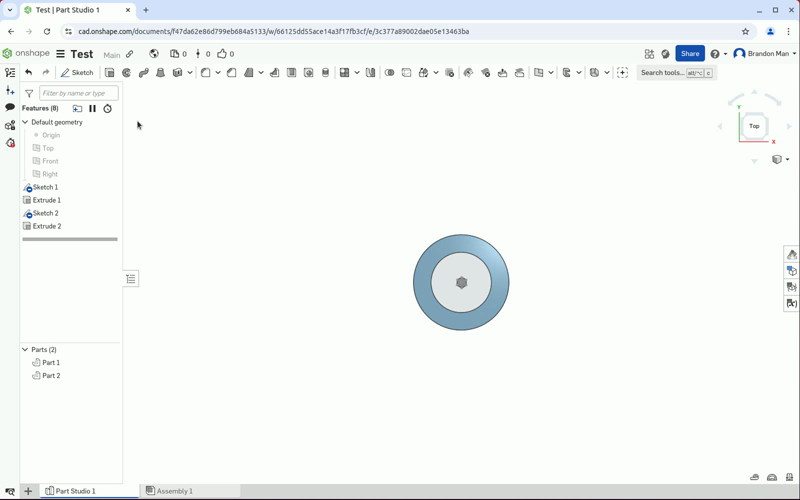
key(shift+7)
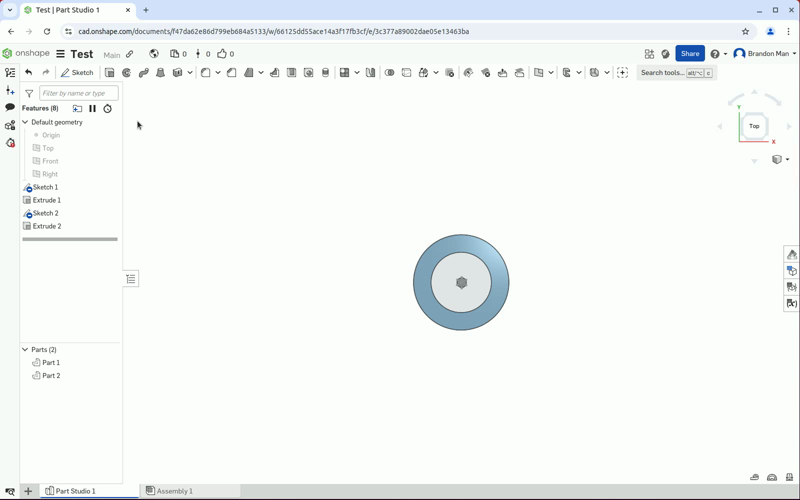
key(up, 3)
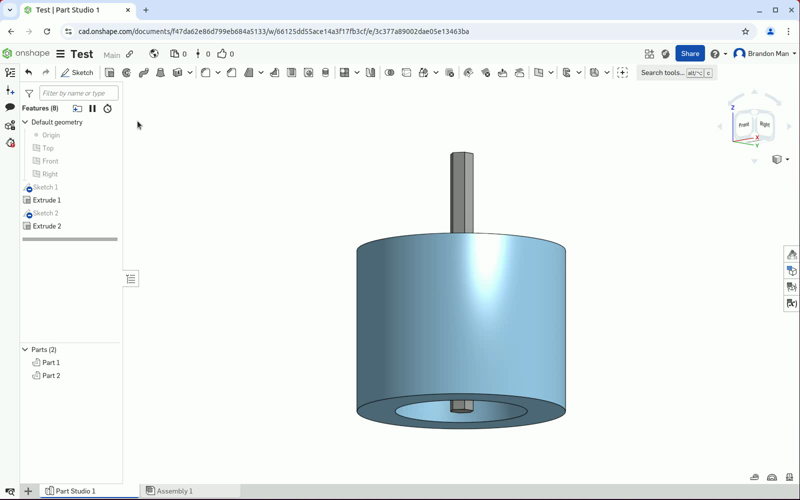
key(left, 3)
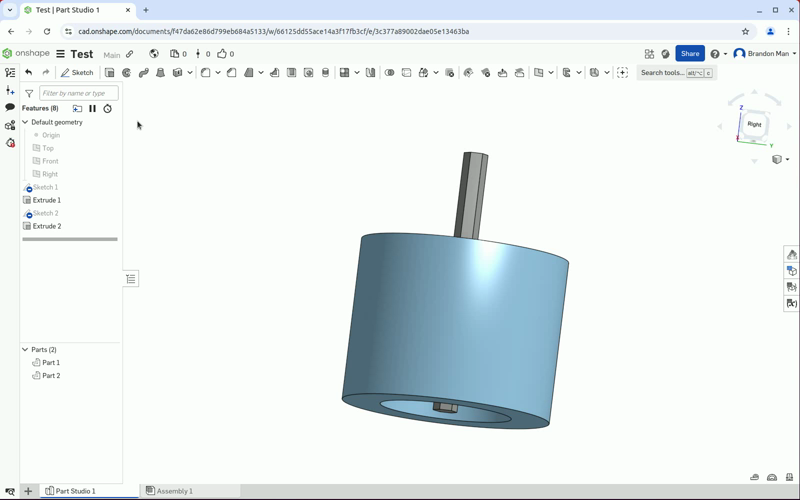
key(right, 3)
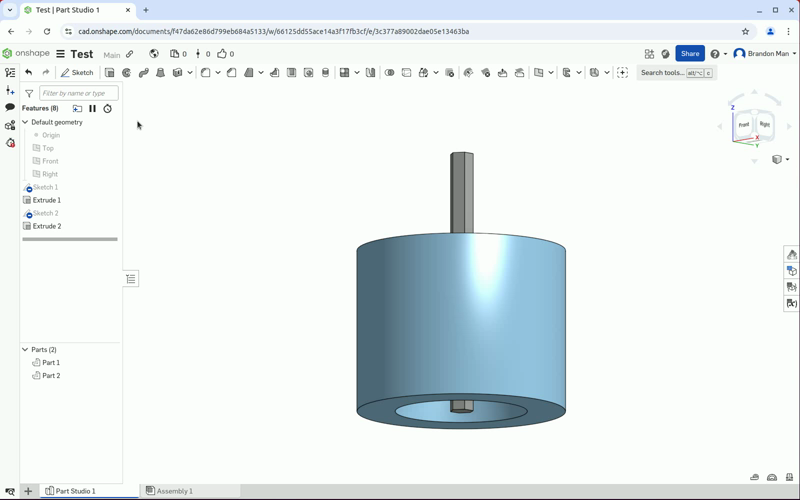
key(down, 3)
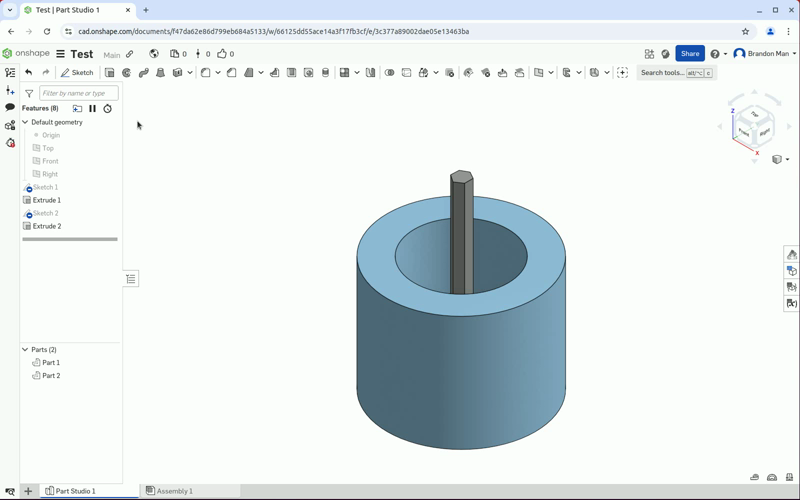
mouse_move(73, 189)
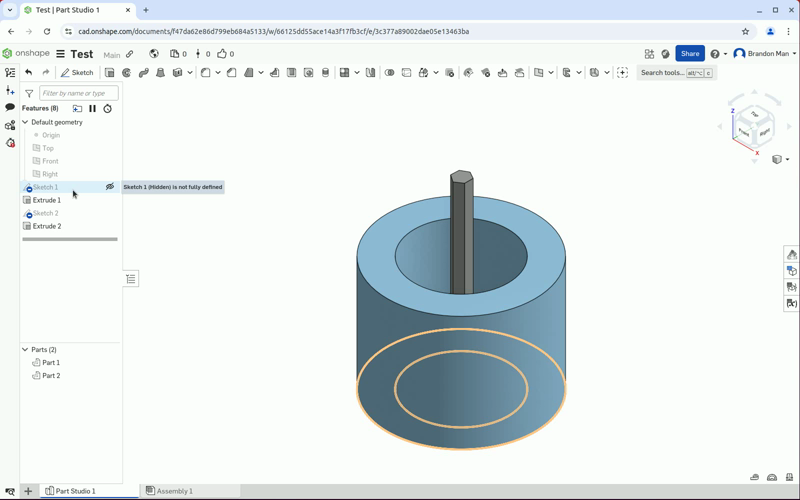
click(73, 189)